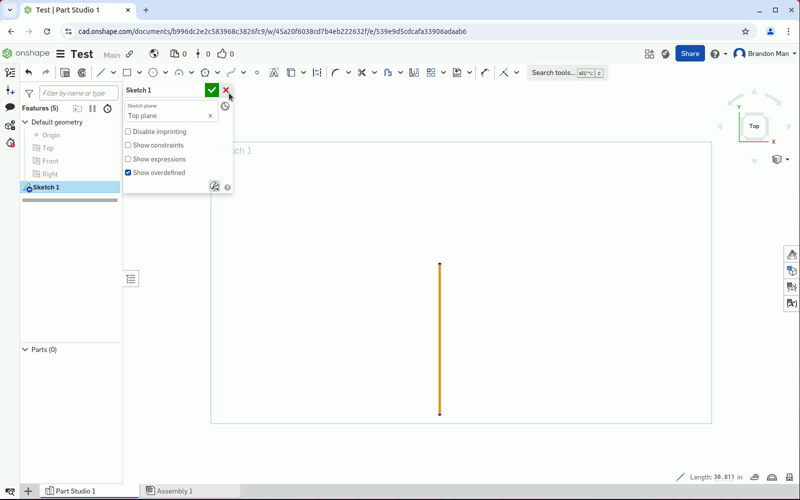
key(shift+h)
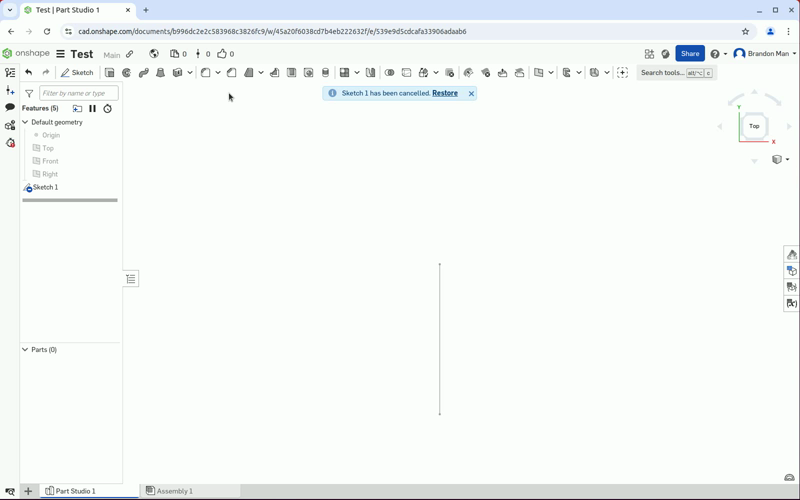
mouse_move(73, 352)
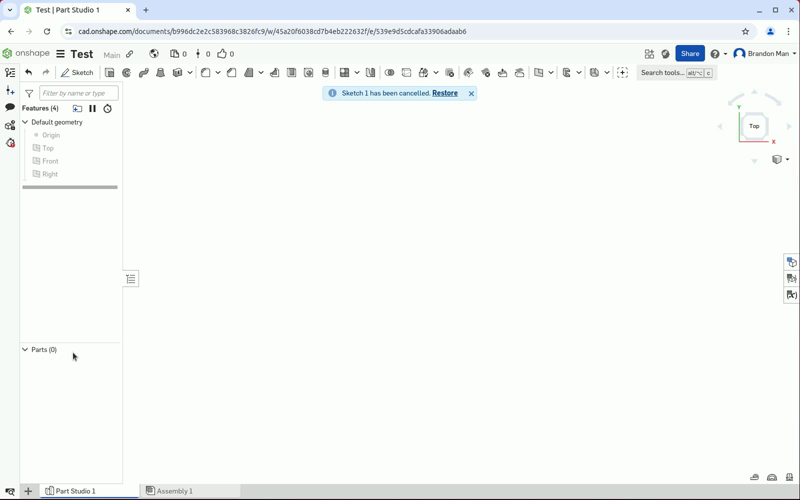
key(y)
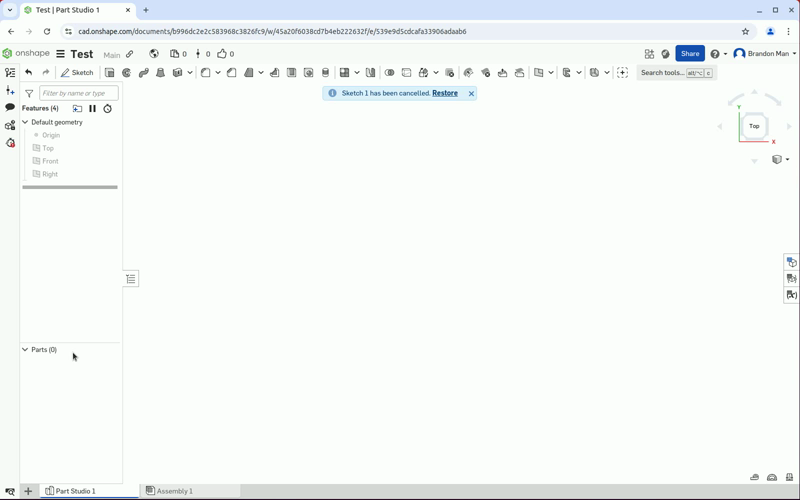
key(shift+p)
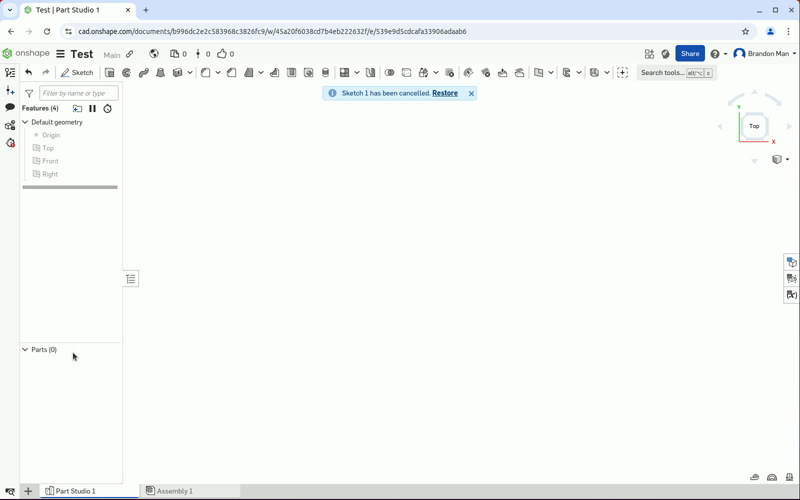
key(space)
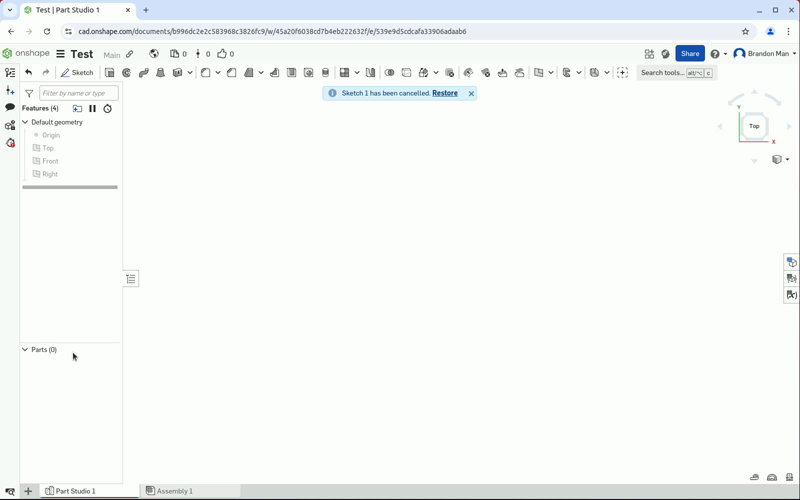
key_down(shift)
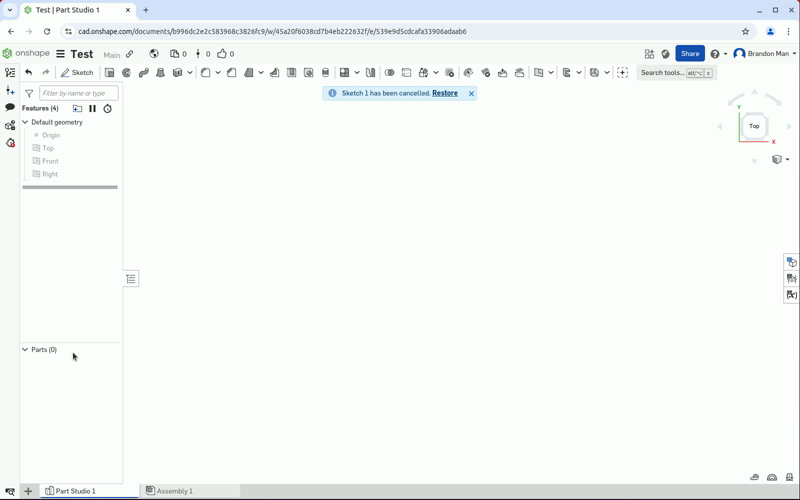
key(up)
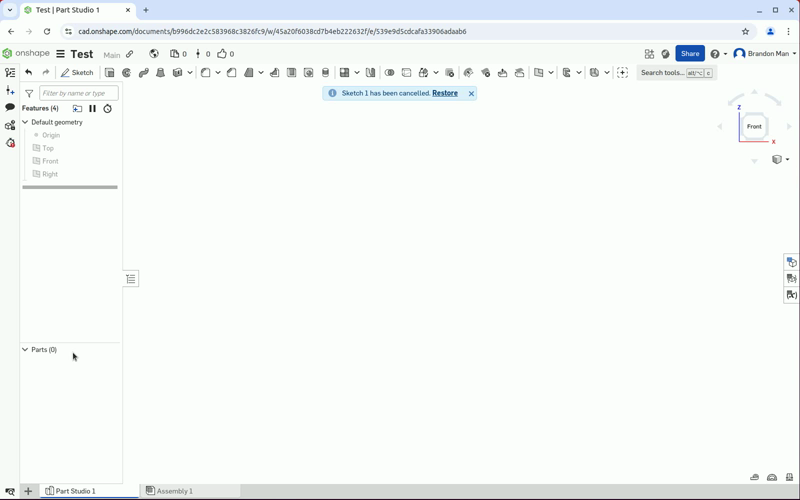
key_up(shift)
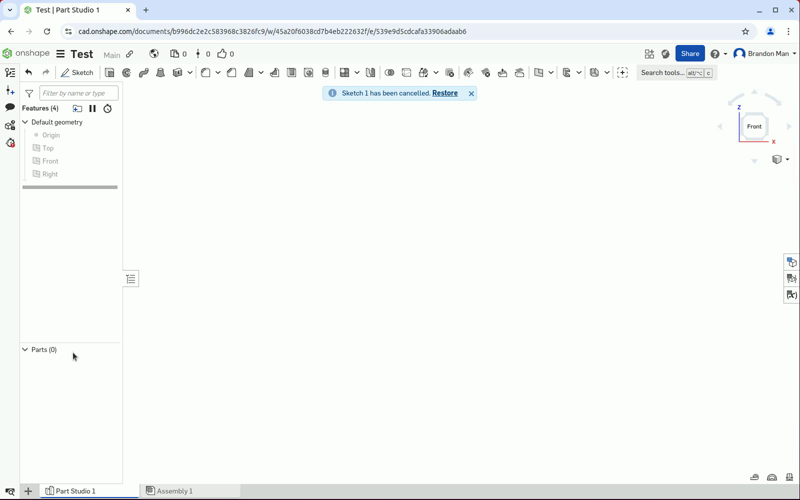
mouse_move(73, 352)
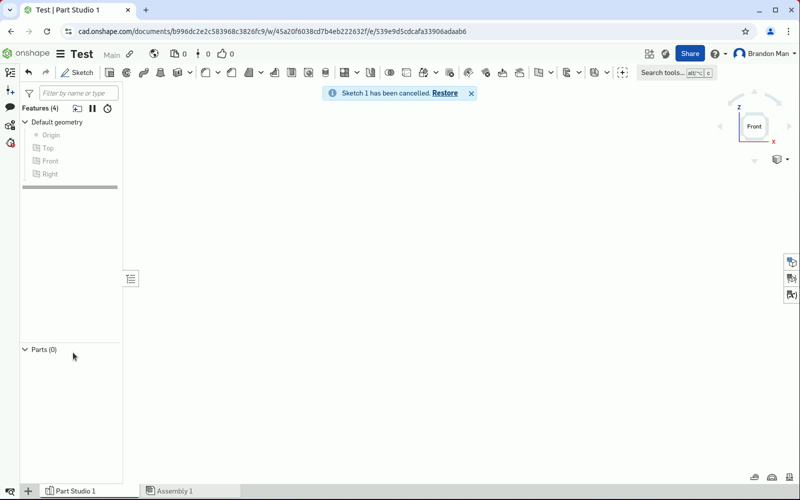
key(shift+y)
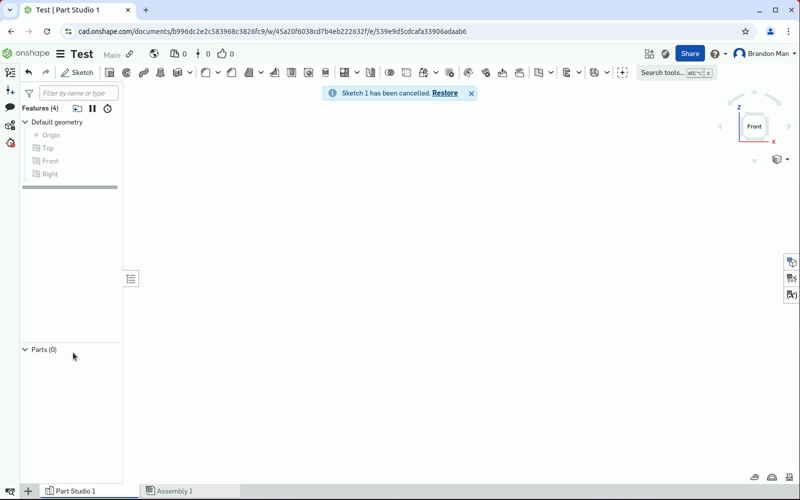
key(shift+s)
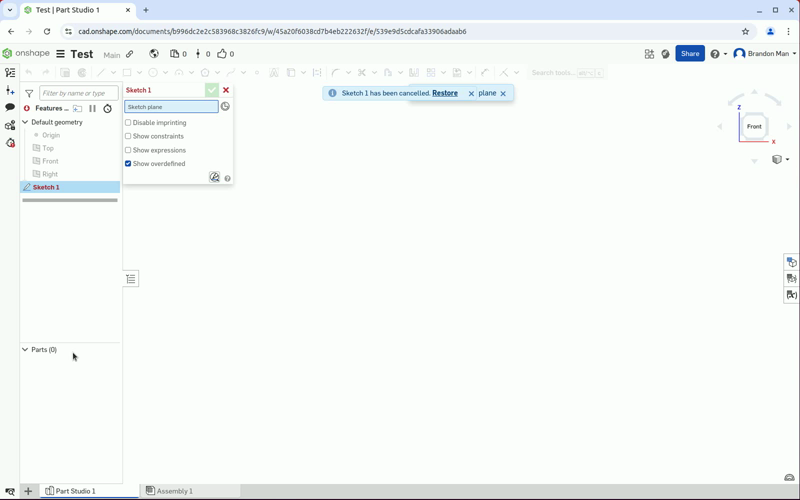
mouse_move(73, 163)
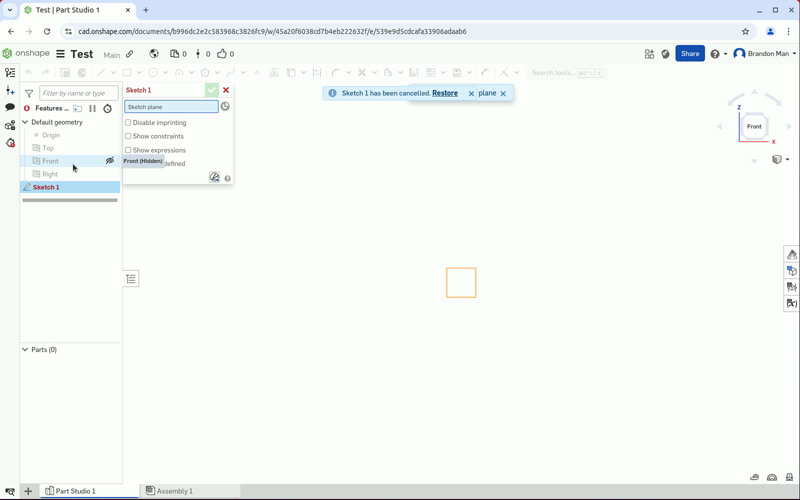
click(73, 163)
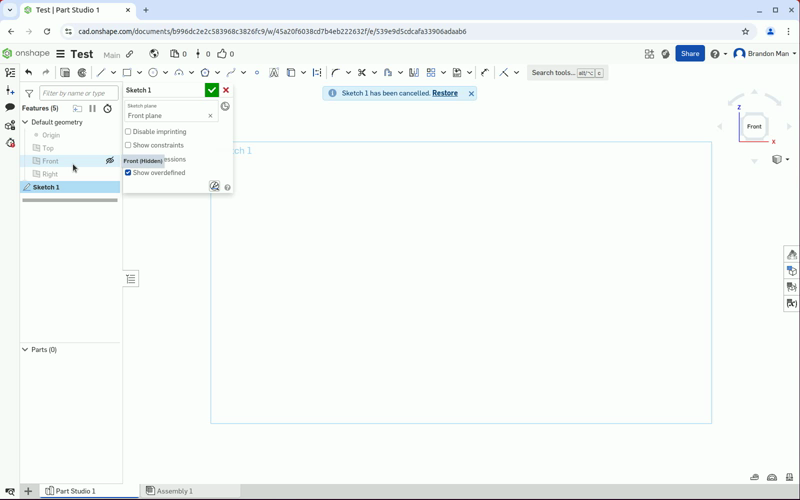
mouse_move(73, 352)
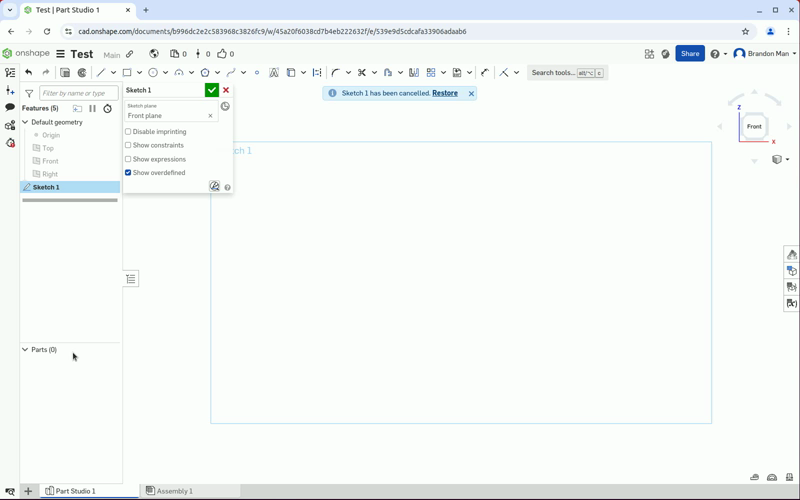
key(y)
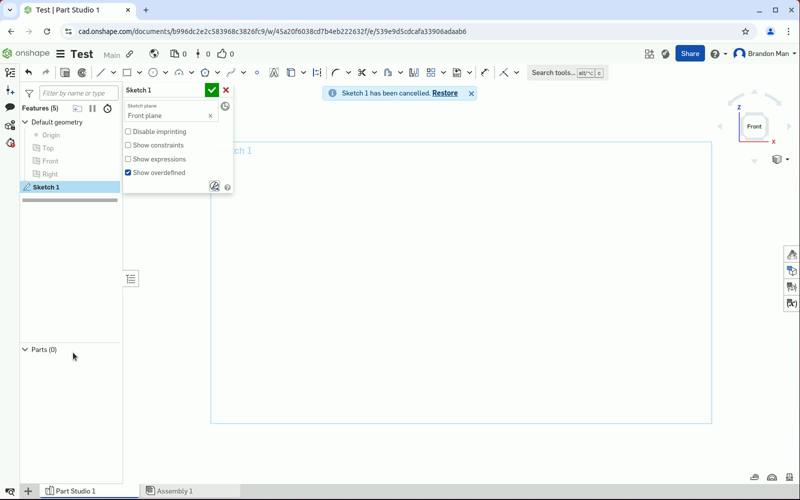
key(c)
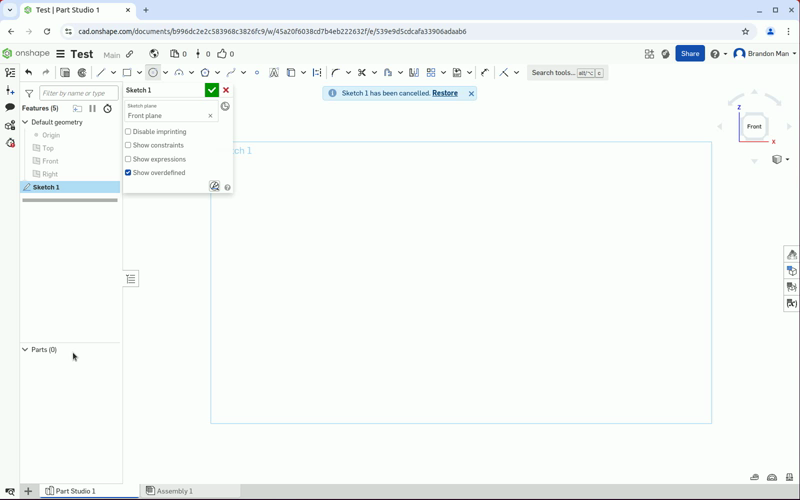
key_down(shift)
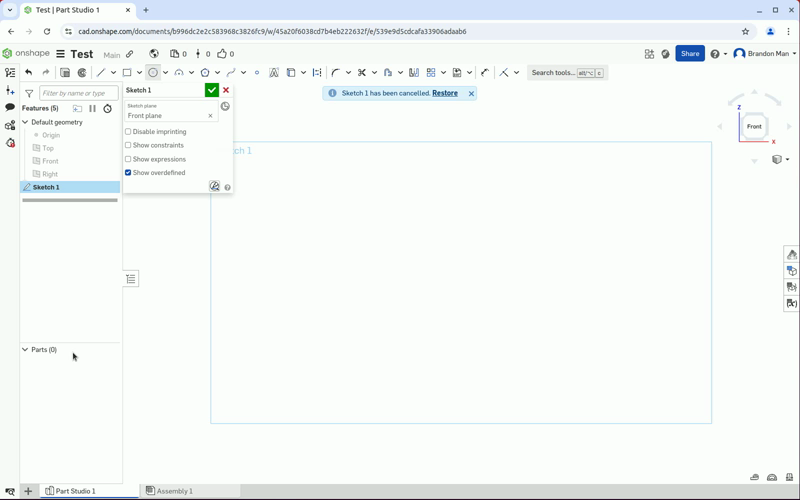
mouse_move(461, 205)
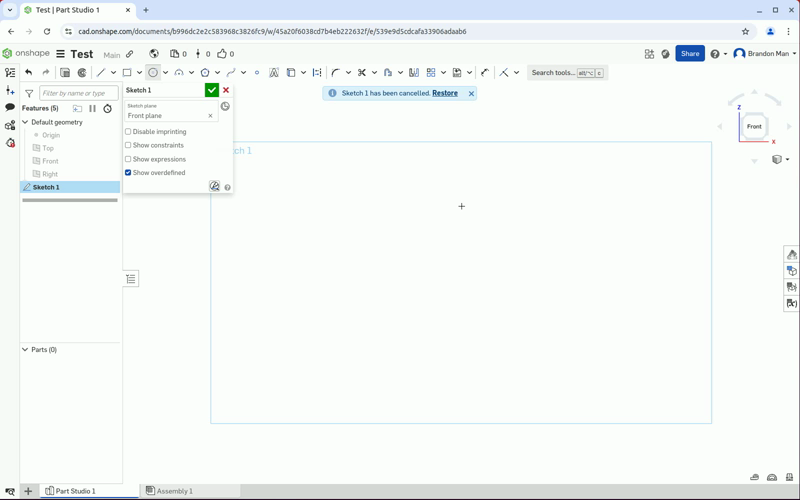
click(461, 205)
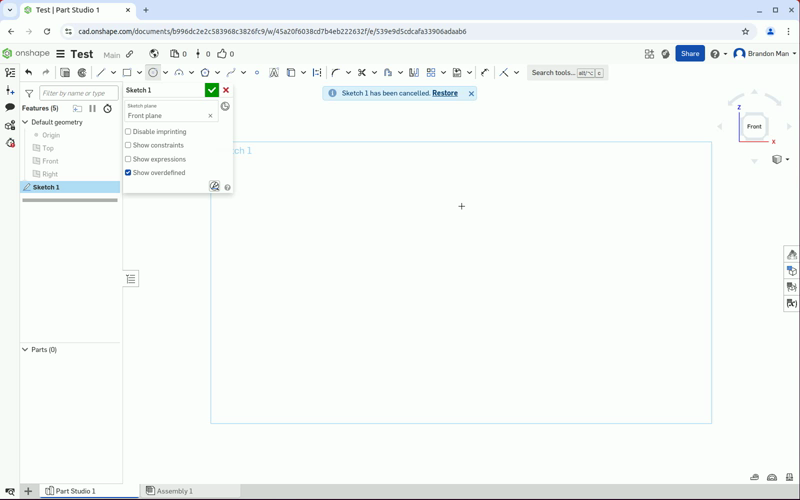
key_up(shift)
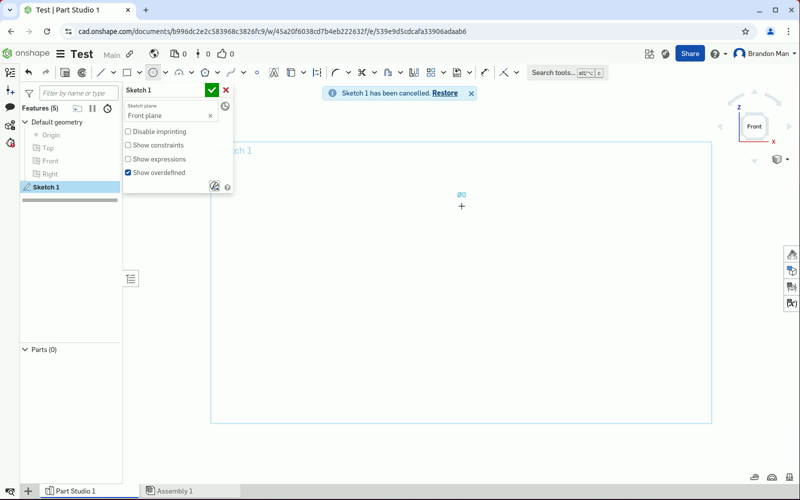
mouse_move(498, 205)
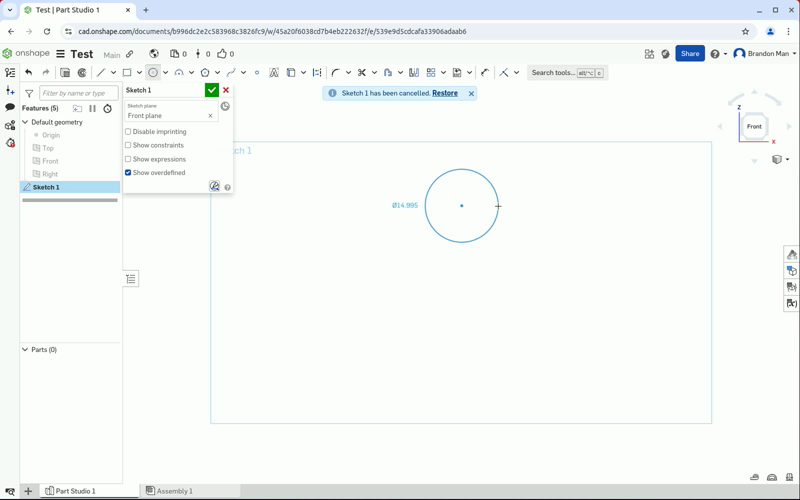
click(498, 205)
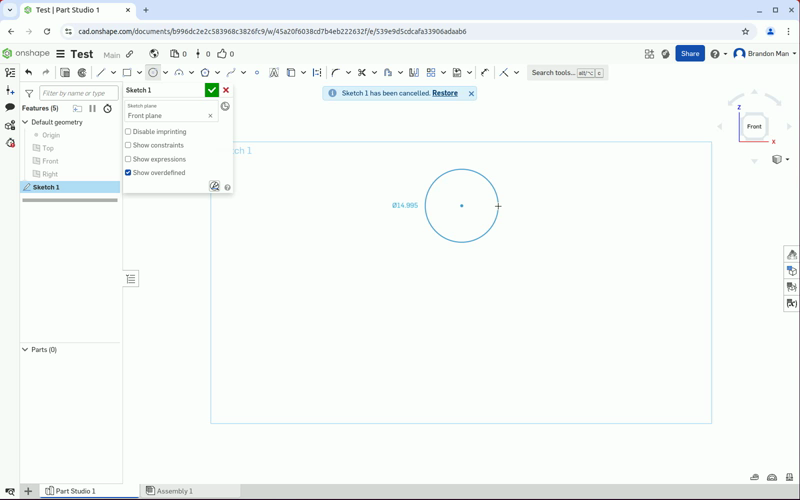
key(esc)
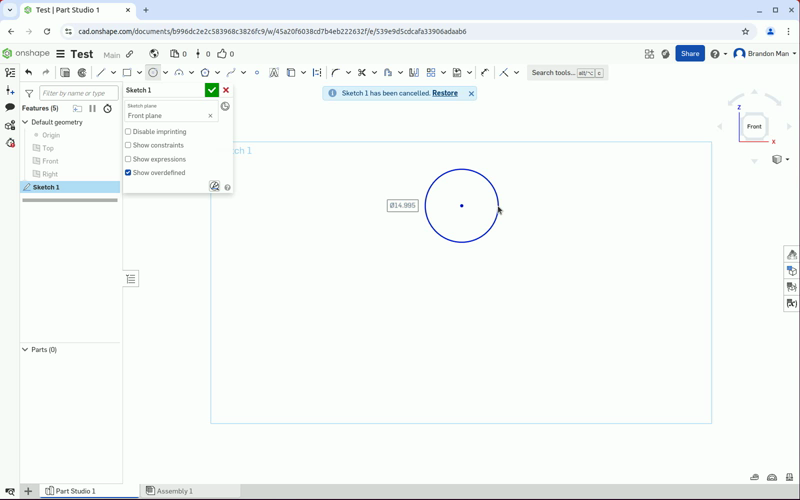
key(c)
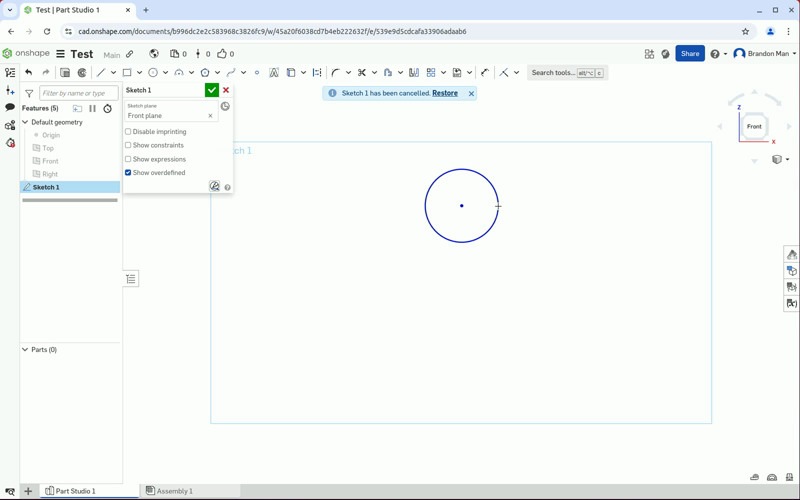
key_down(shift)
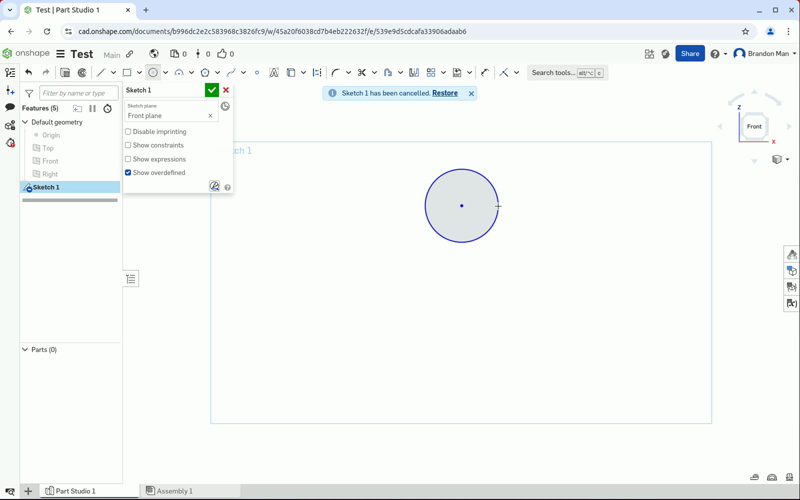
mouse_move(461, 205)
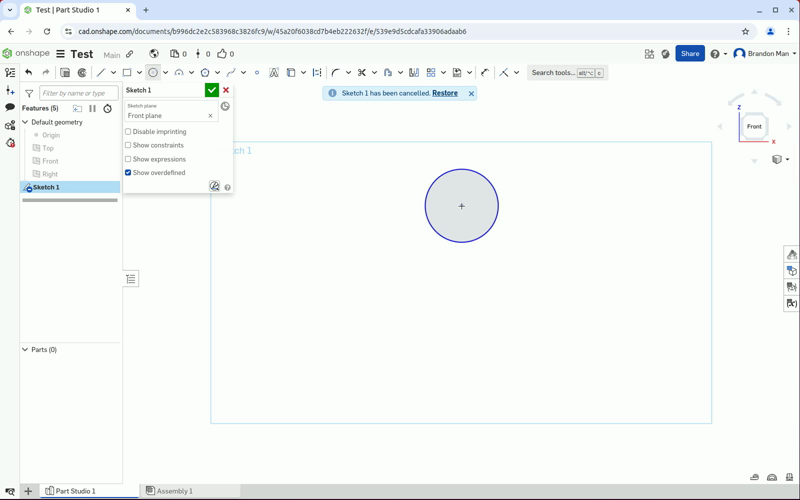
click(461, 205)
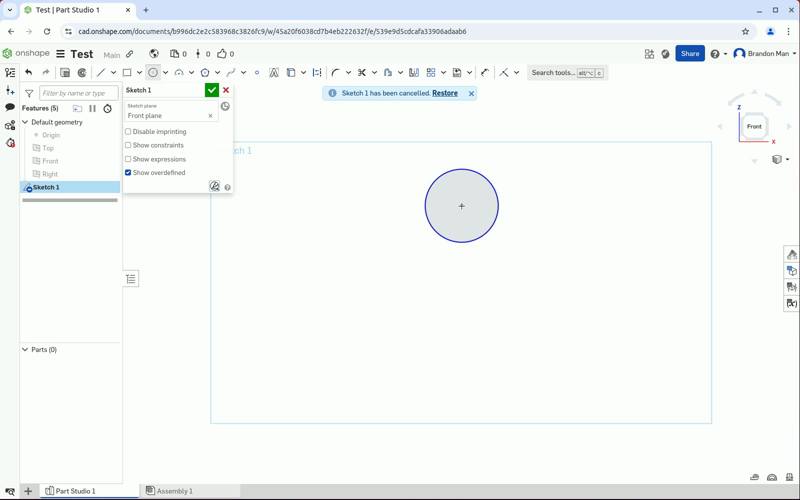
key_up(shift)
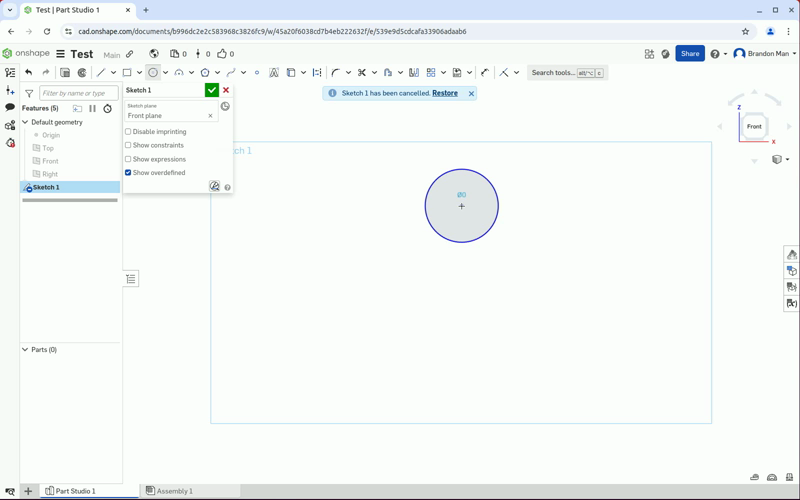
mouse_move(492, 205)
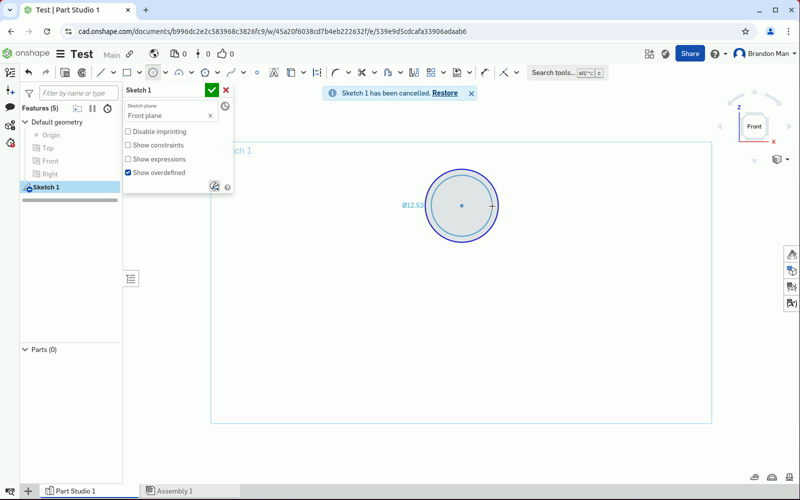
click(492, 205)
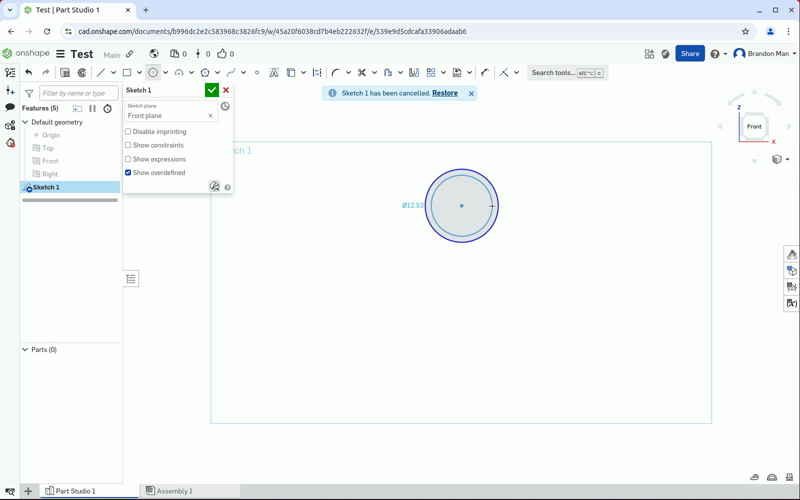
key(esc)
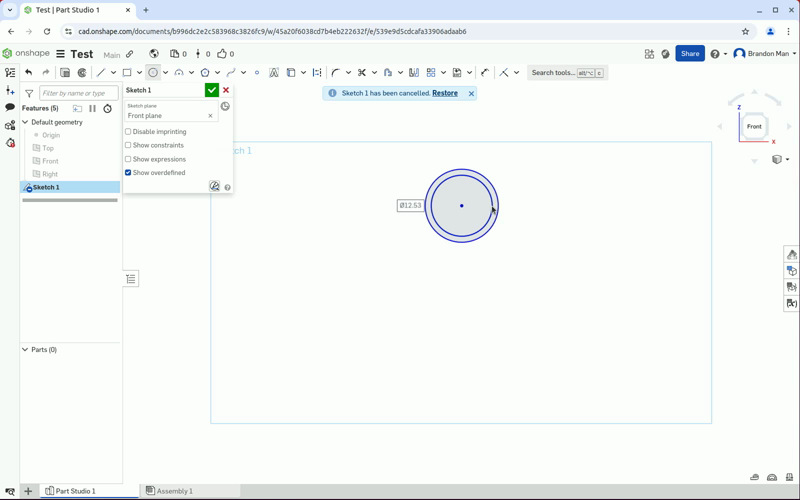
mouse_move(457, 236)
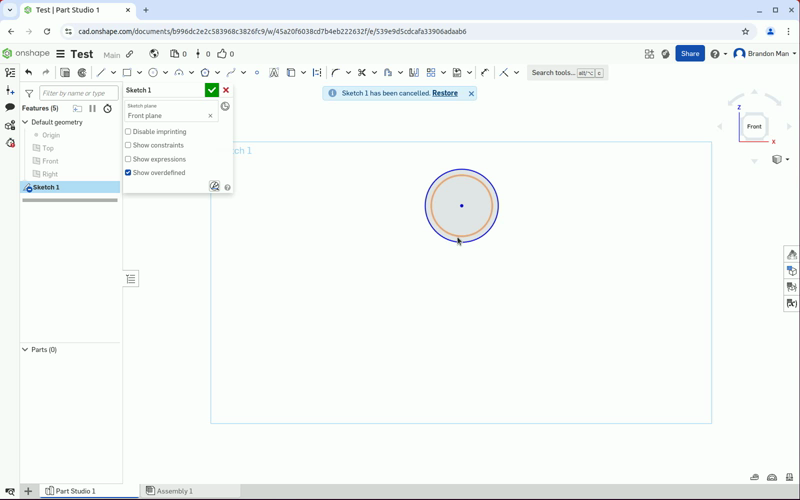
scroll(6)
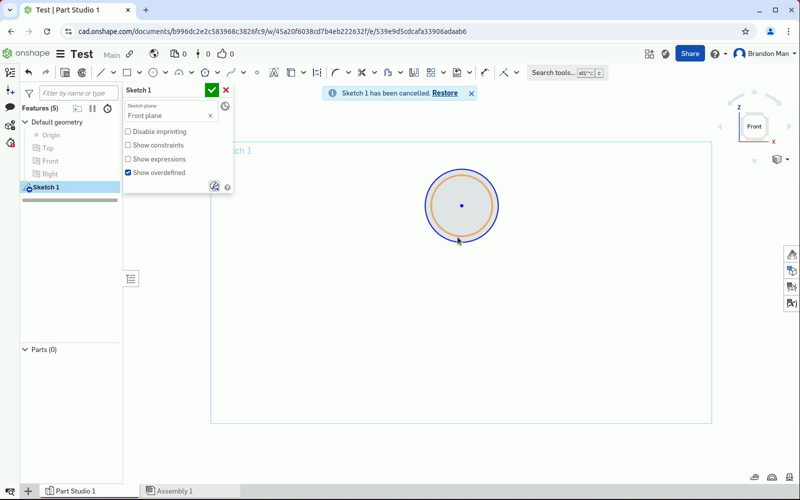
scroll(6)
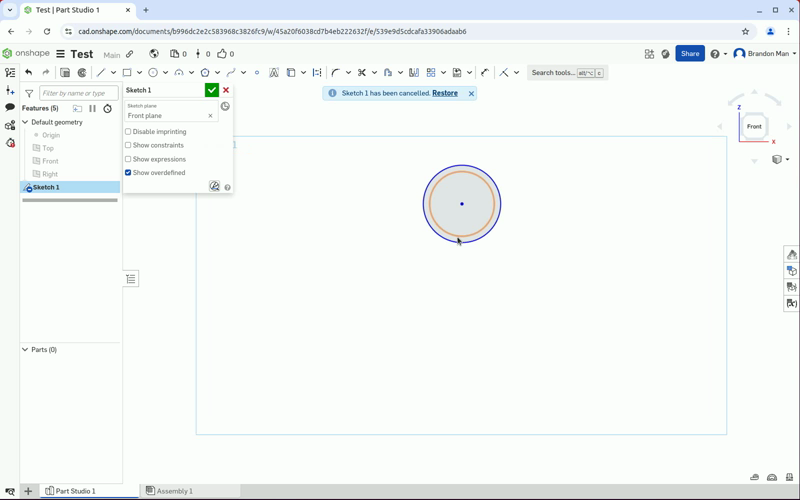
scroll(6)
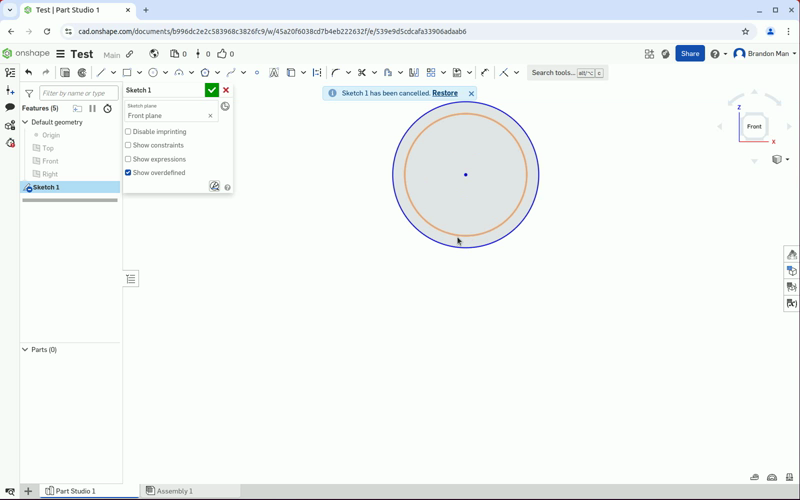
scroll(6)
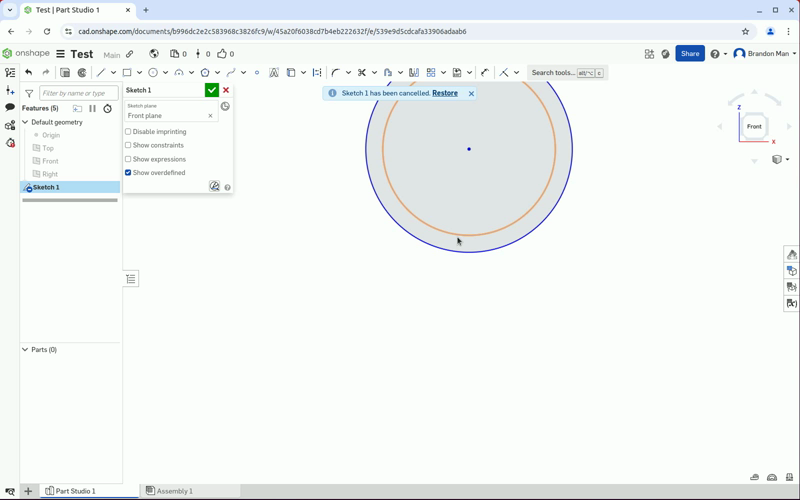
scroll(6)
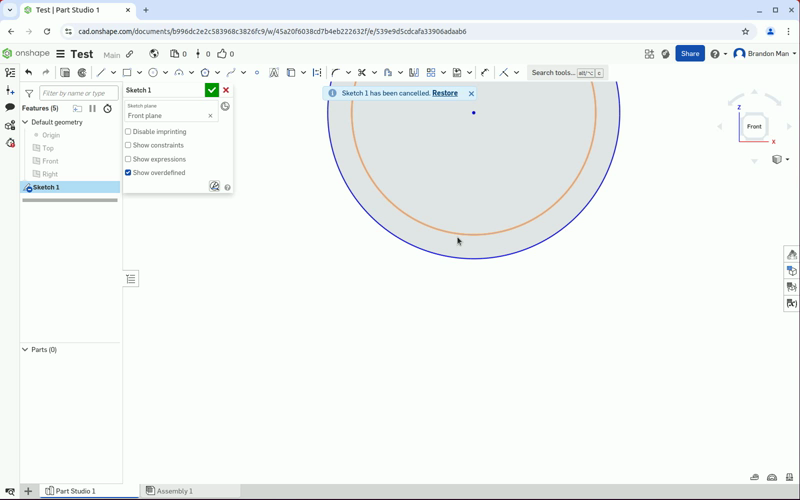
scroll(6)
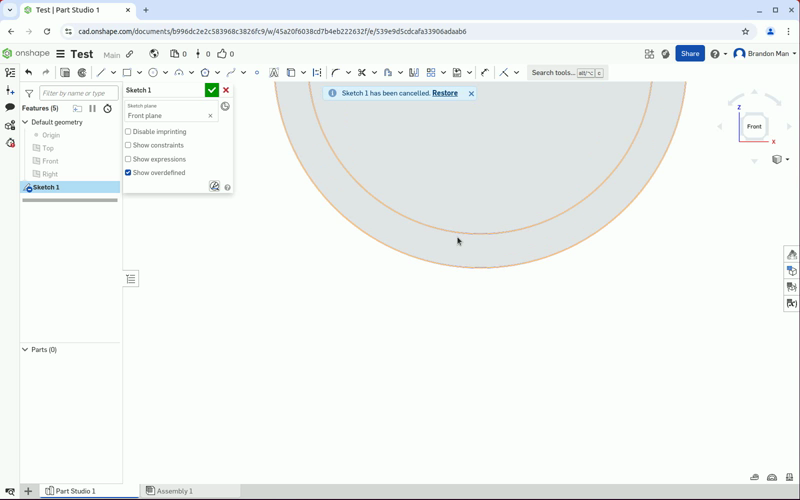
scroll(6)
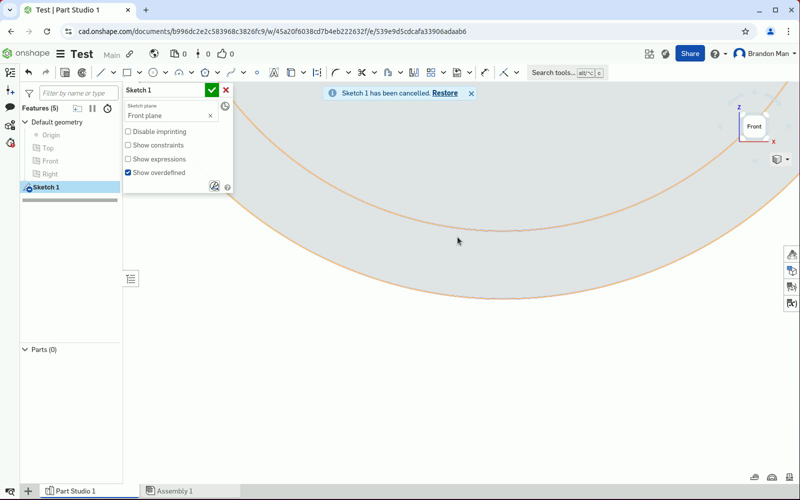
click(457, 236)
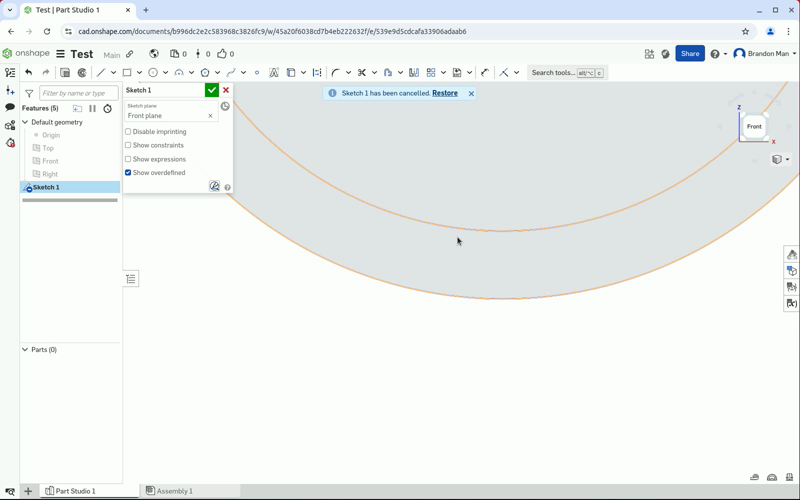
scroll(-6)
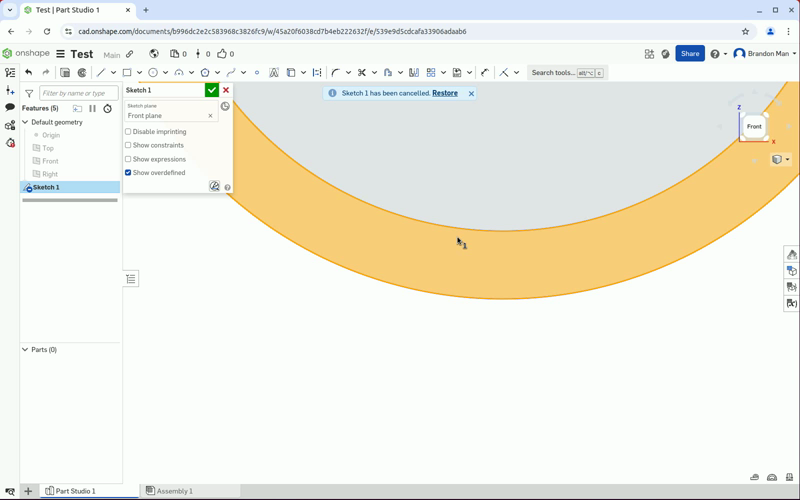
scroll(-6)
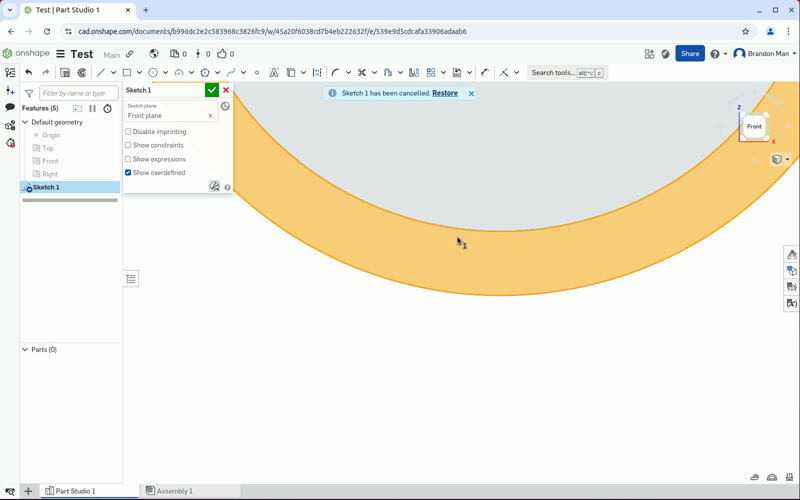
scroll(-6)
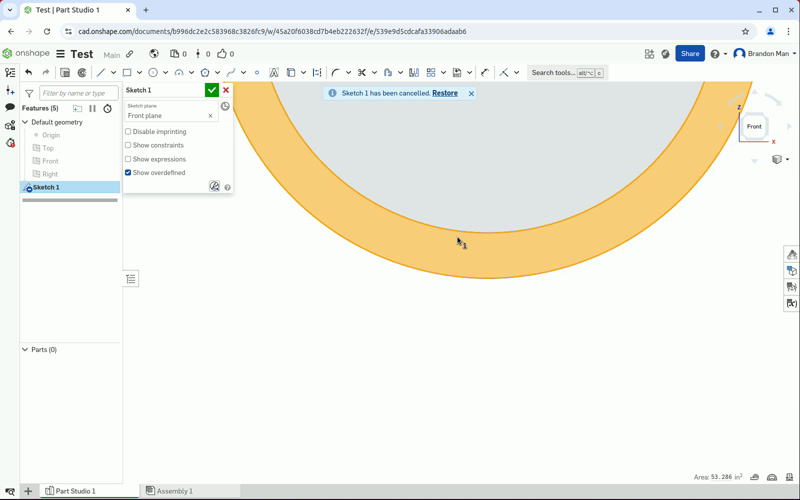
scroll(-6)
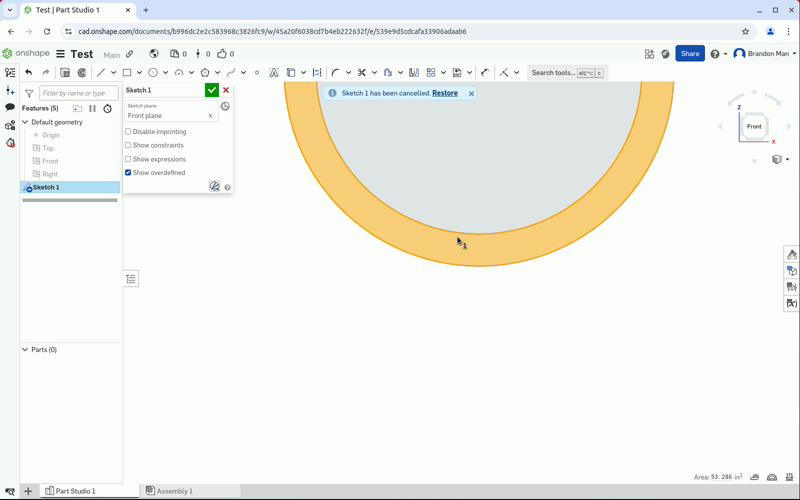
scroll(-6)
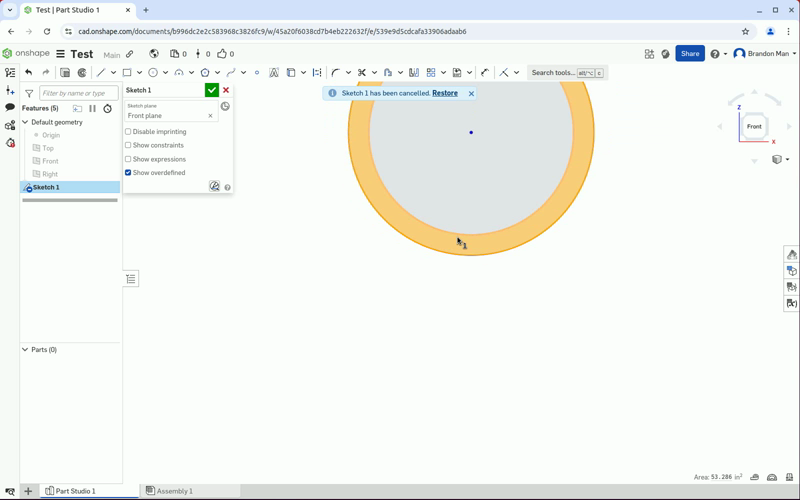
scroll(-6)
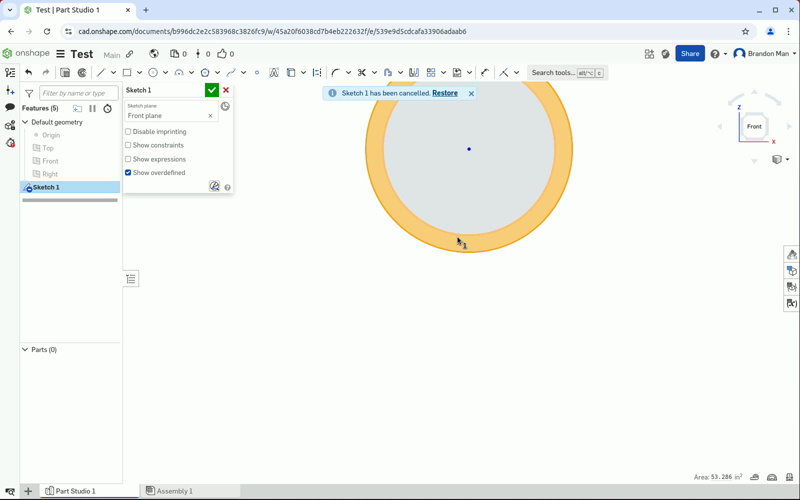
scroll(-6)
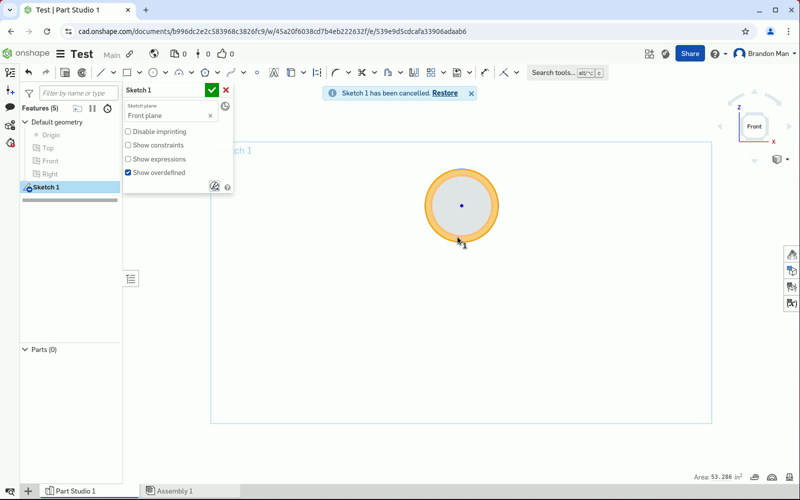
mouse_move(73, 352)
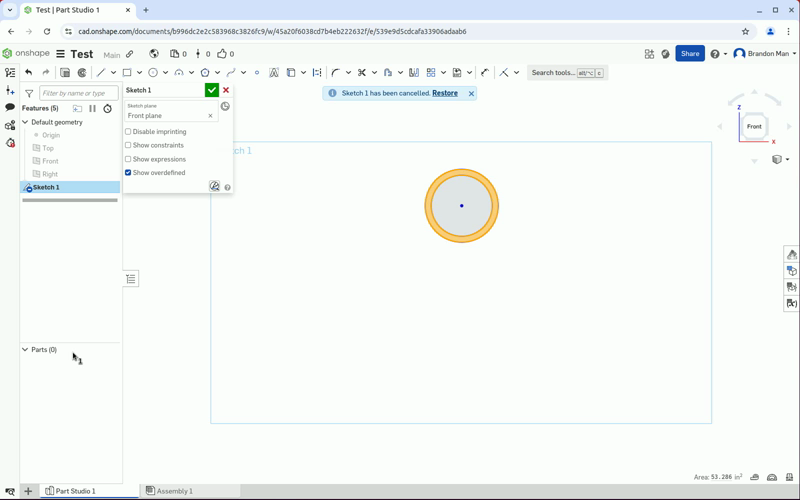
key(shift+y)
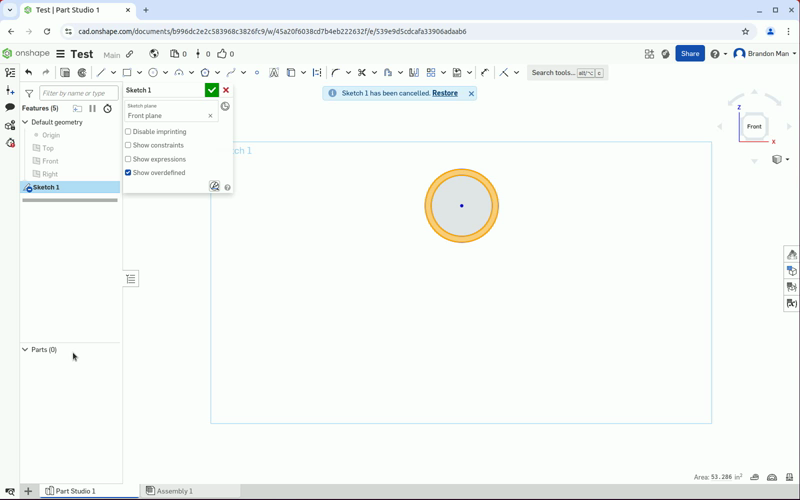
key(shift+e)
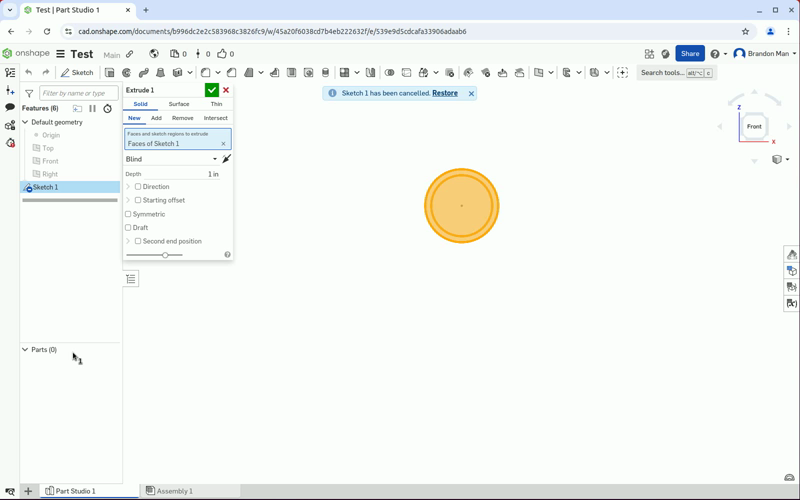
mouse_move(143, 106)
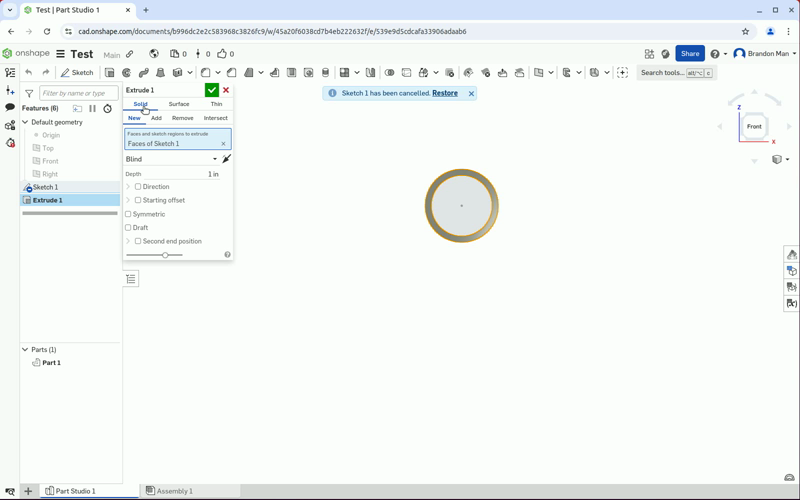
click(143, 106)
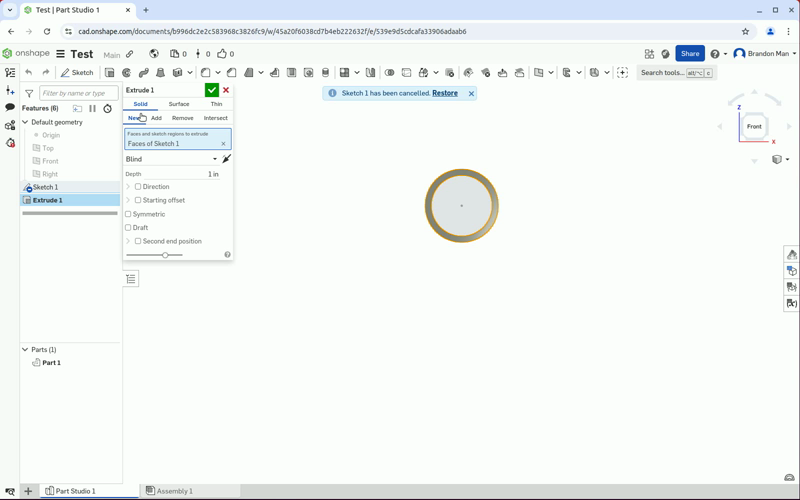
mouse_move(137, 120)
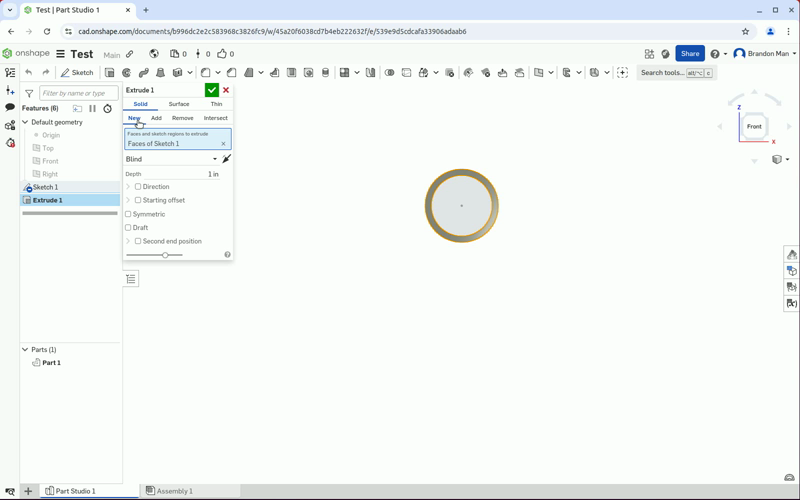
click(137, 120)
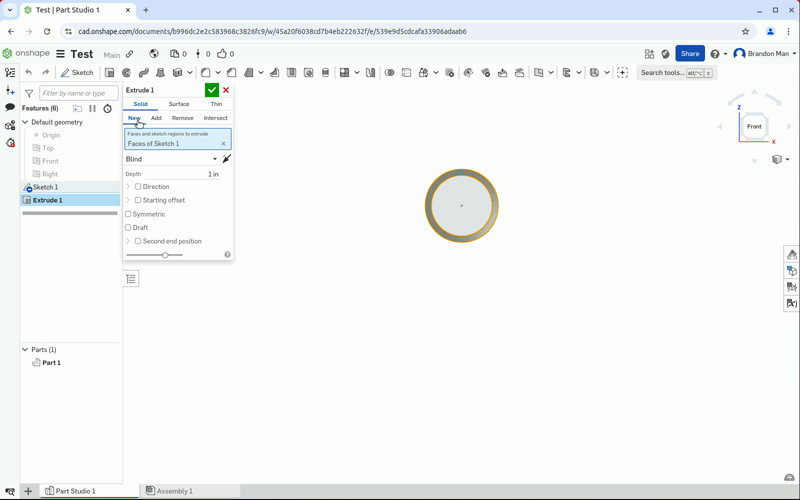
key(tab, 4)
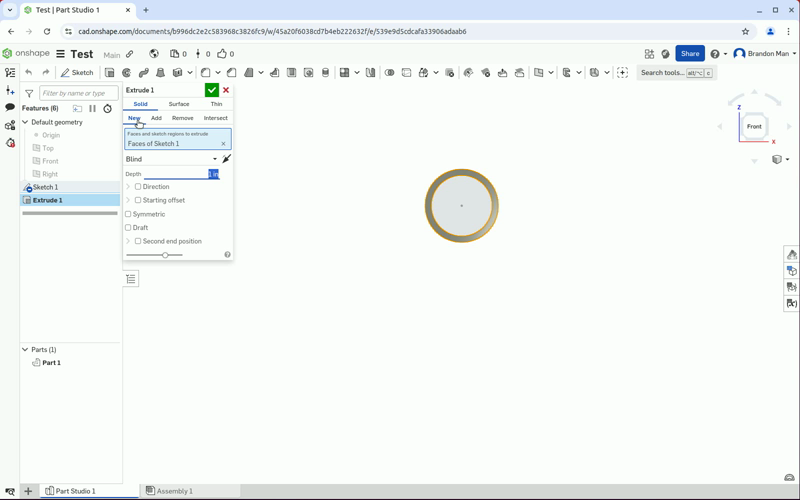
text(3.851)
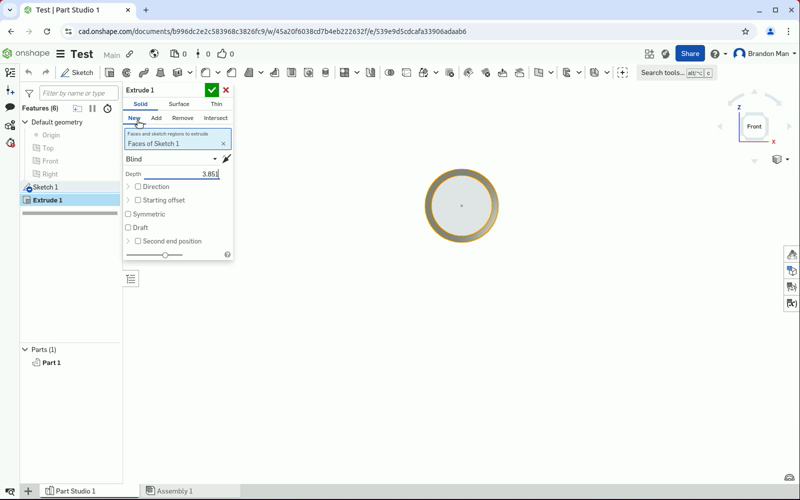
key(enter)
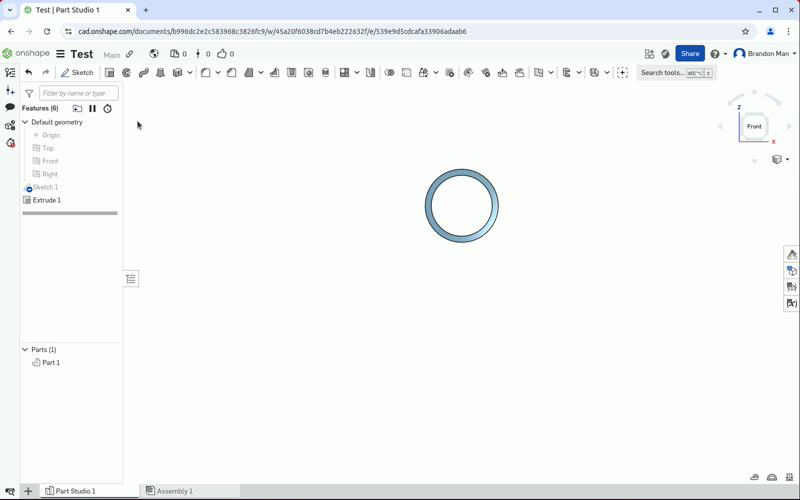
key(shift+h)
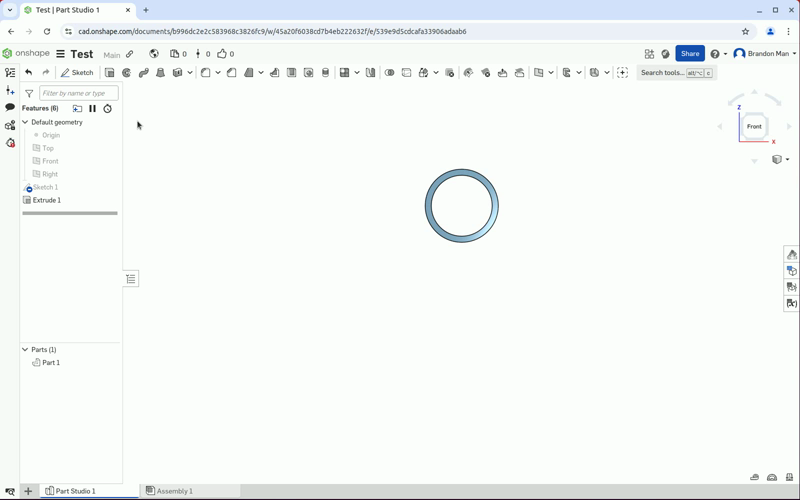
key(shift+h)
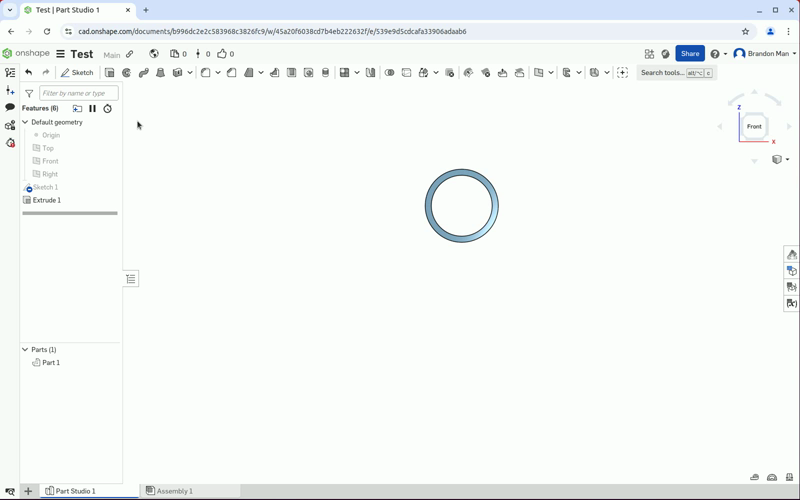
mouse_move(73, 189)
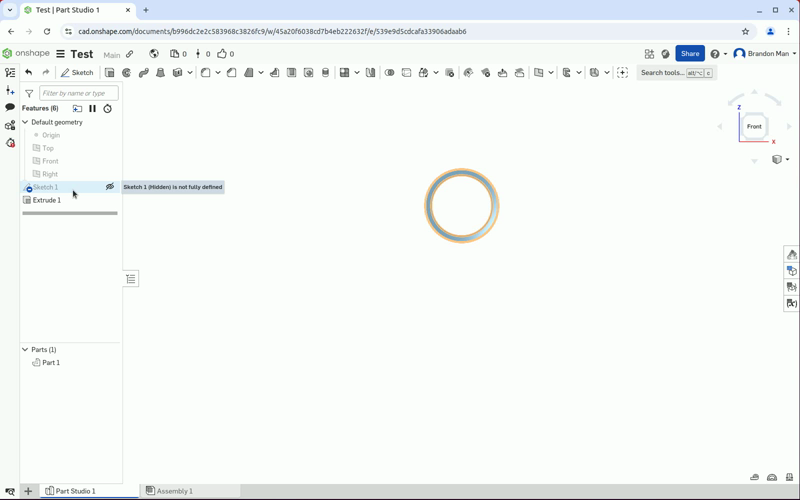
click(73, 189)
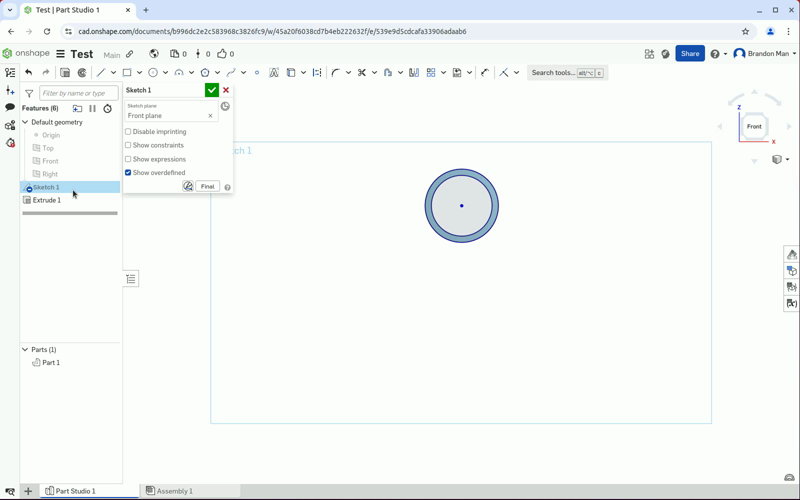
mouse_move(229, 92)
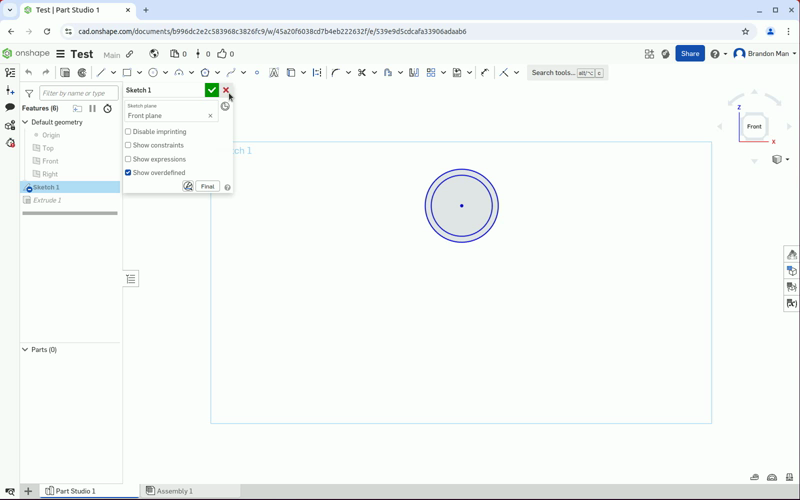
click(229, 92)
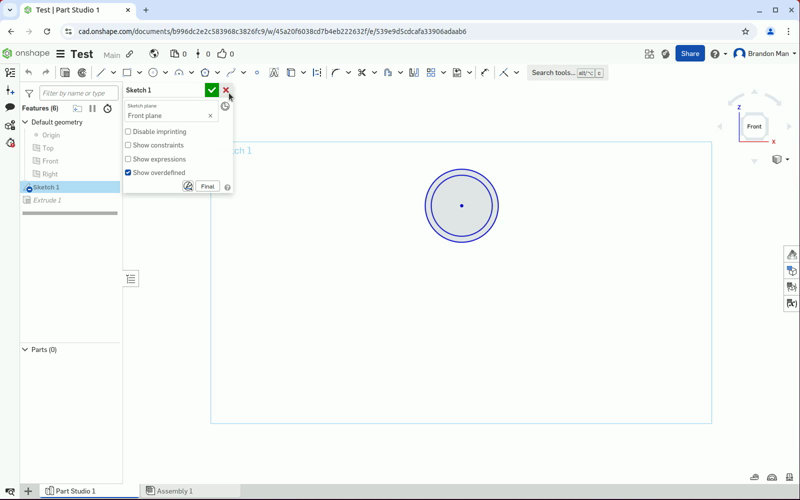
key(shift+s)
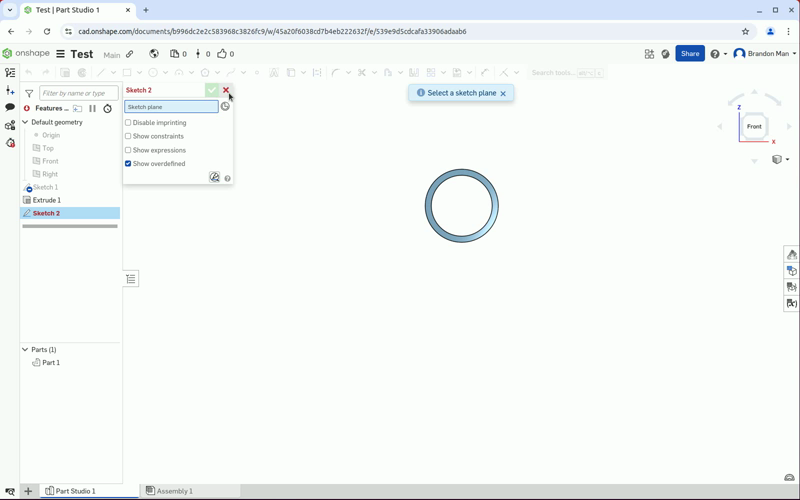
mouse_move(73, 163)
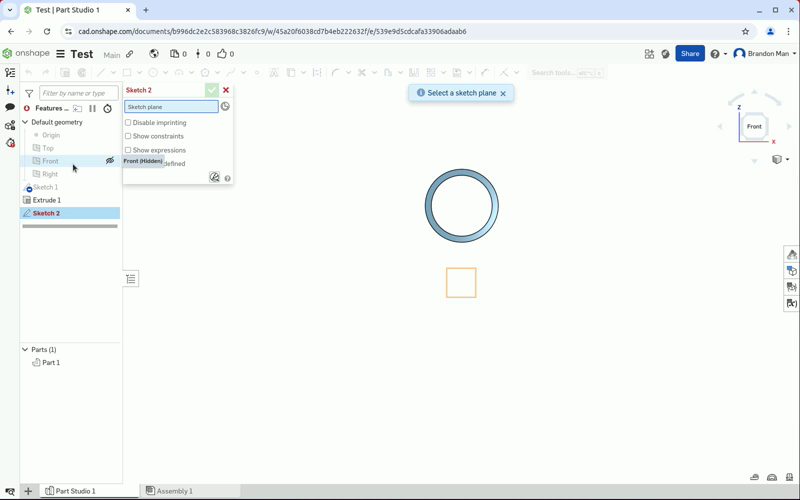
click(73, 163)
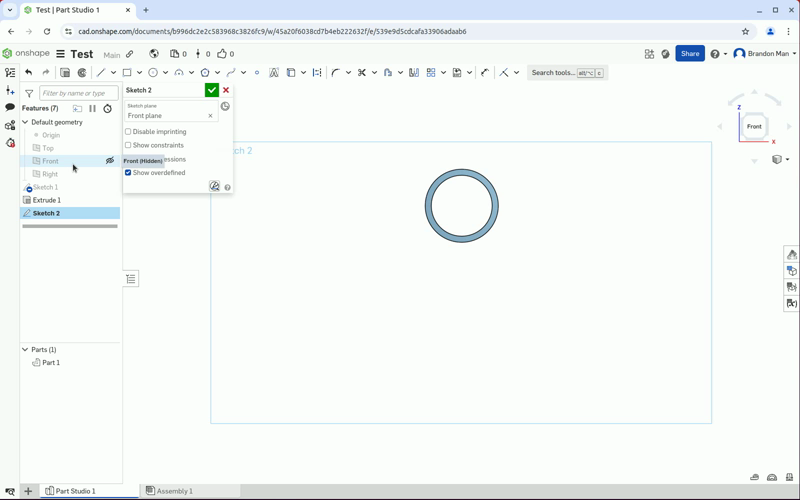
mouse_move(73, 352)
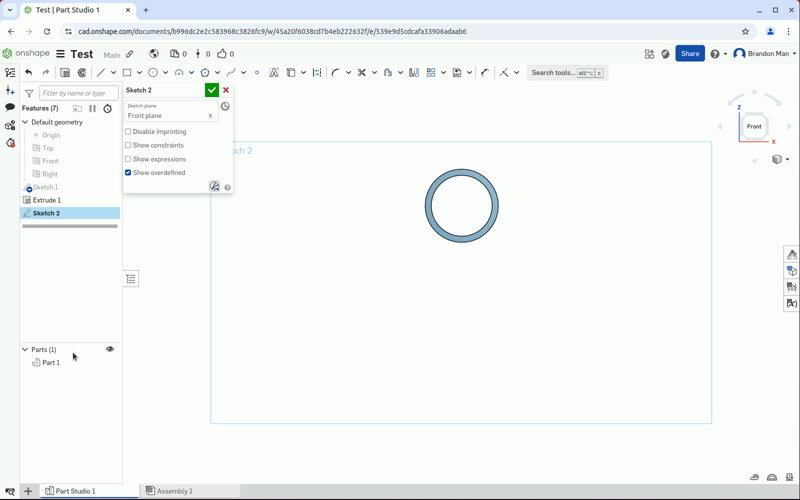
key(y)
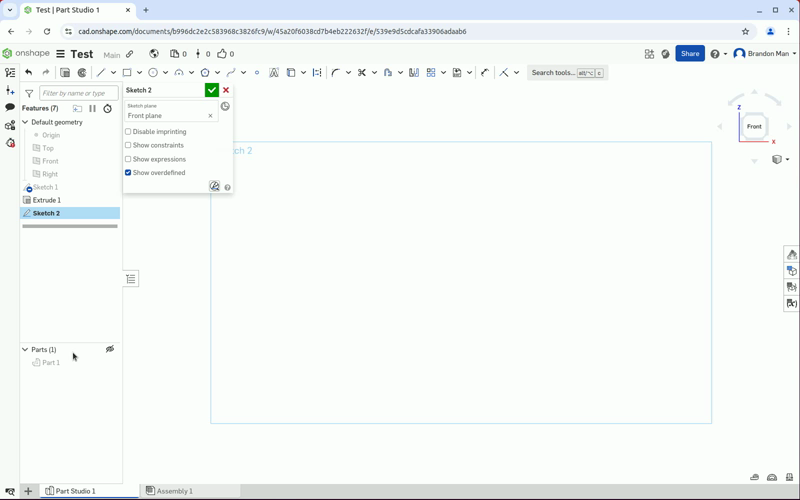
key(c)
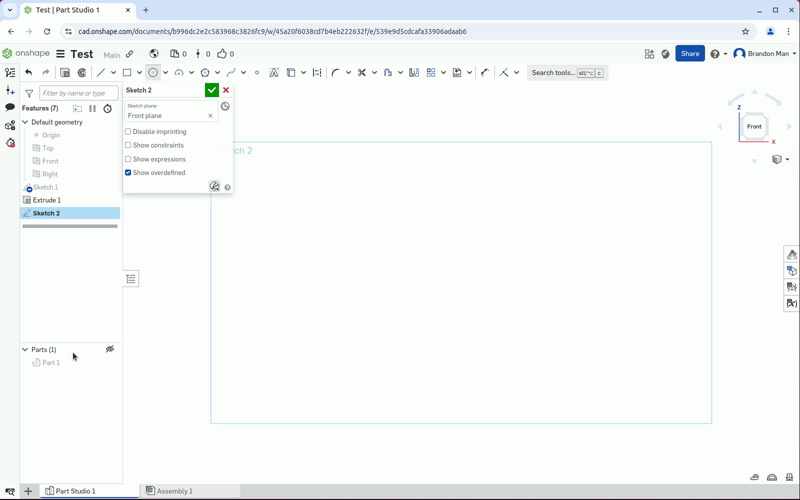
key_down(shift)
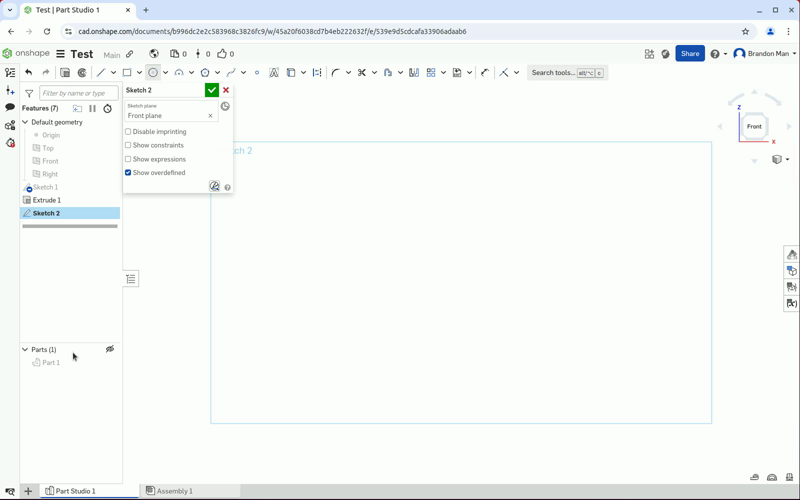
mouse_move(395, 321)
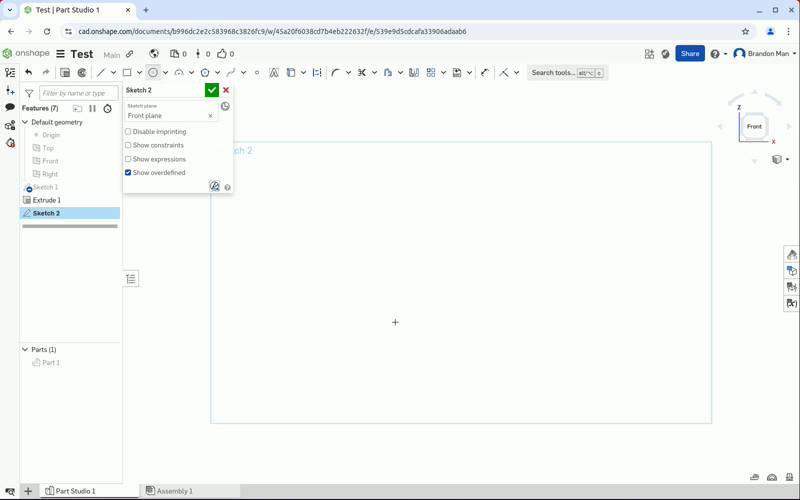
click(395, 321)
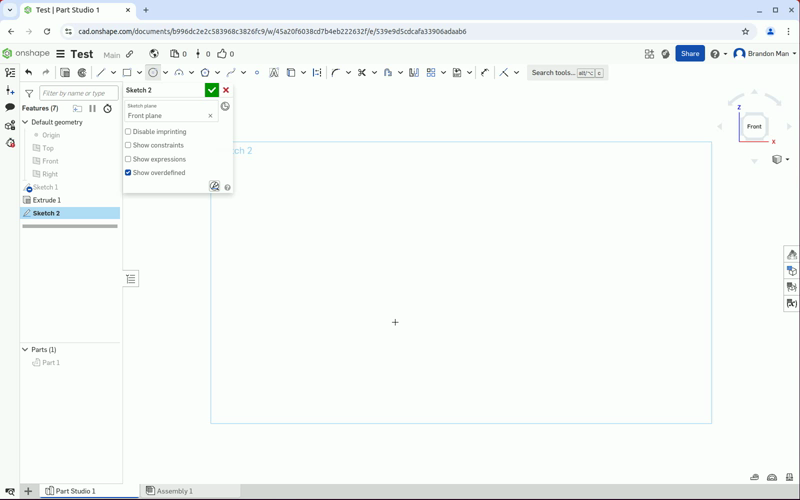
key_up(shift)
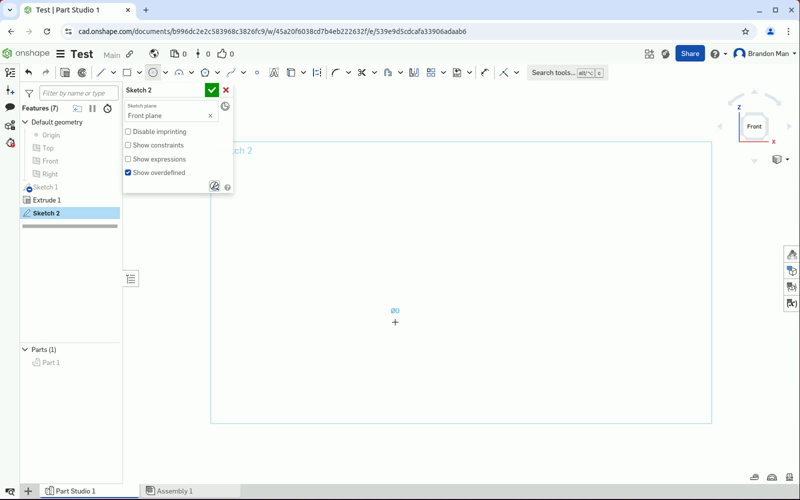
mouse_move(430, 321)
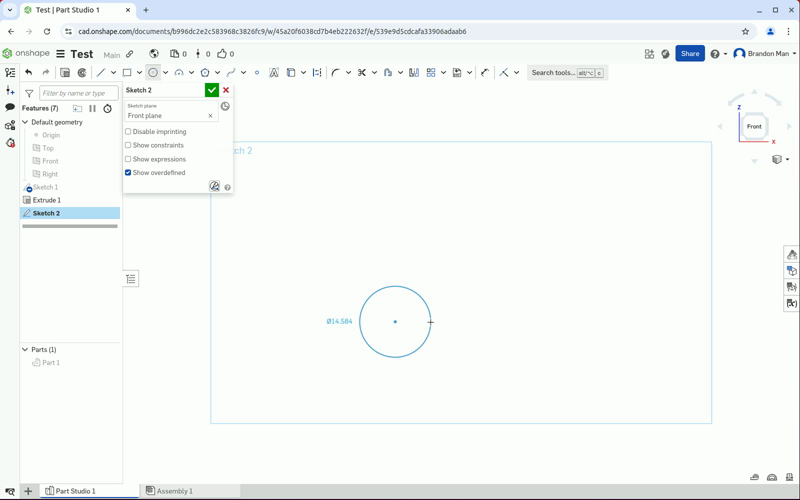
click(430, 321)
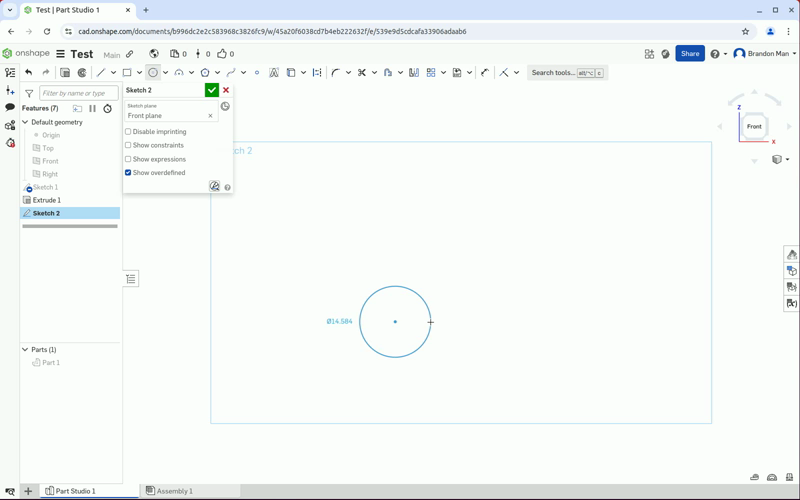
key(esc)
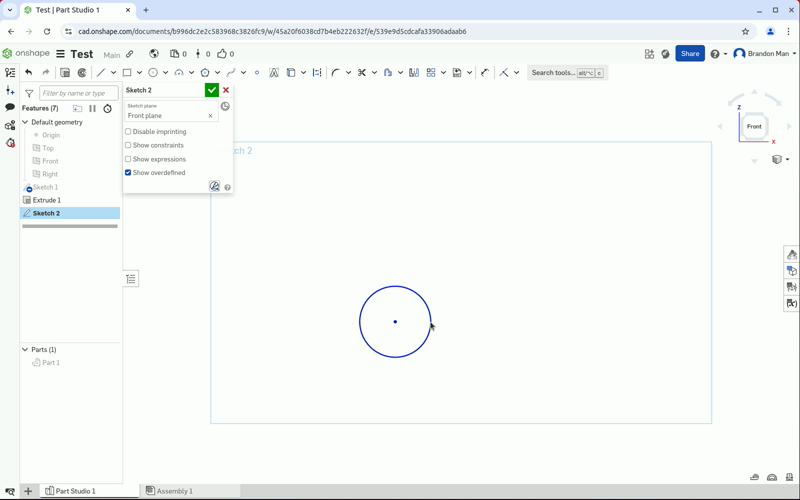
key(c)
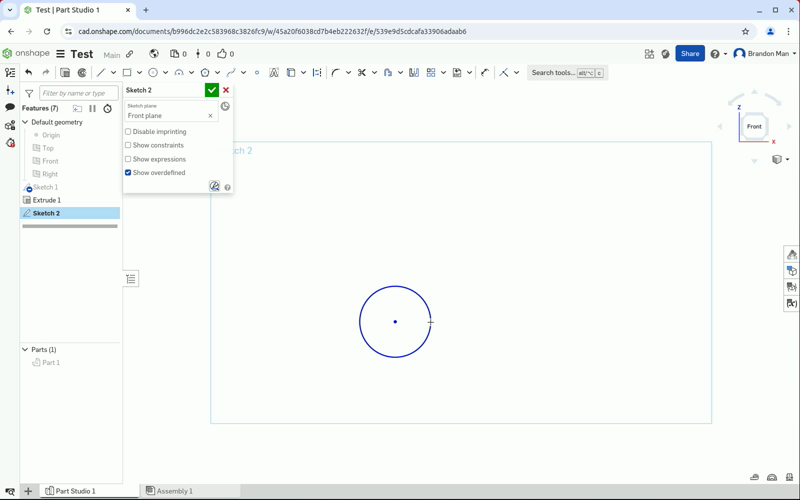
key_down(shift)
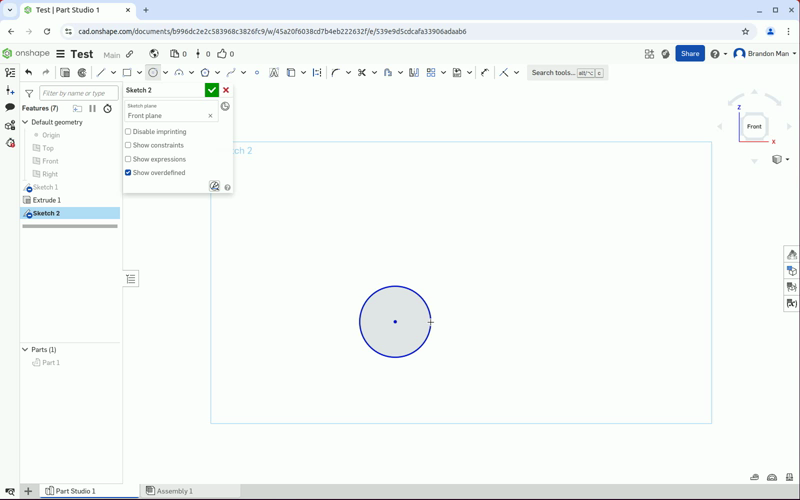
mouse_move(395, 321)
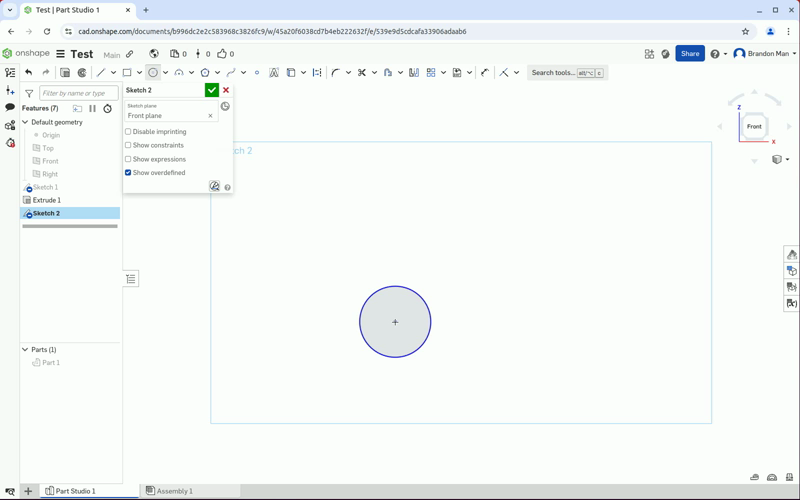
click(395, 321)
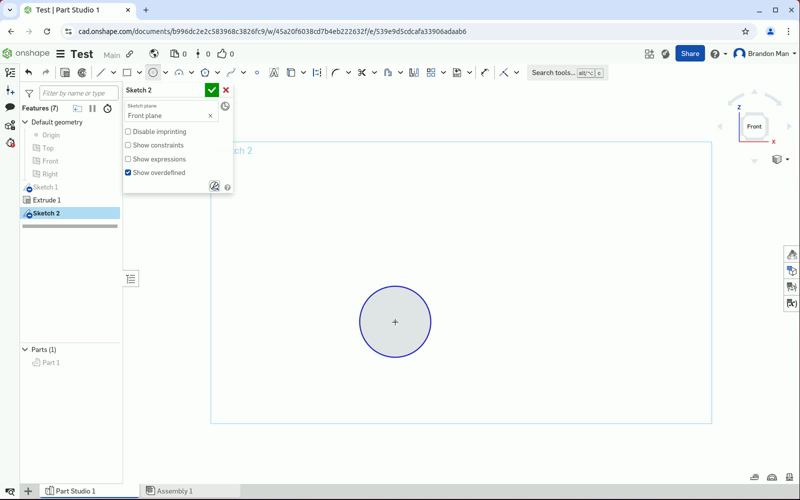
key_up(shift)
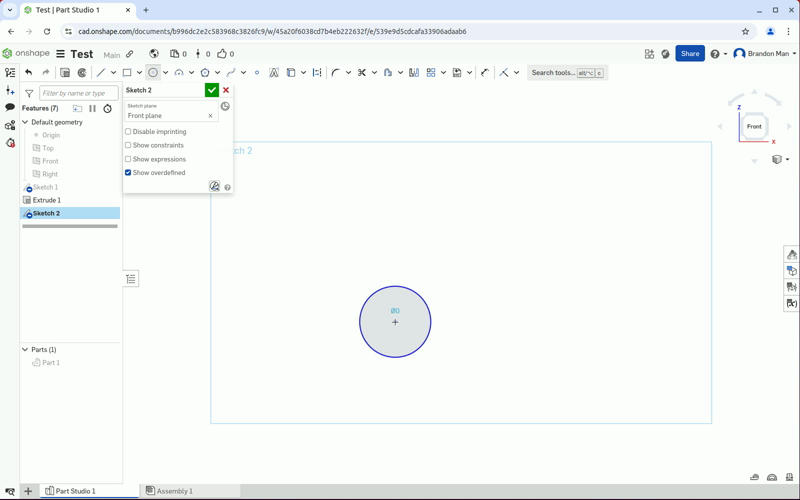
mouse_move(425, 321)
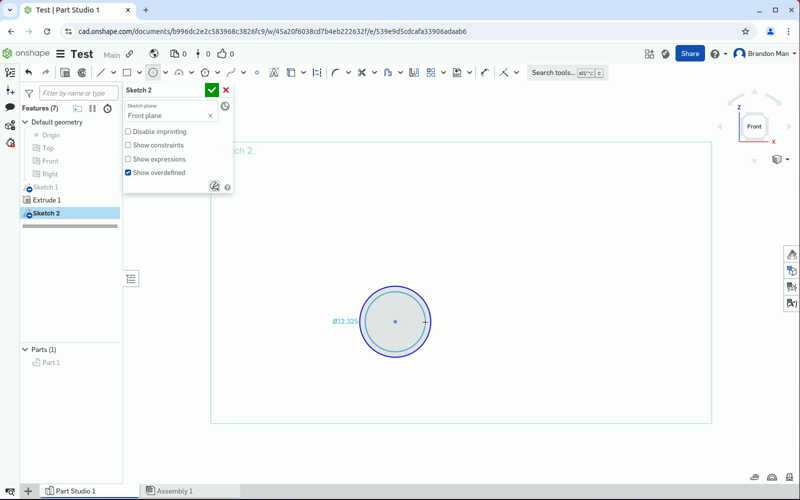
click(425, 321)
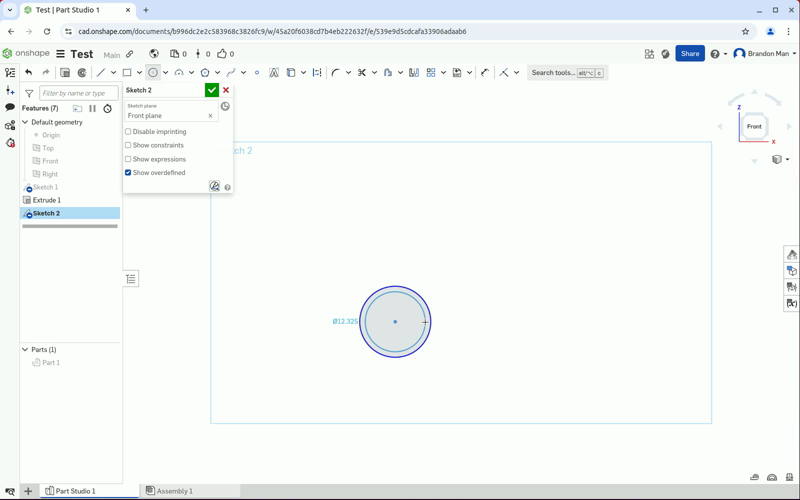
key(esc)
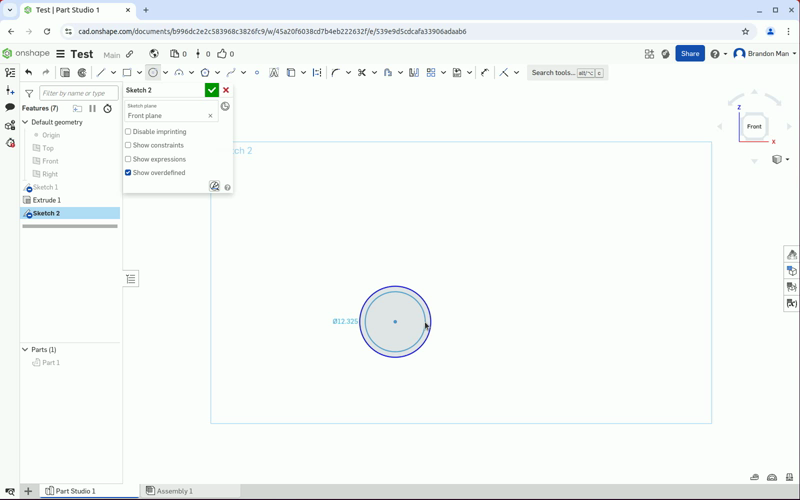
mouse_move(363, 325)
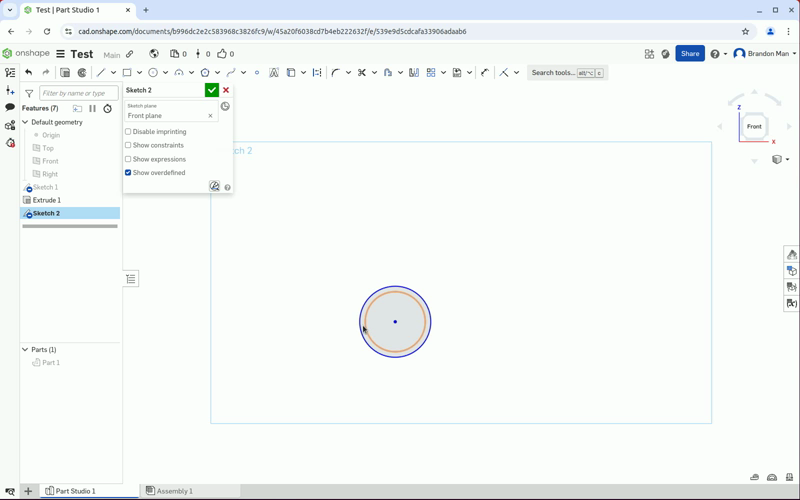
scroll(6)
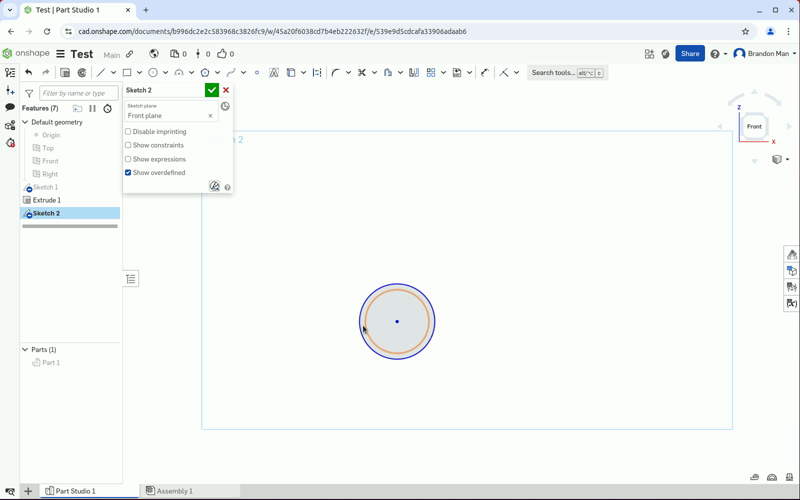
scroll(6)
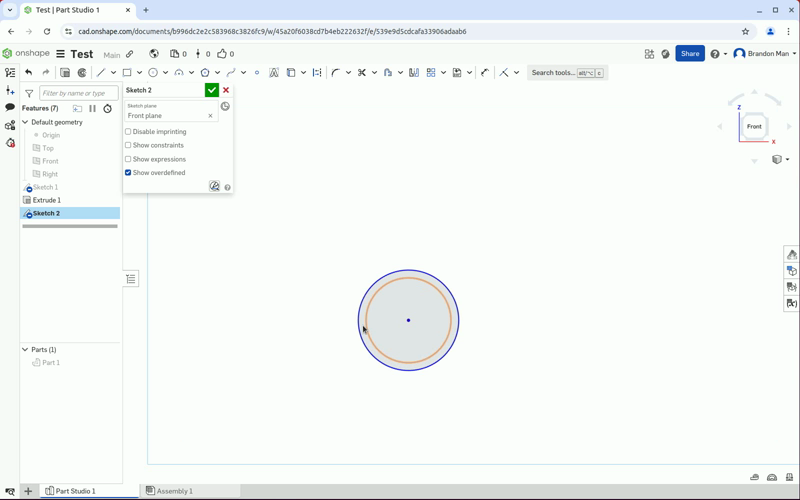
scroll(6)
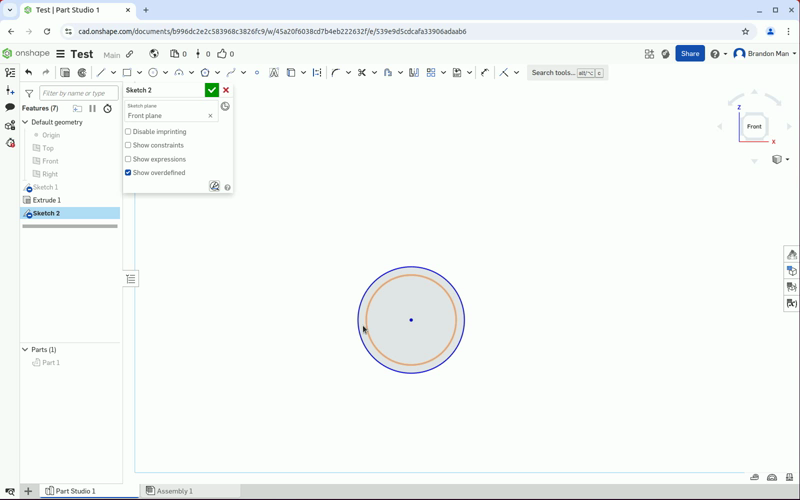
scroll(6)
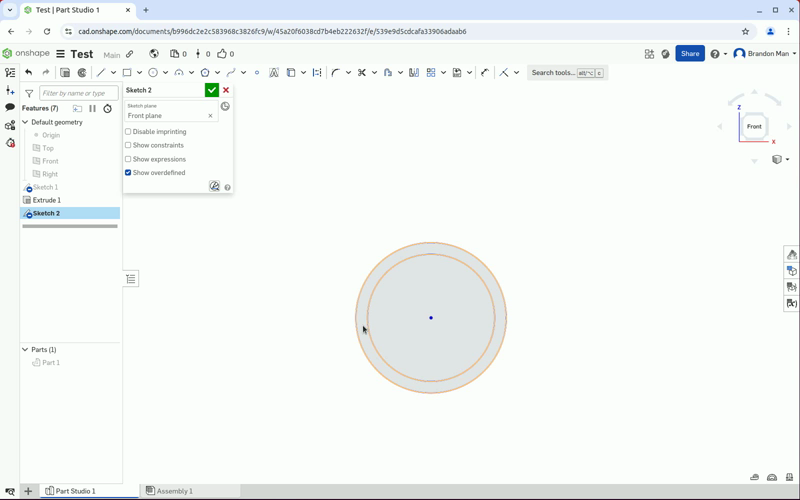
scroll(6)
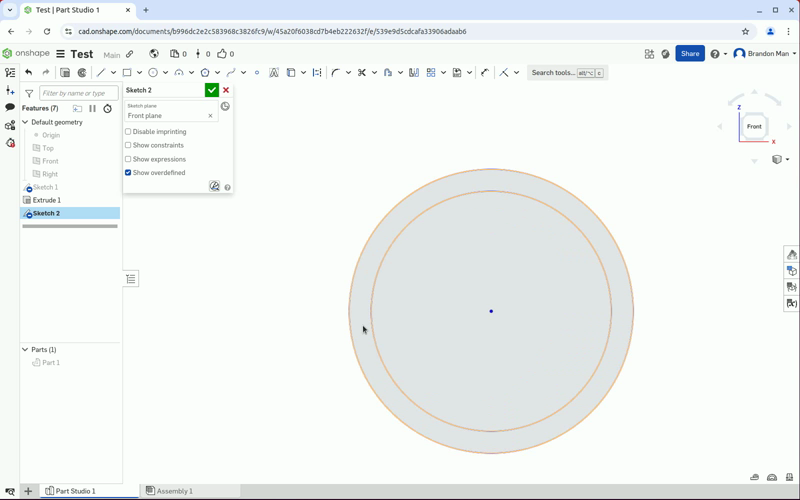
scroll(6)
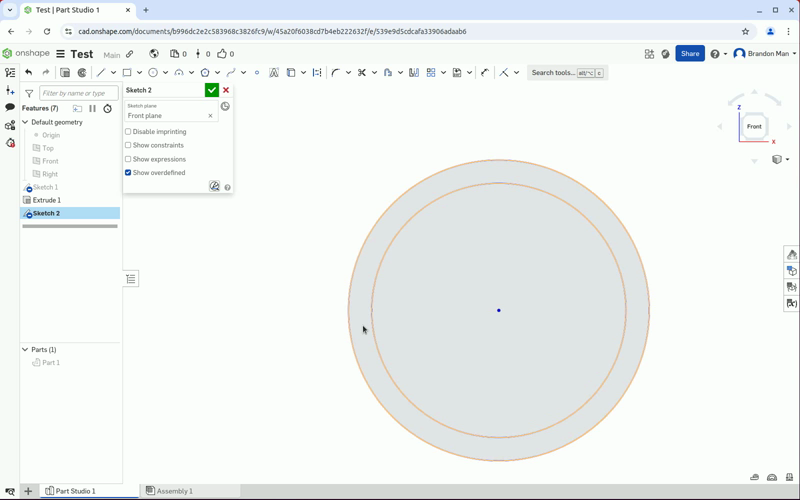
scroll(6)
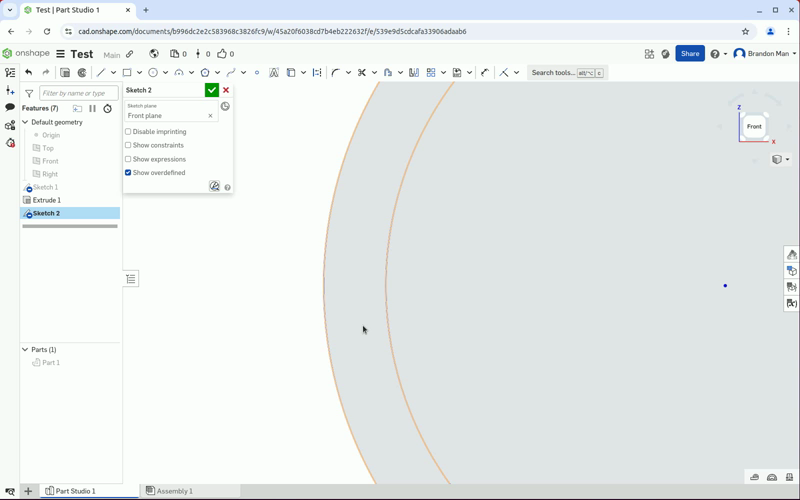
click(363, 325)
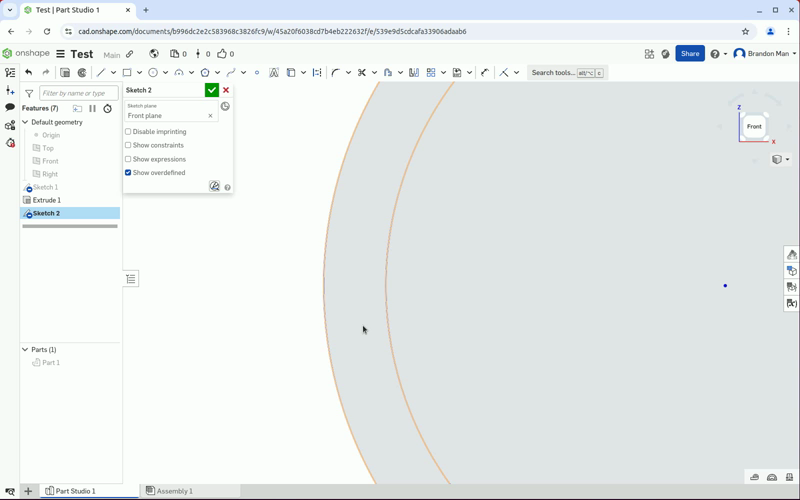
scroll(-6)
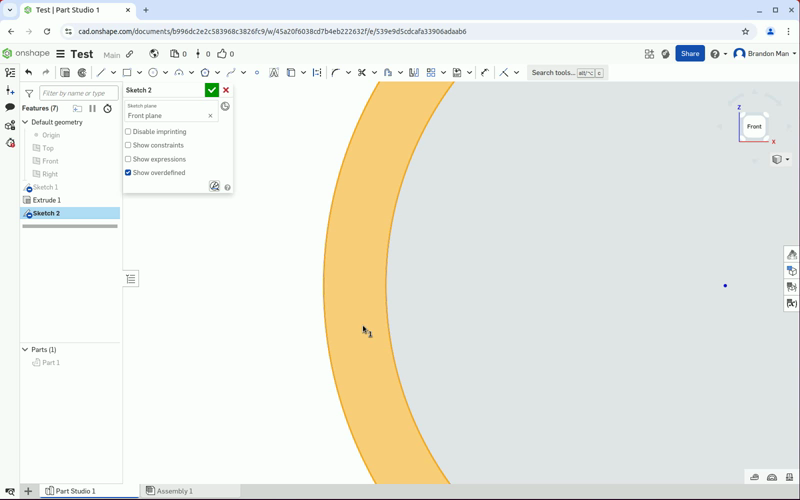
scroll(-6)
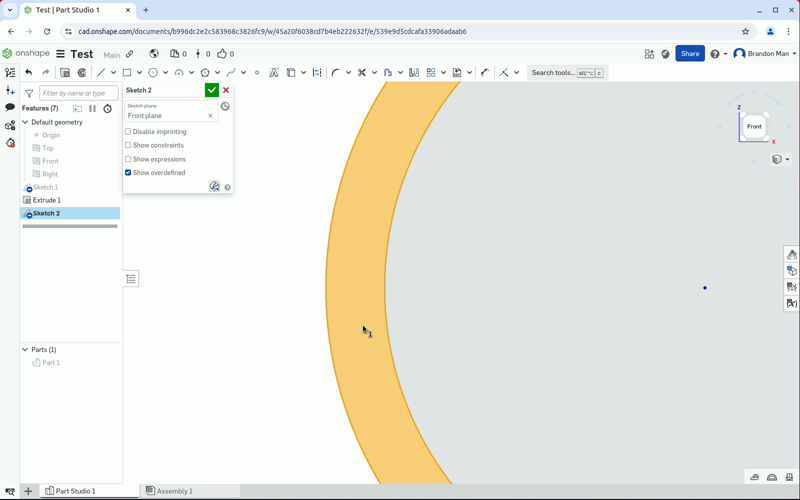
scroll(-6)
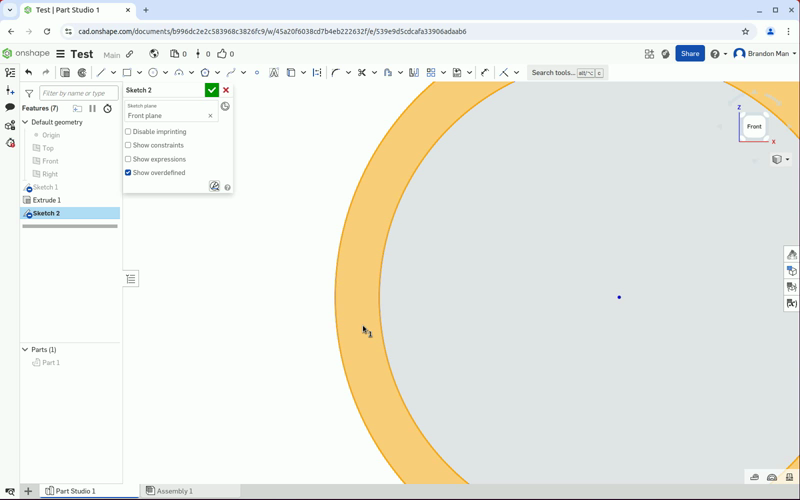
scroll(-6)
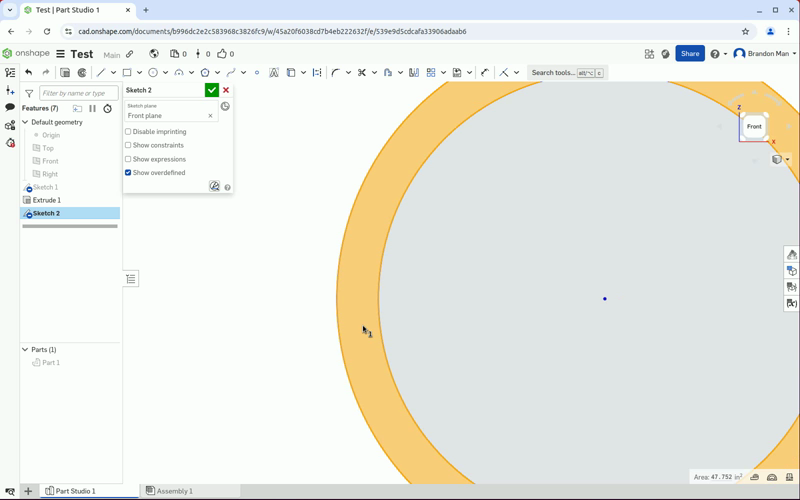
scroll(-6)
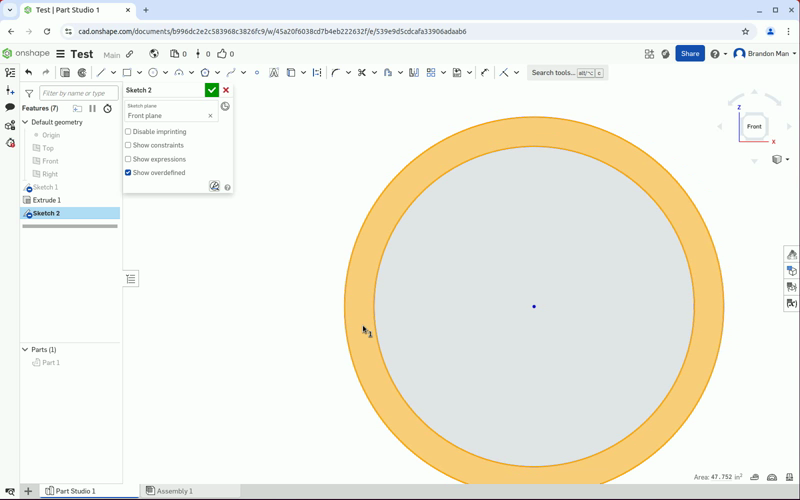
scroll(-6)
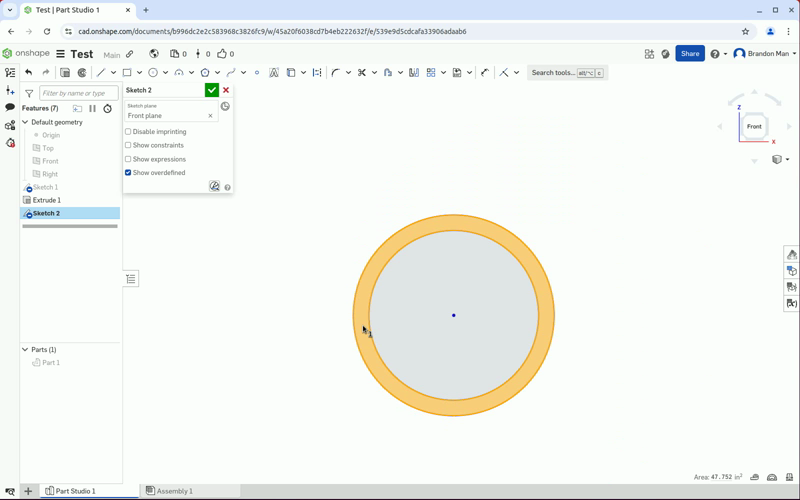
scroll(-6)
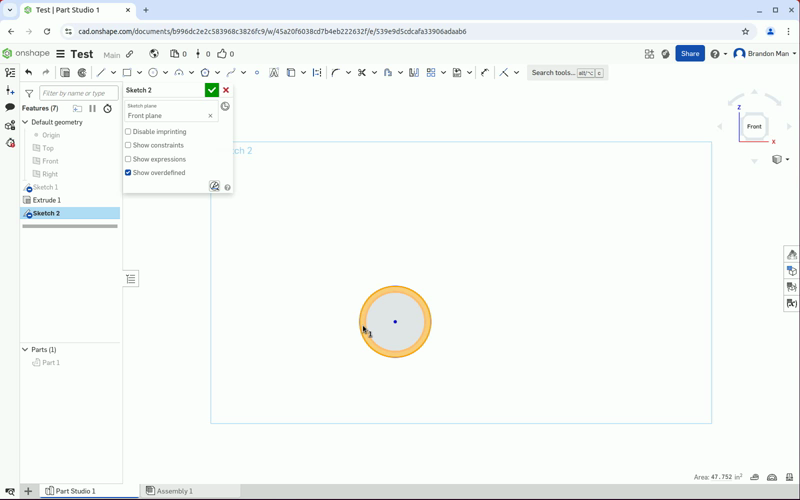
mouse_move(73, 352)
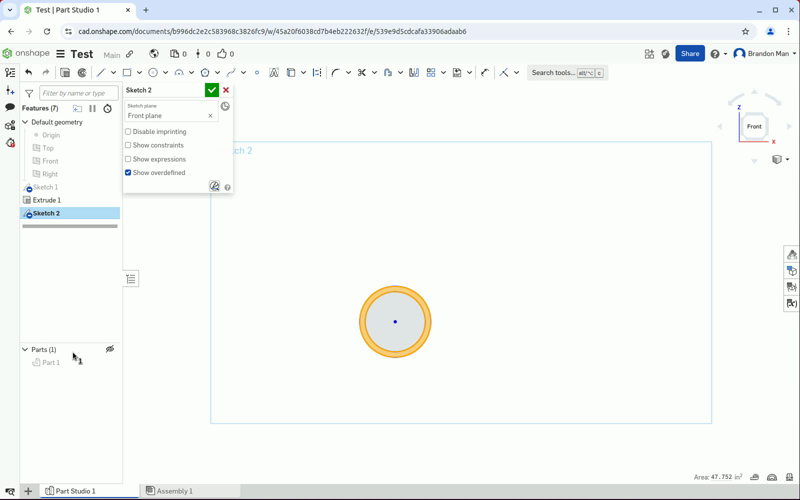
key(shift+y)
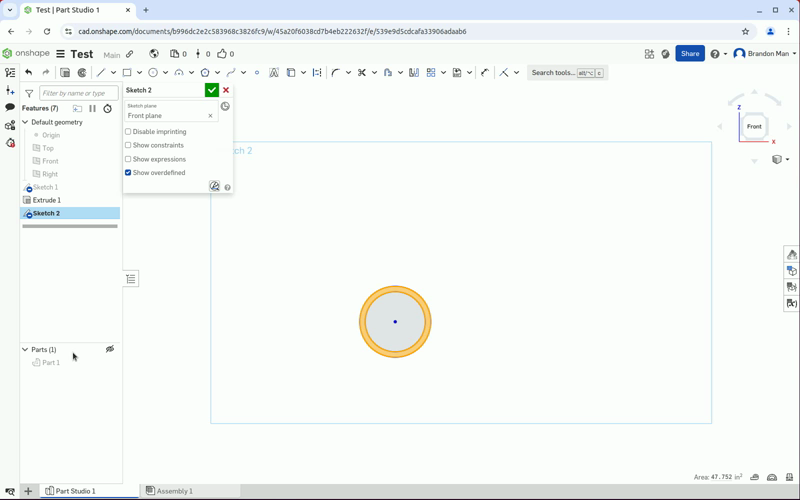
key(shift+e)
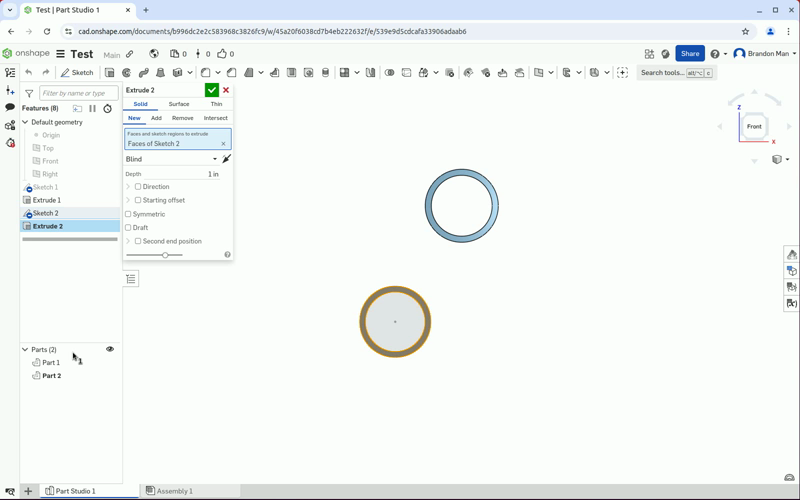
mouse_move(143, 106)
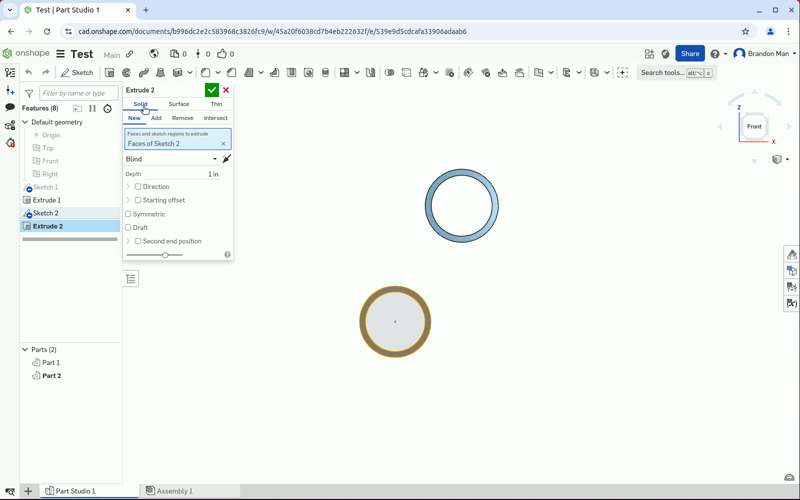
click(143, 106)
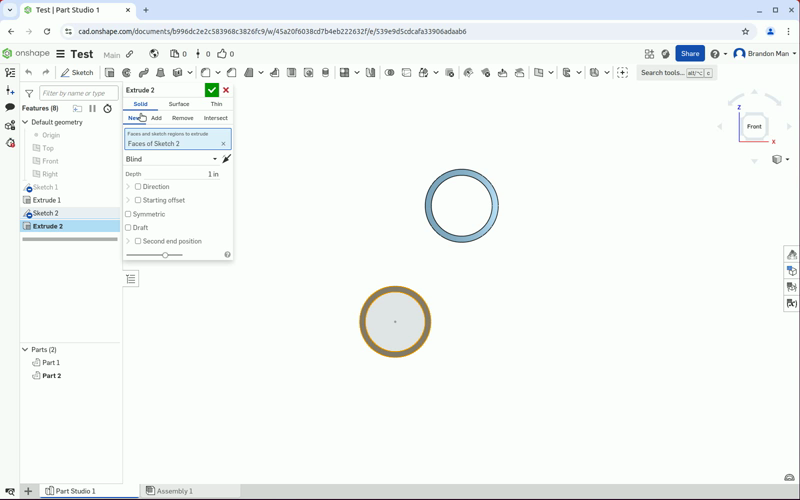
mouse_move(137, 120)
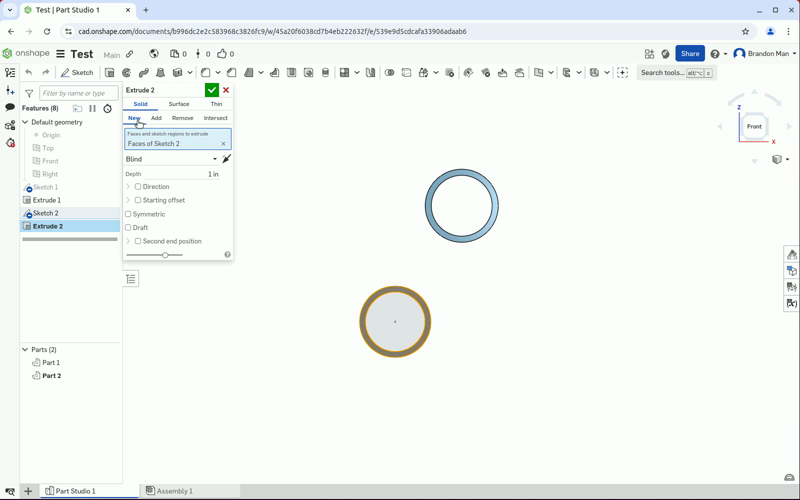
click(137, 120)
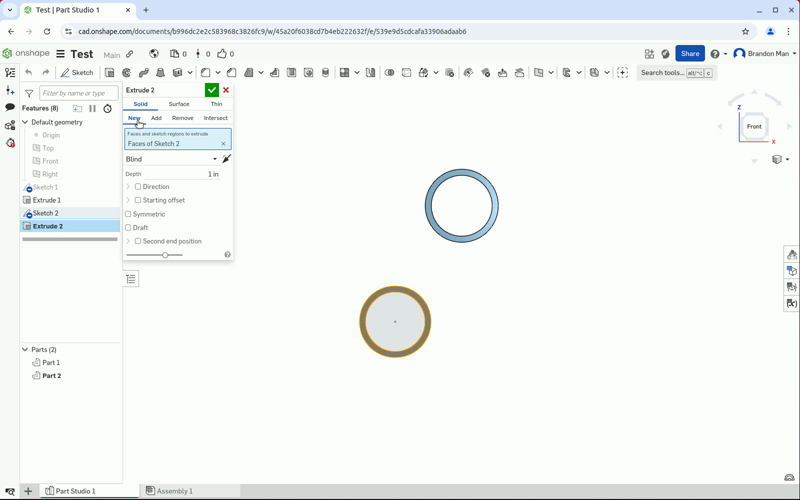
key(tab, 4)
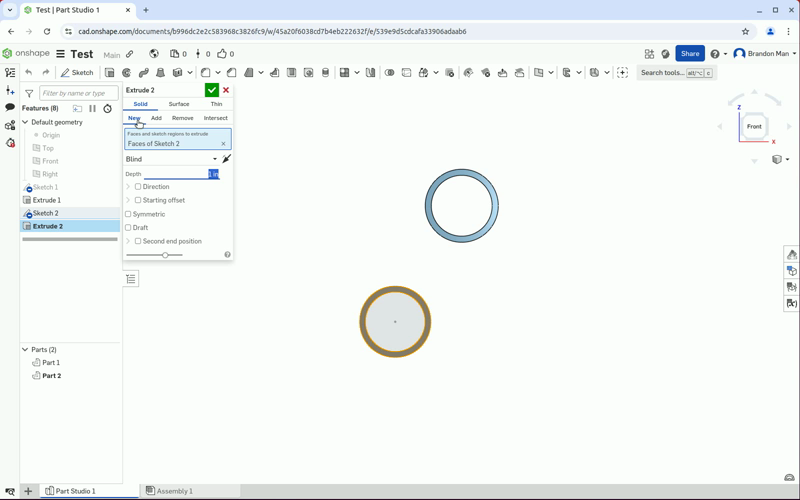
text(3.851)
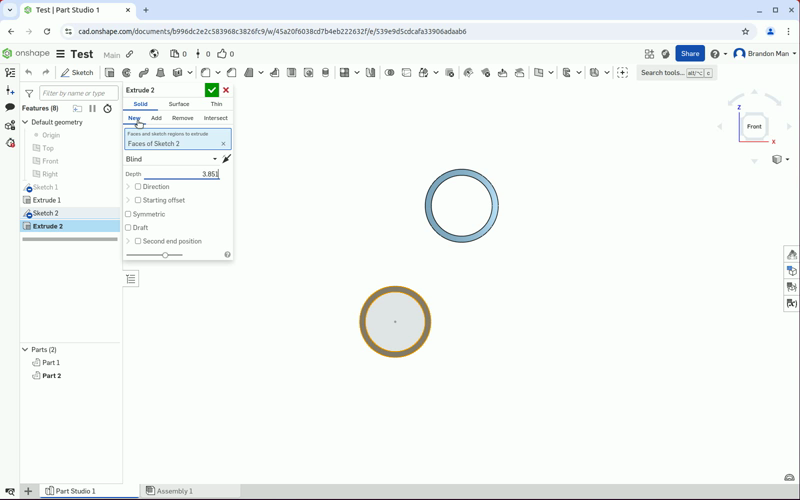
key(enter)
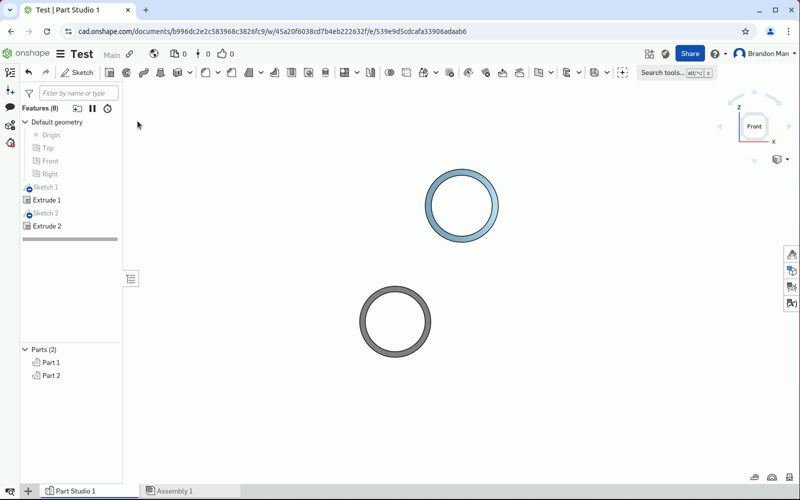
key(shift+h)
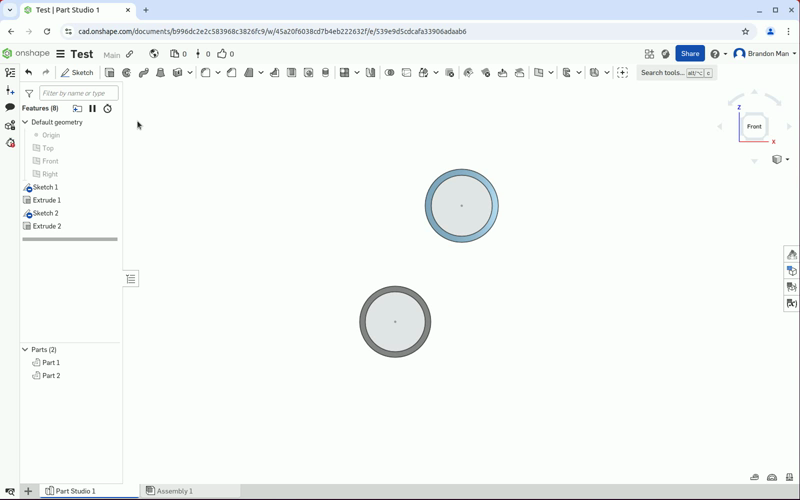
key(shift+h)
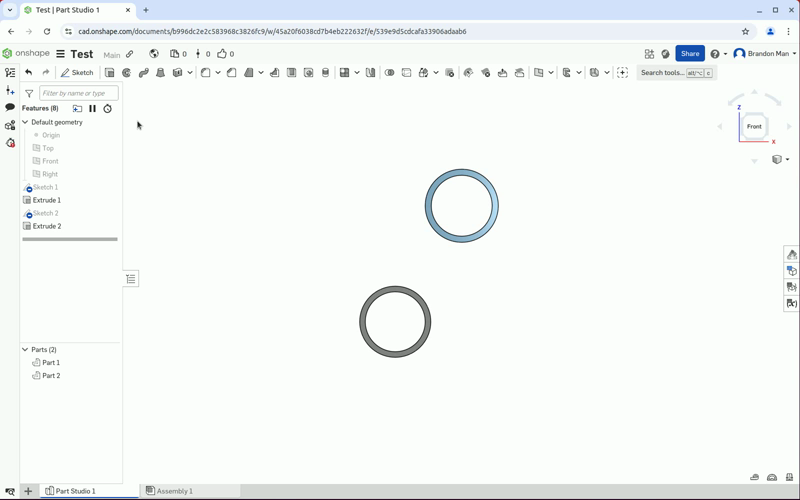
mouse_move(73, 189)
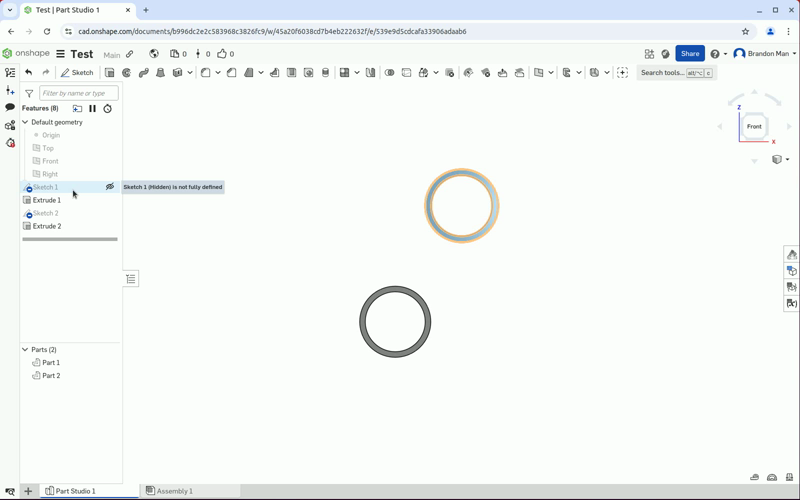
click(73, 189)
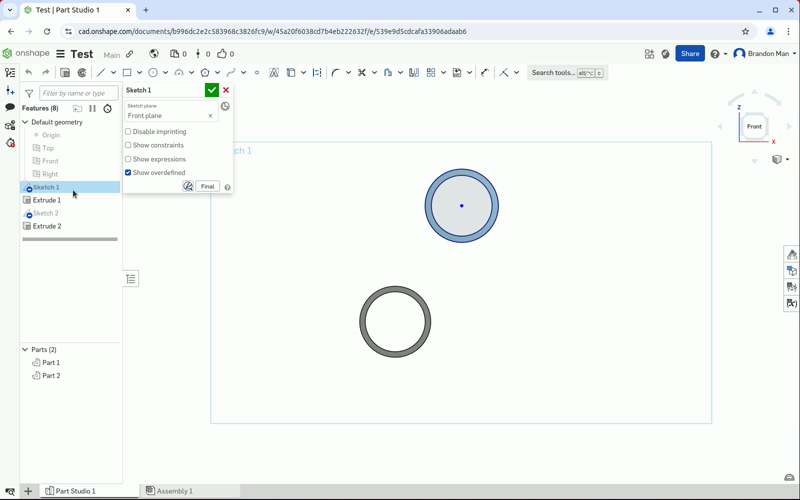
mouse_move(229, 92)
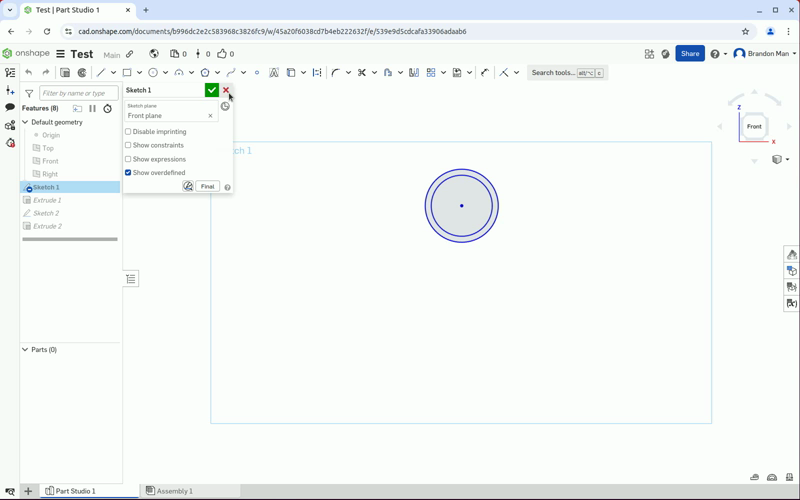
click(229, 92)
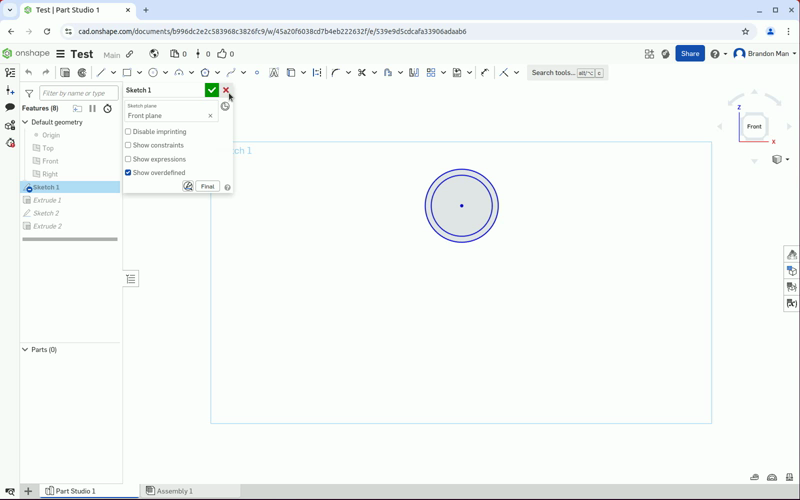
key(shift+s)
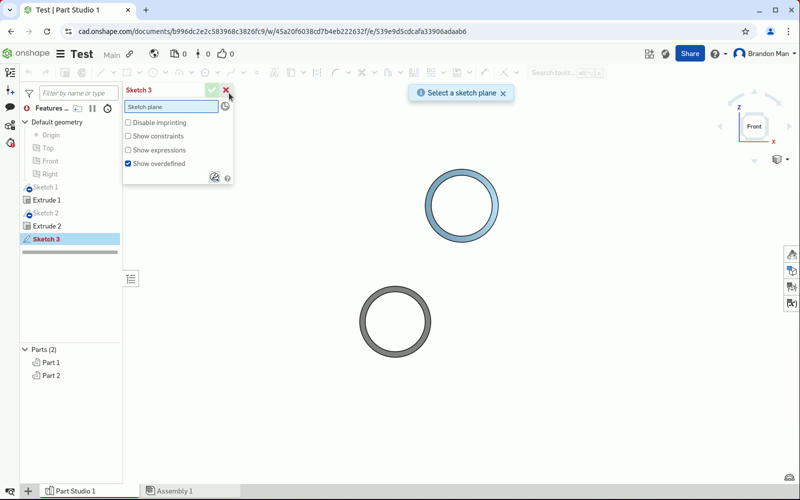
mouse_move(73, 163)
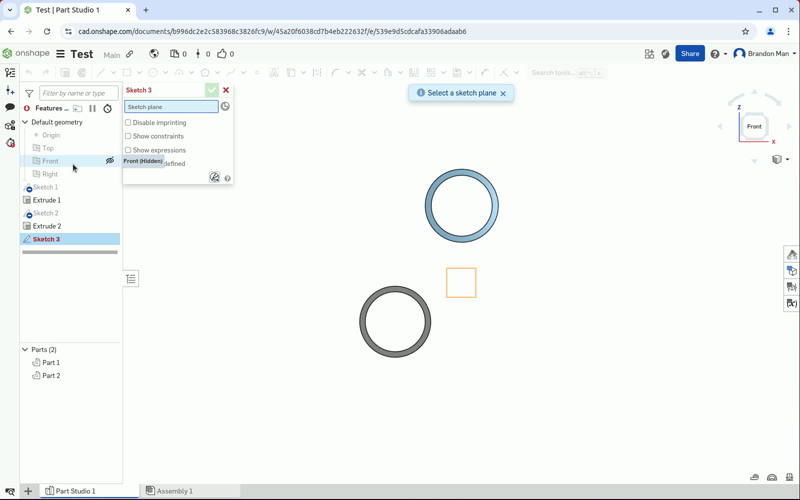
click(73, 163)
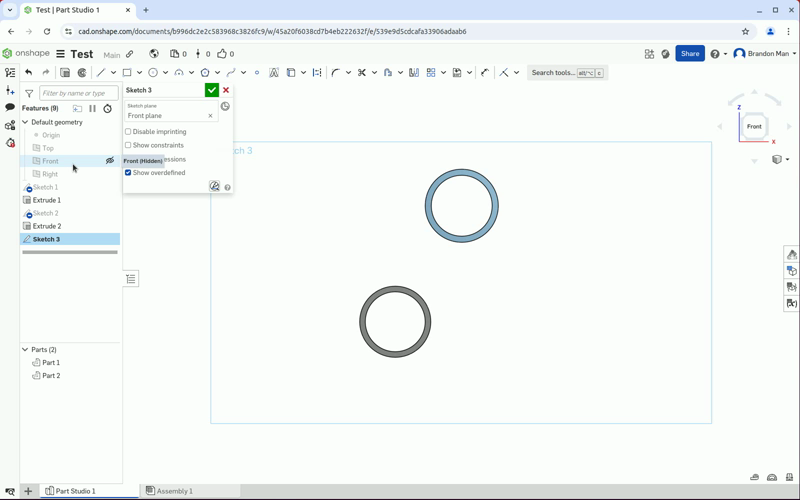
mouse_move(73, 352)
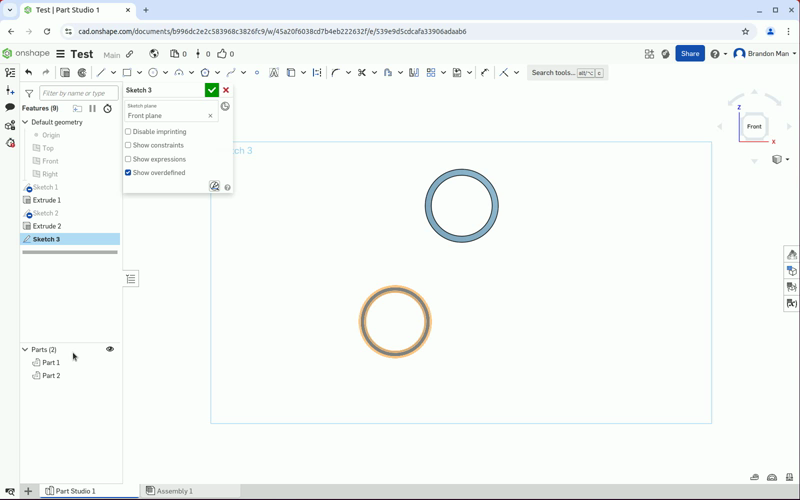
key(y)
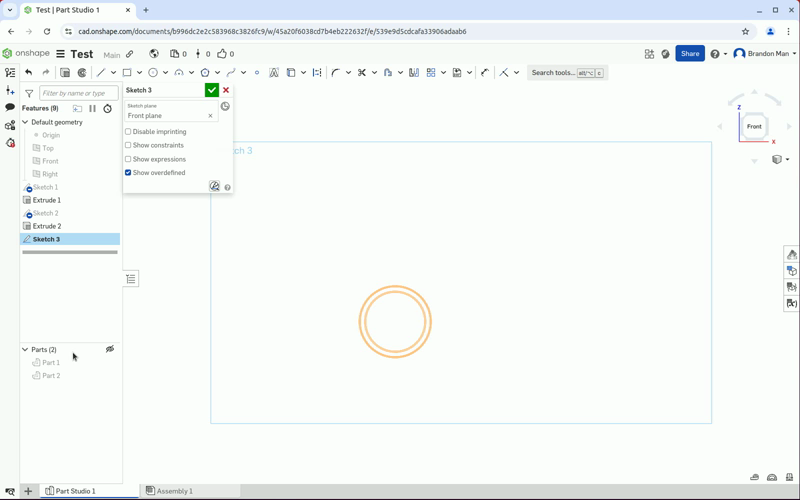
key(c)
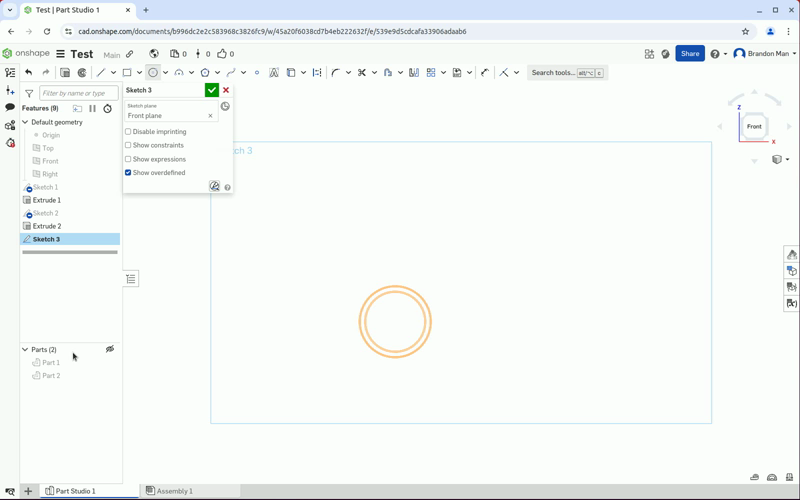
key_down(shift)
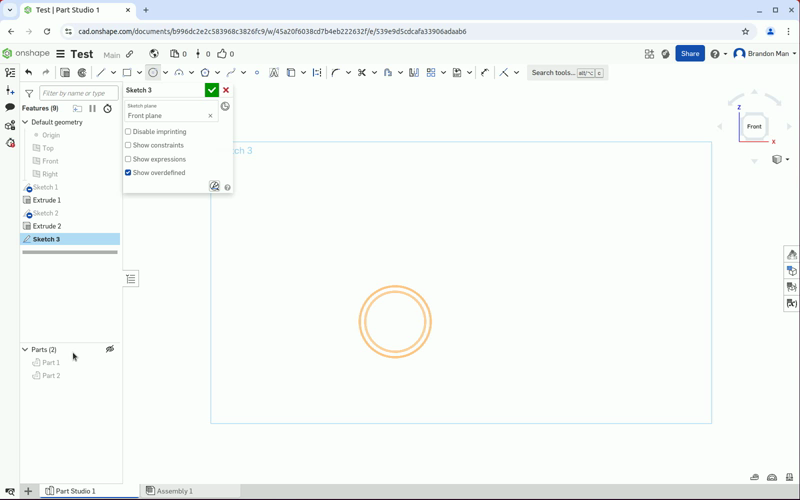
mouse_move(527, 321)
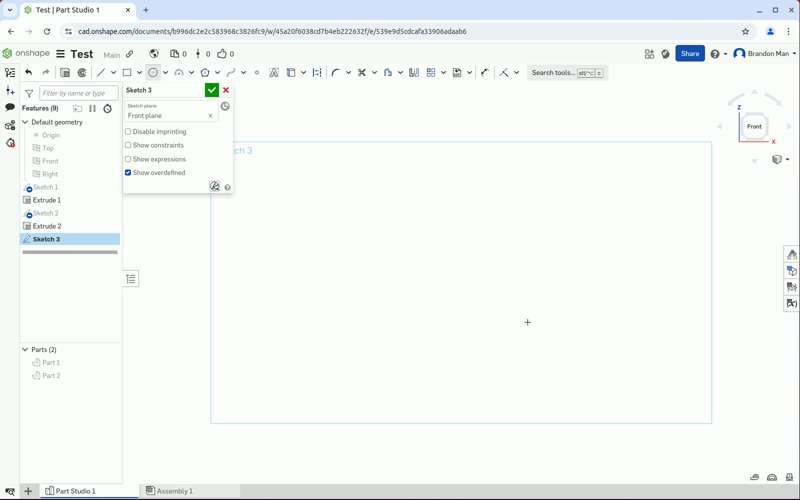
click(527, 321)
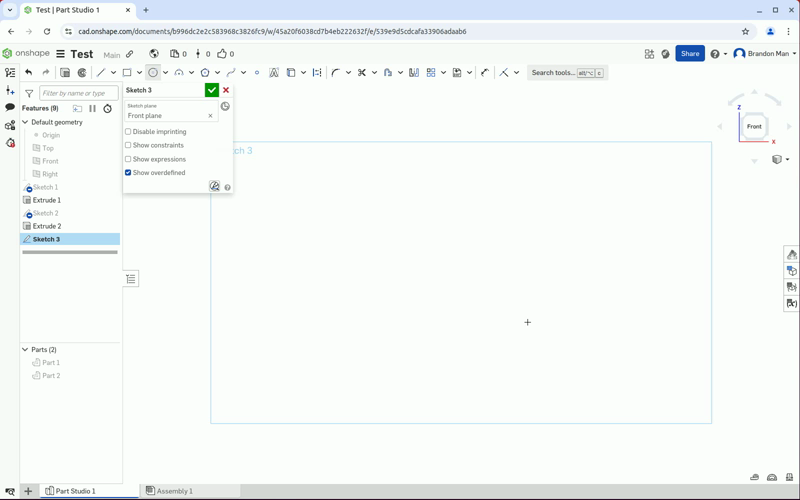
key_up(shift)
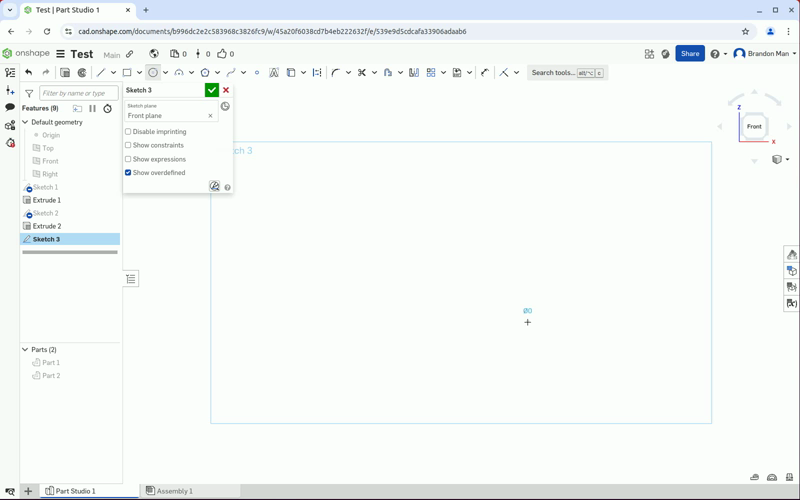
mouse_move(563, 321)
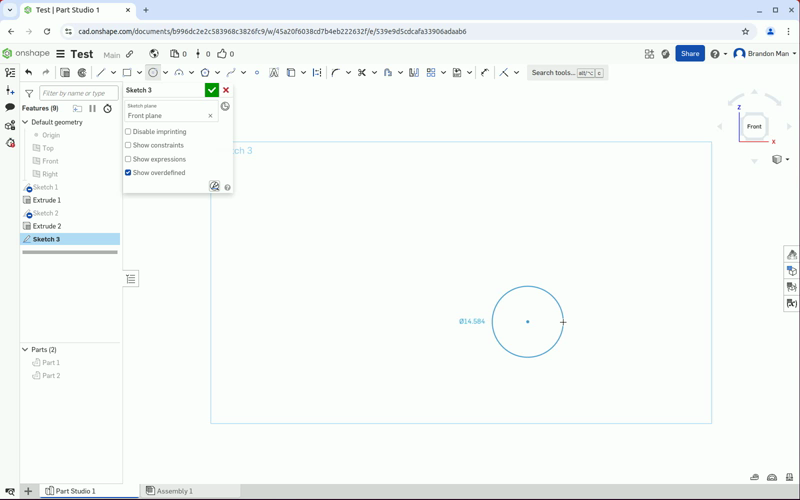
click(563, 321)
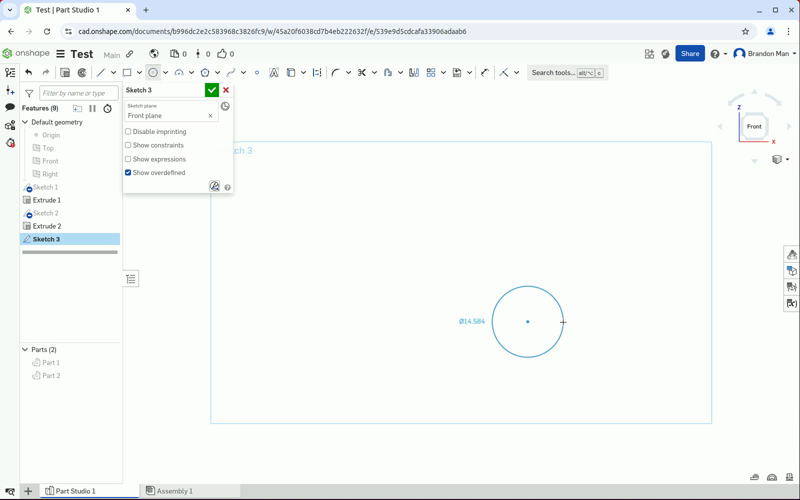
key(esc)
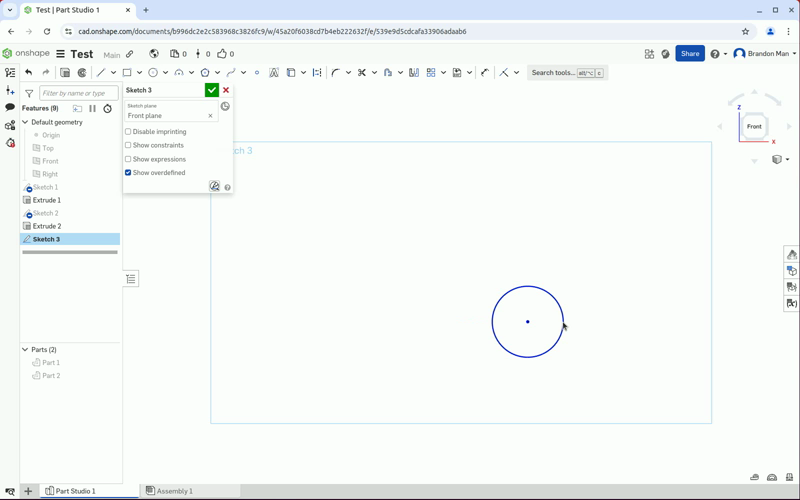
key(c)
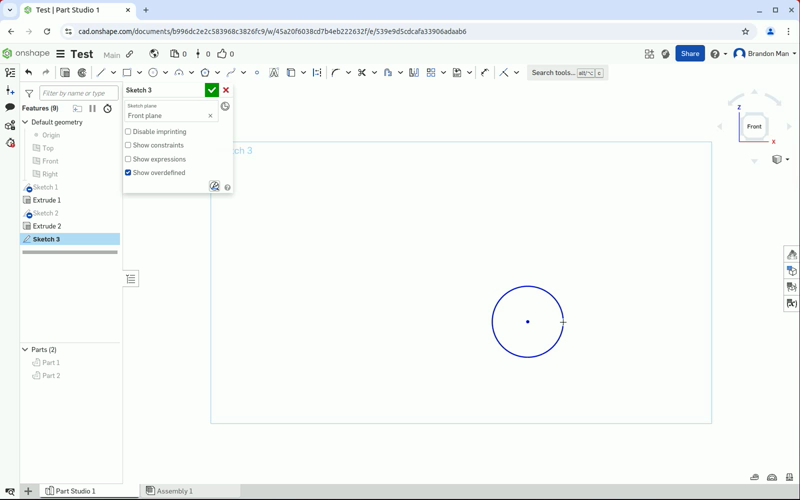
key_down(shift)
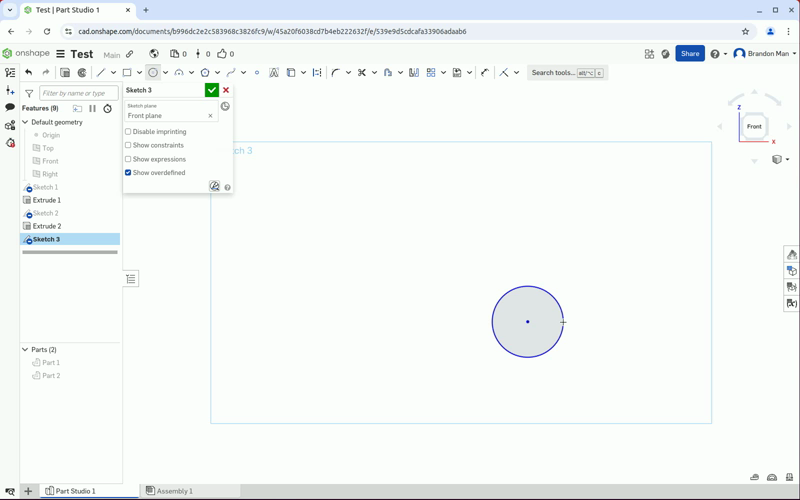
mouse_move(527, 321)
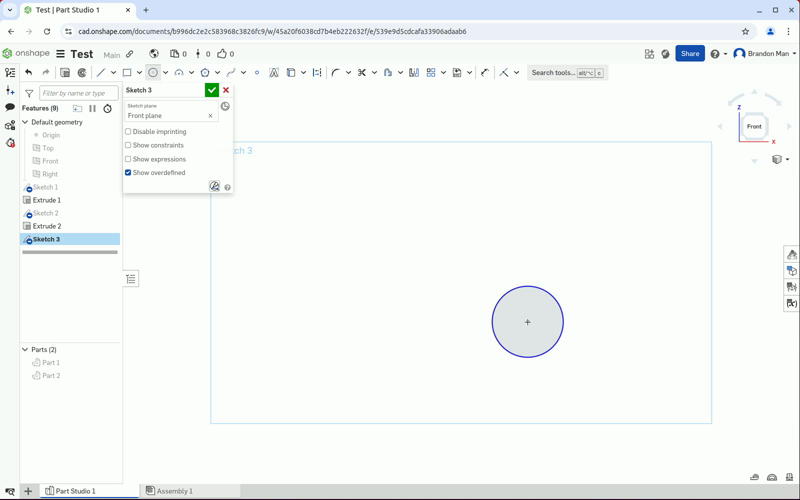
click(527, 321)
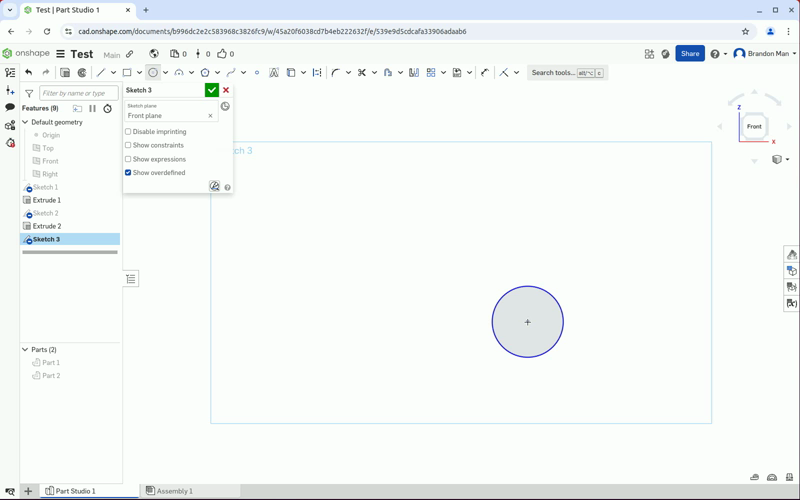
key_up(shift)
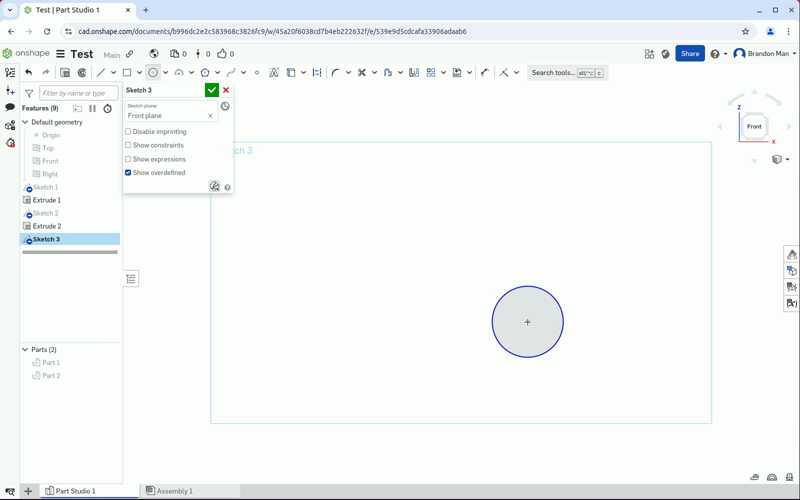
mouse_move(558, 321)
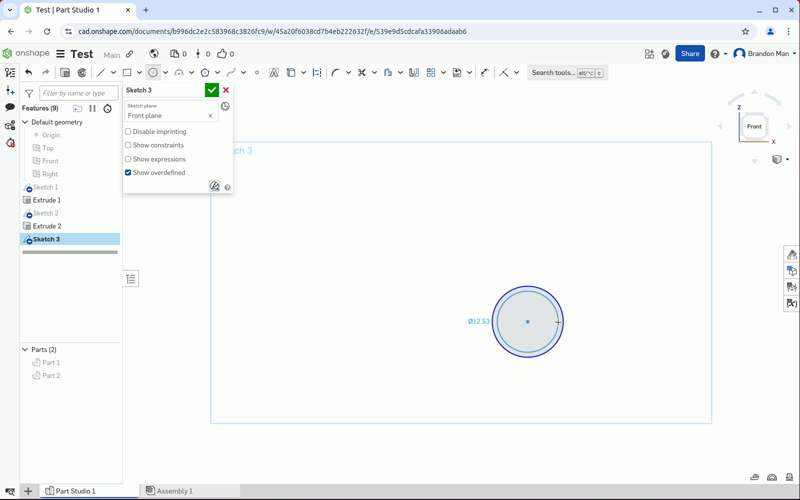
click(558, 321)
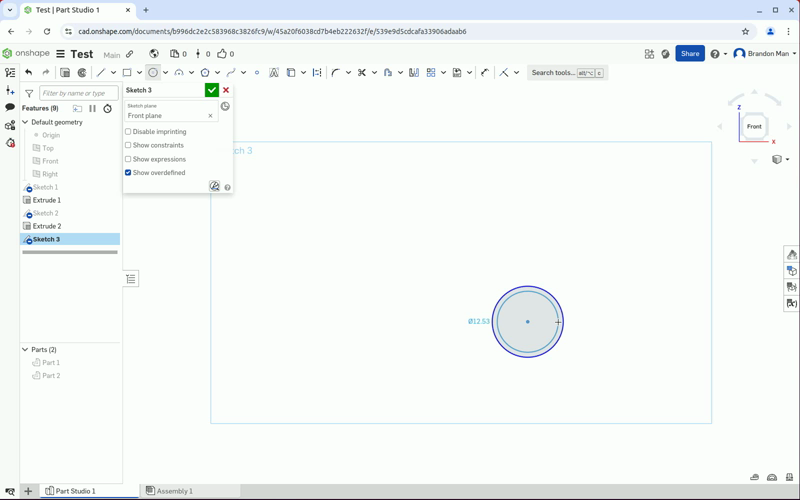
key(esc)
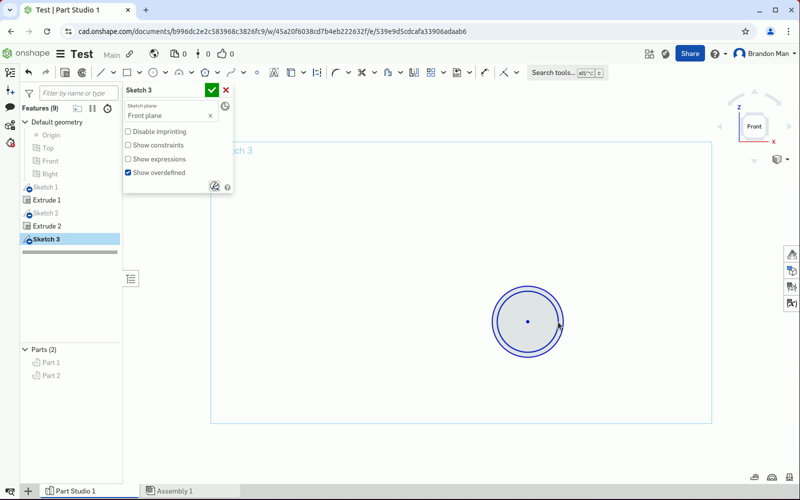
mouse_move(562, 321)
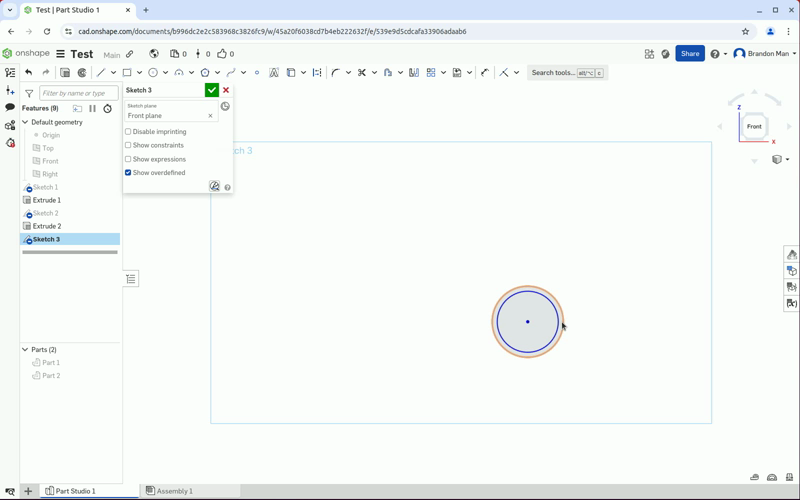
scroll(6)
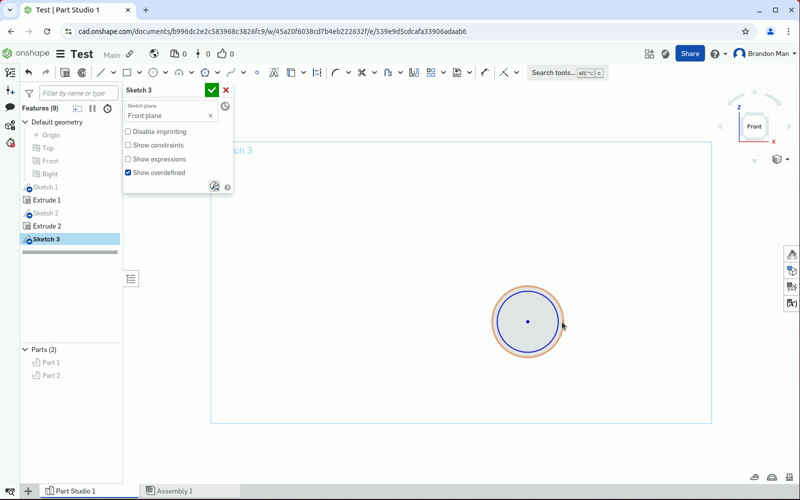
scroll(6)
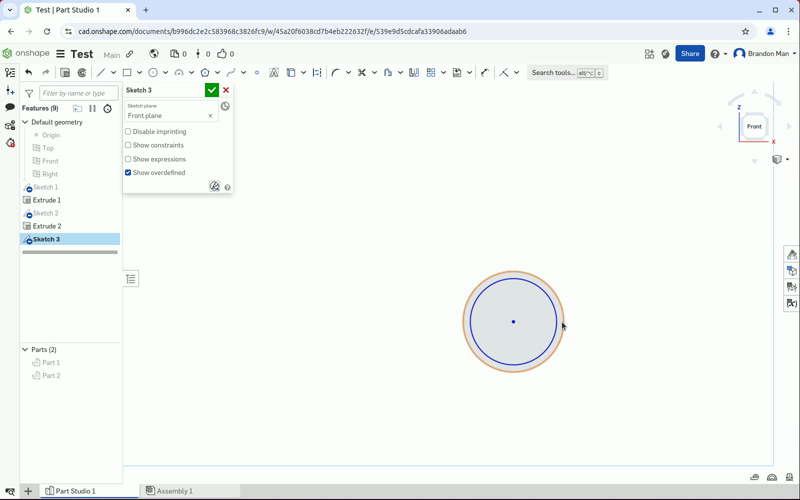
scroll(6)
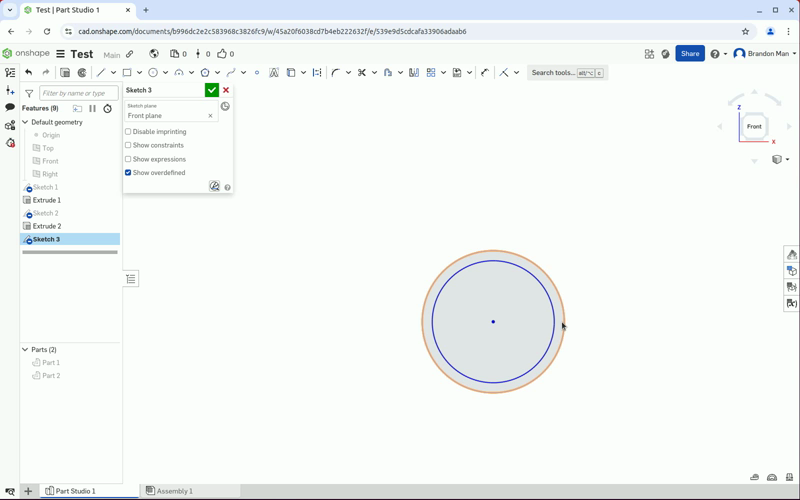
scroll(6)
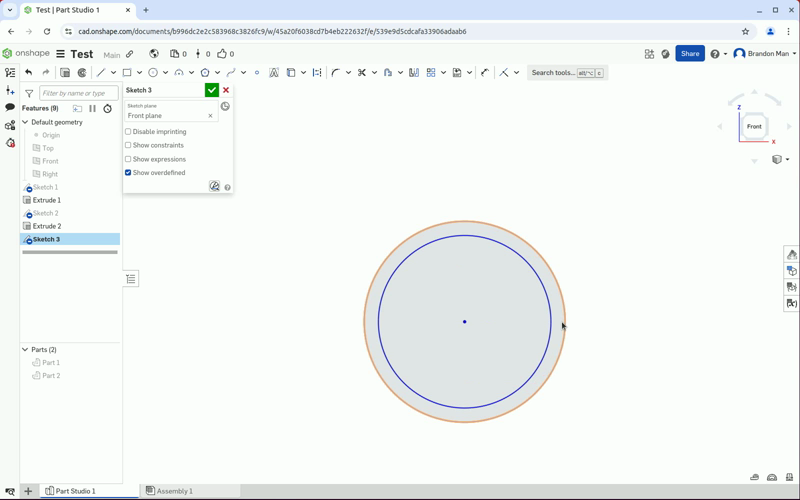
scroll(6)
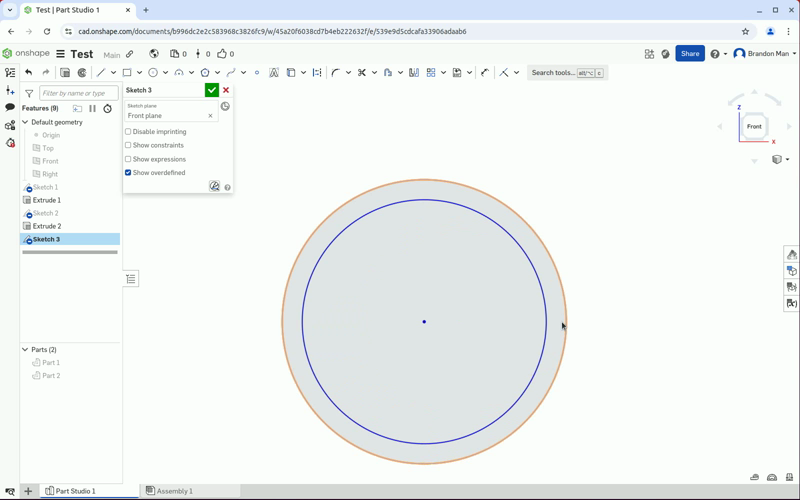
scroll(6)
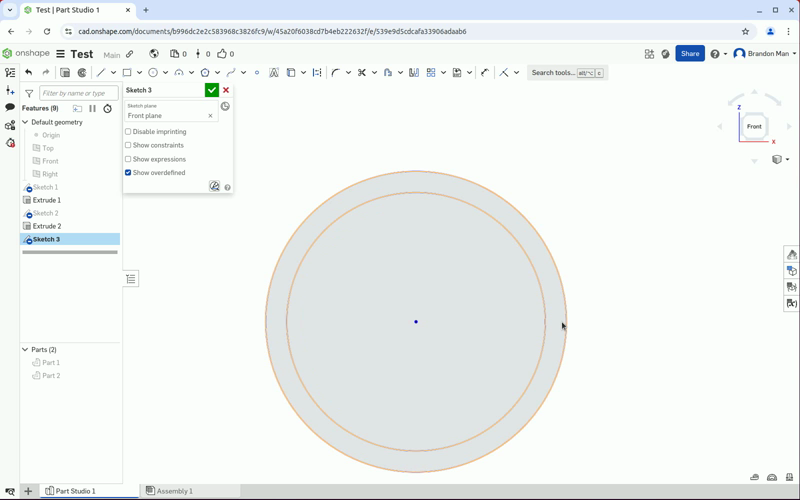
scroll(6)
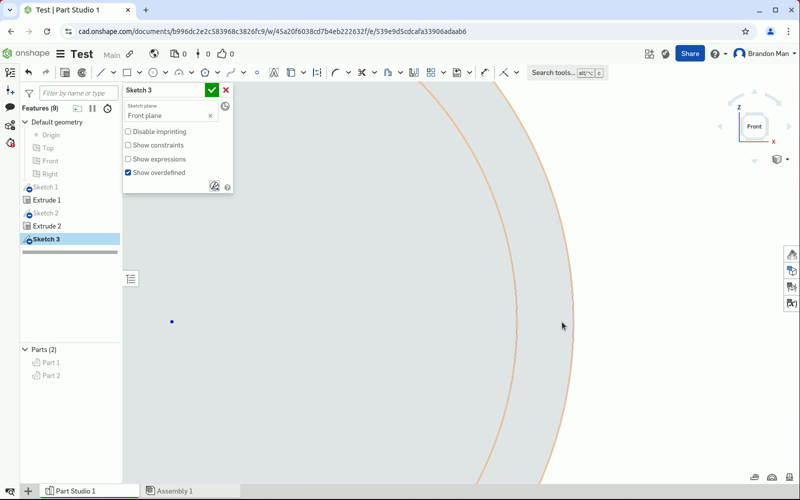
click(562, 321)
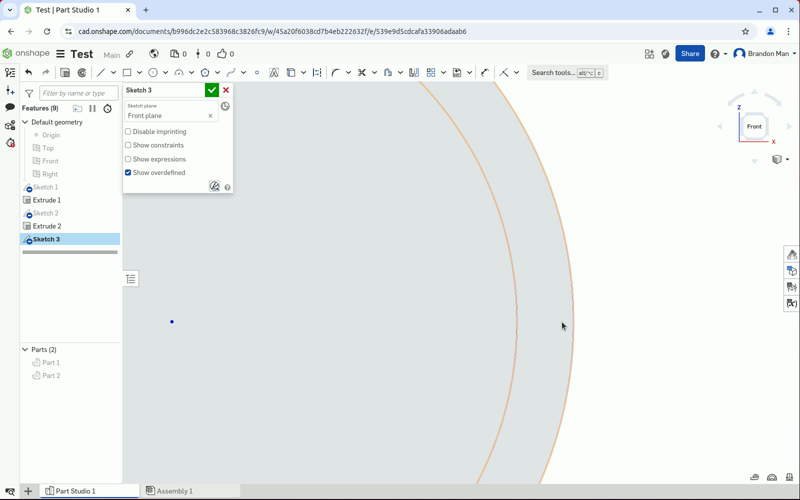
scroll(-6)
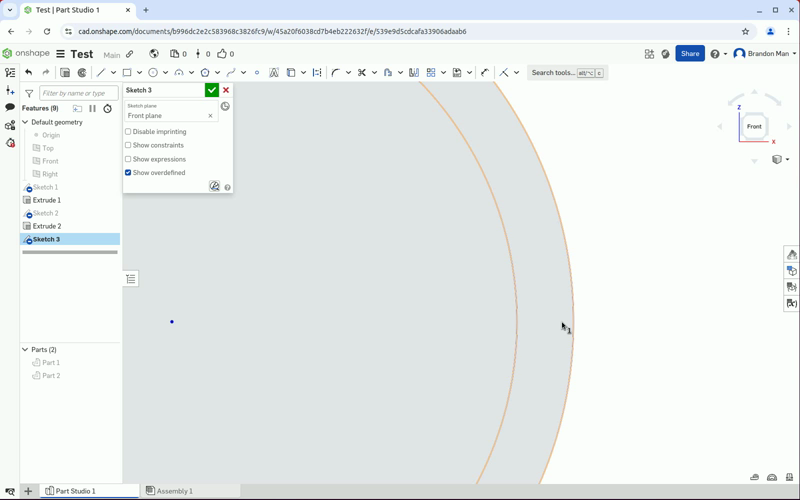
scroll(-6)
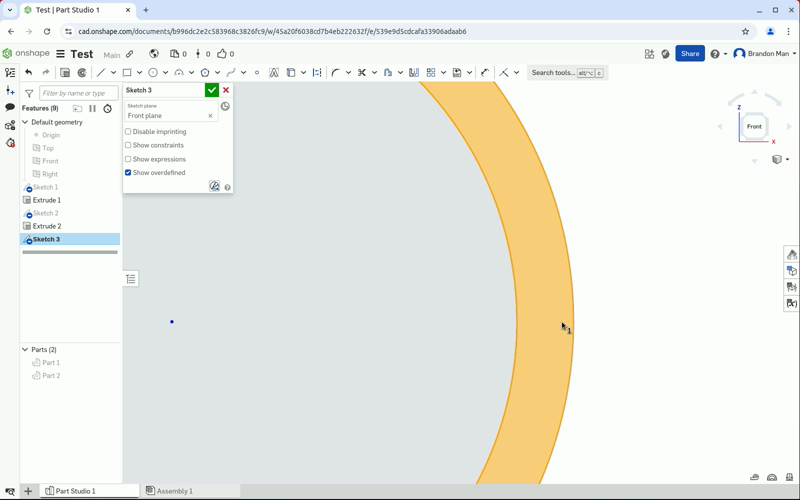
scroll(-6)
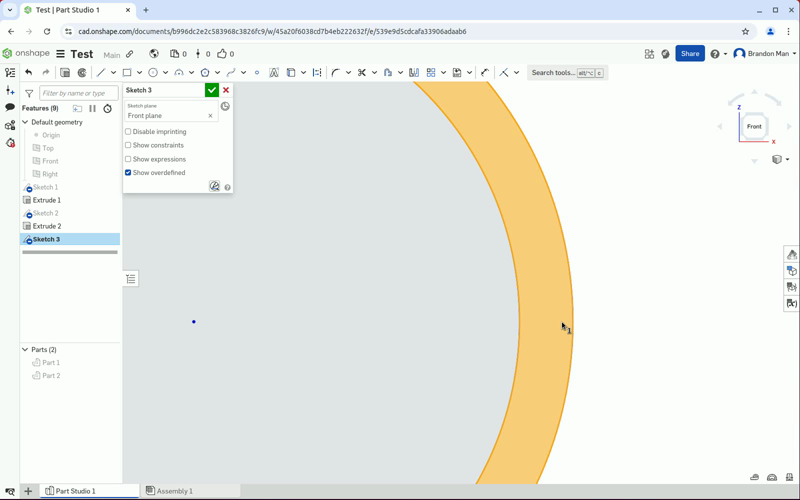
scroll(-6)
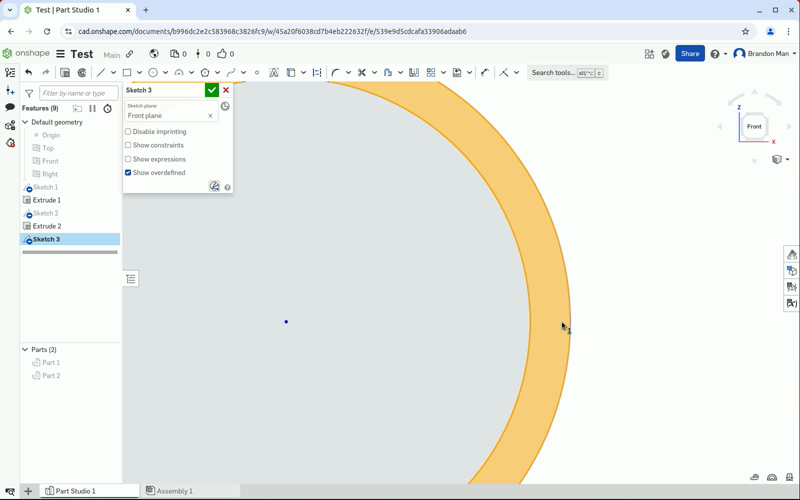
scroll(-6)
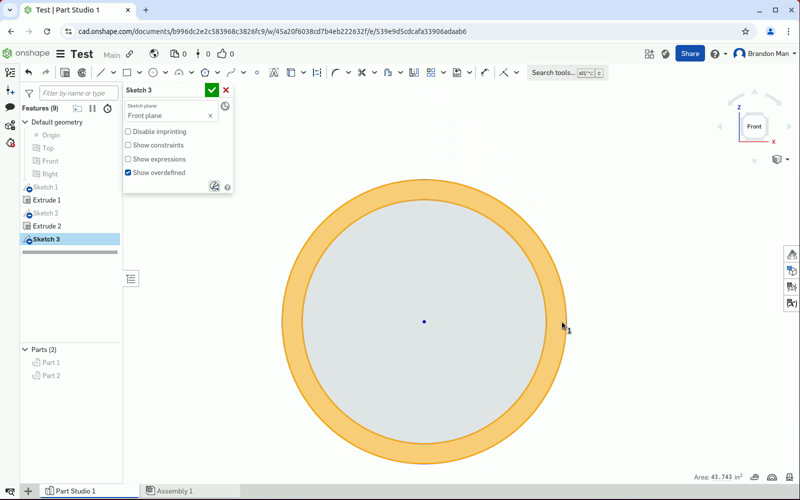
scroll(-6)
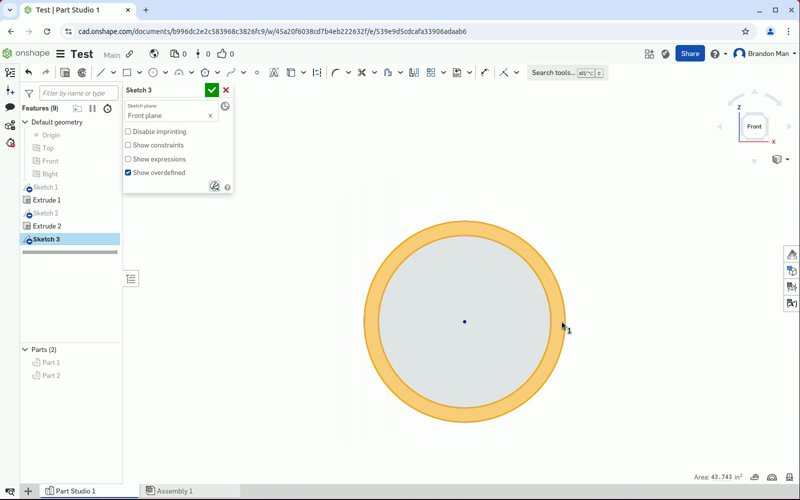
scroll(-6)
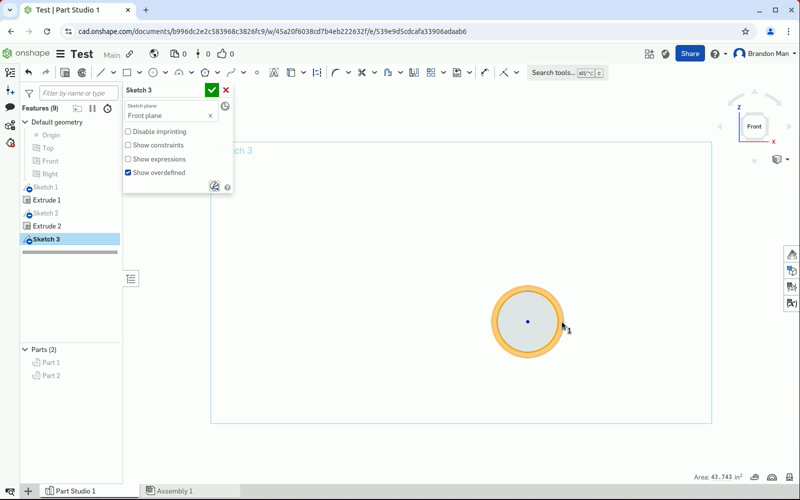
mouse_move(73, 352)
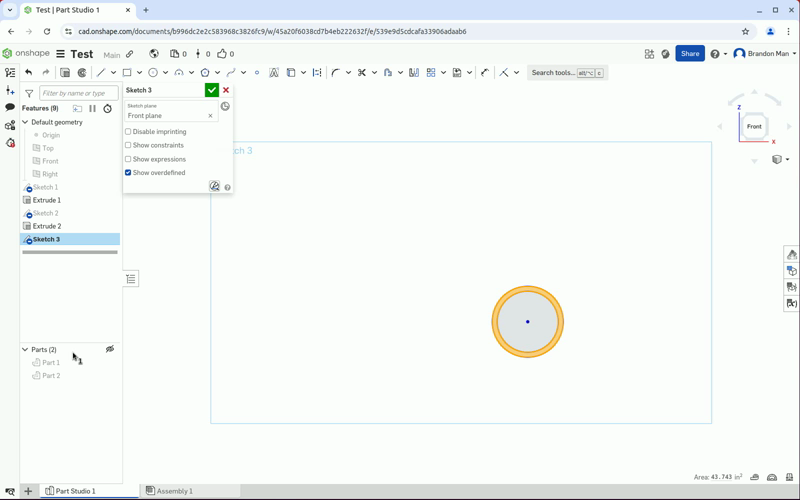
key(shift+y)
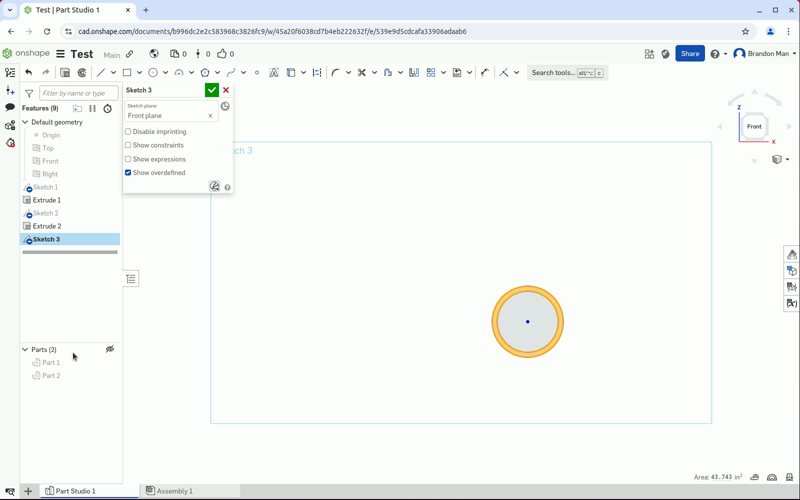
key(shift+e)
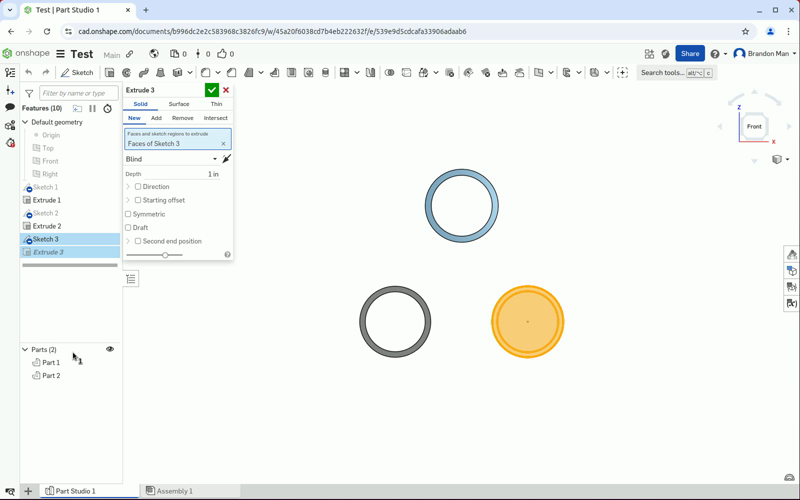
mouse_move(143, 106)
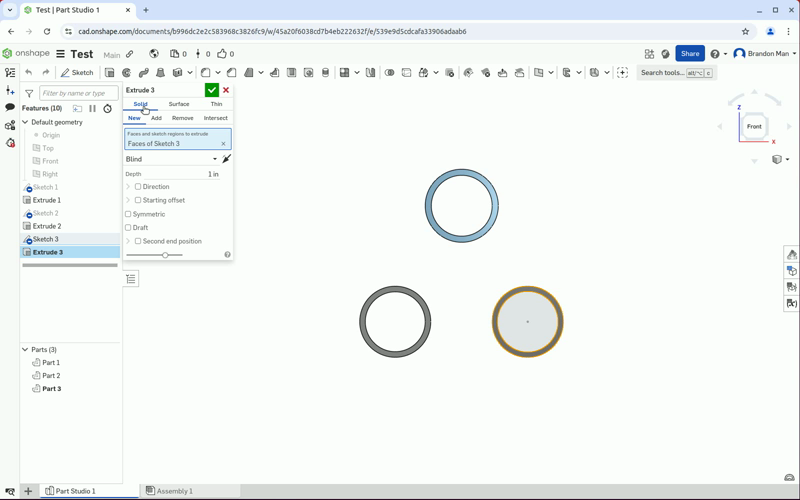
click(143, 106)
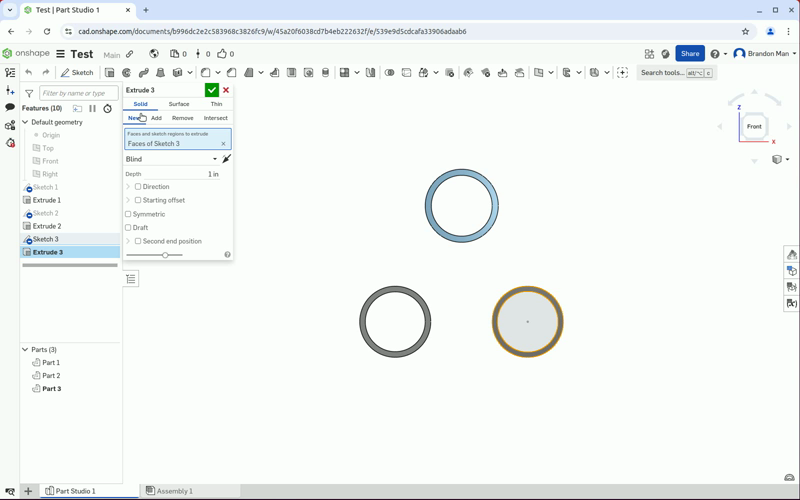
mouse_move(137, 120)
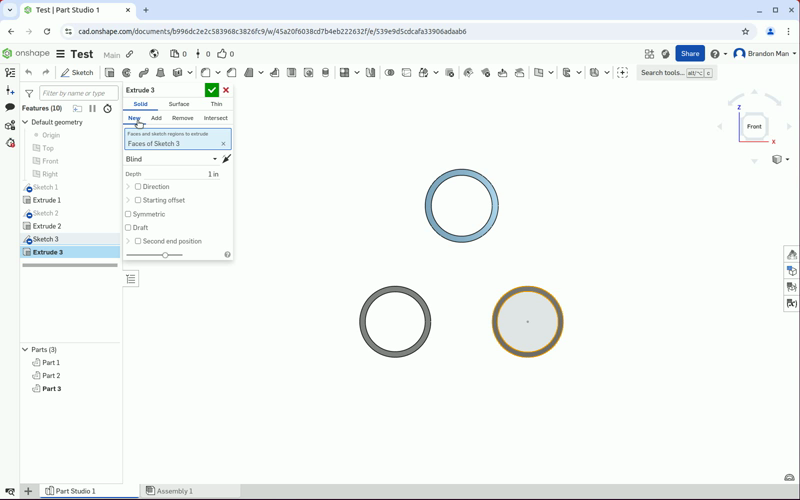
click(137, 120)
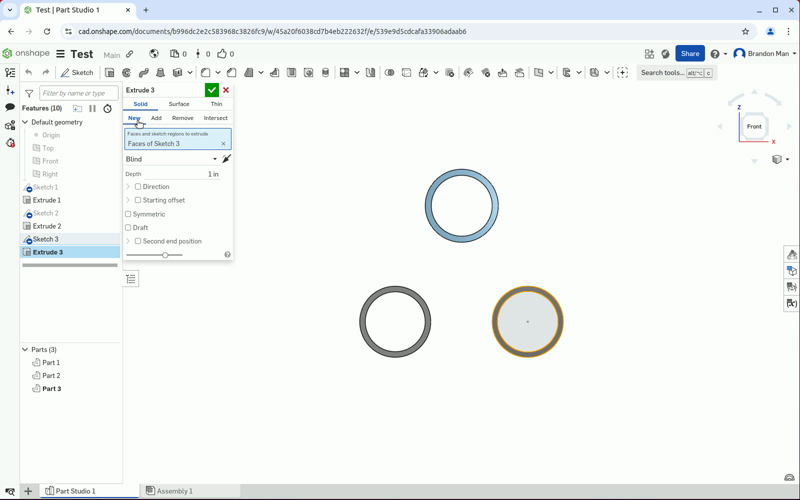
key(tab, 4)
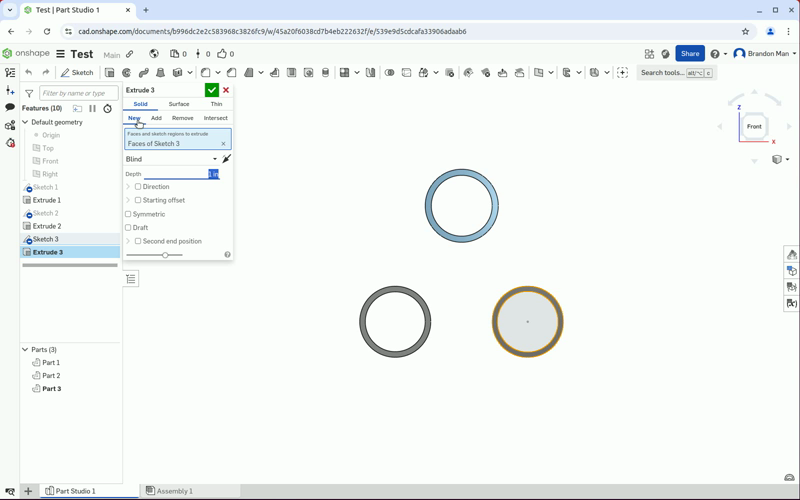
text(3.851)
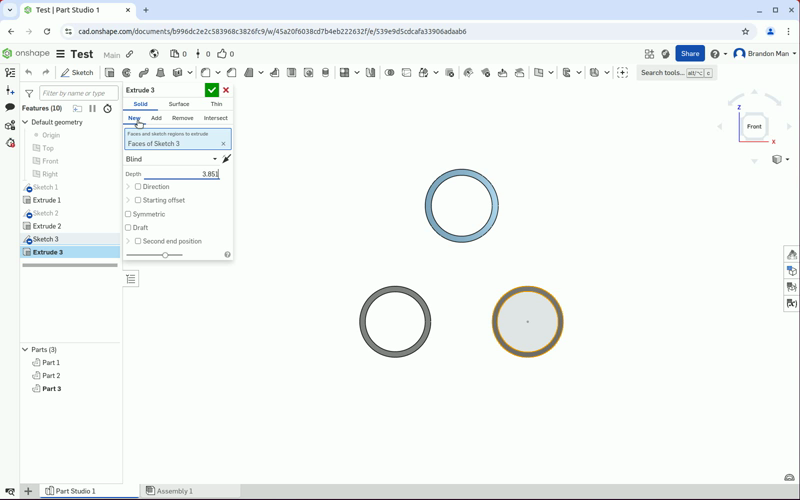
key(enter)
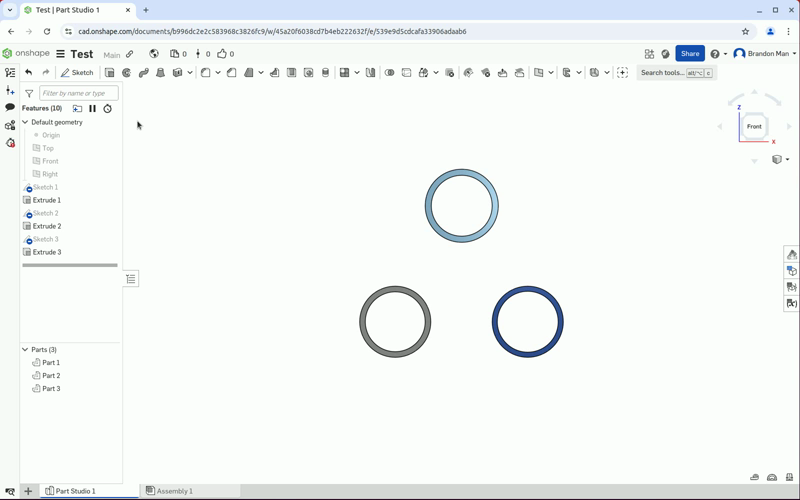
key(shift+h)
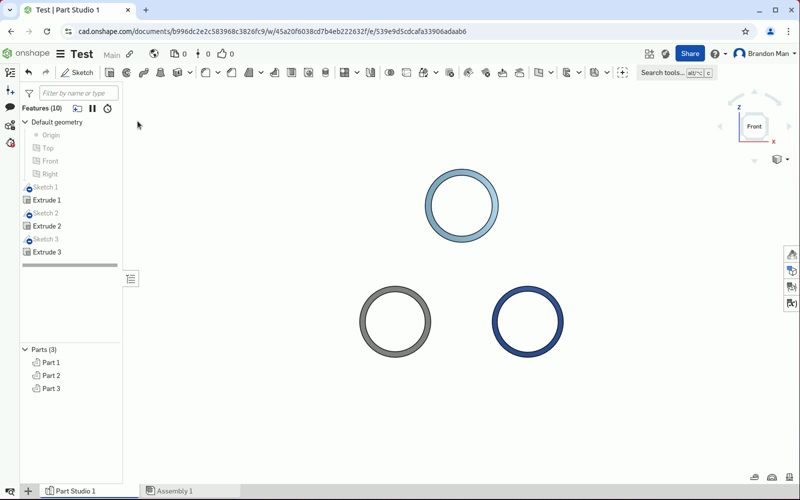
key(shift+h)
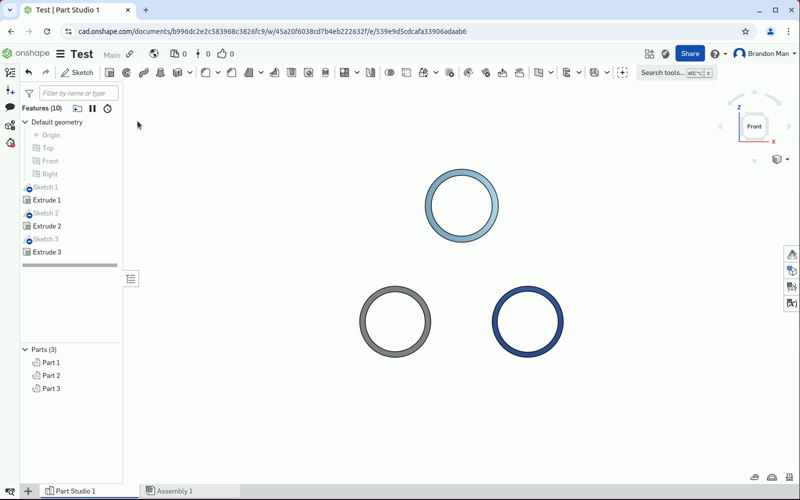
mouse_move(73, 189)
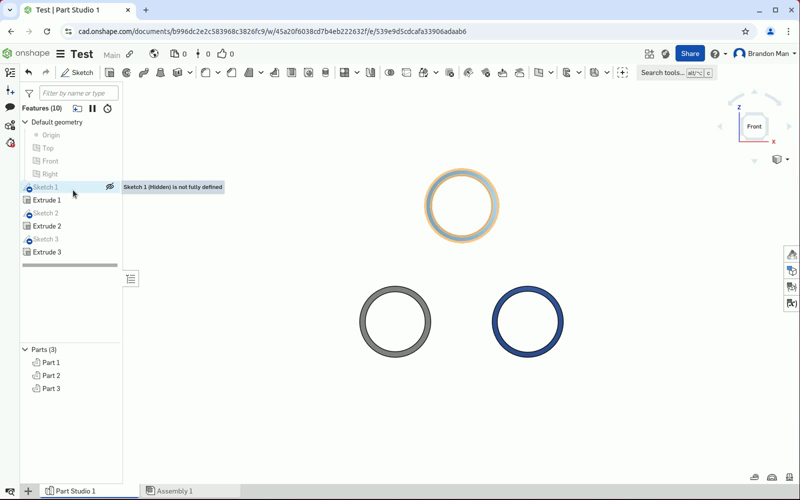
click(73, 189)
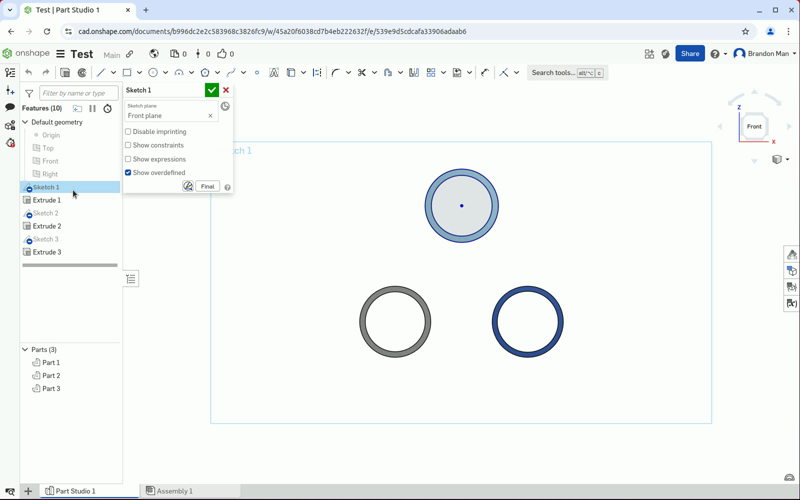
mouse_move(229, 92)
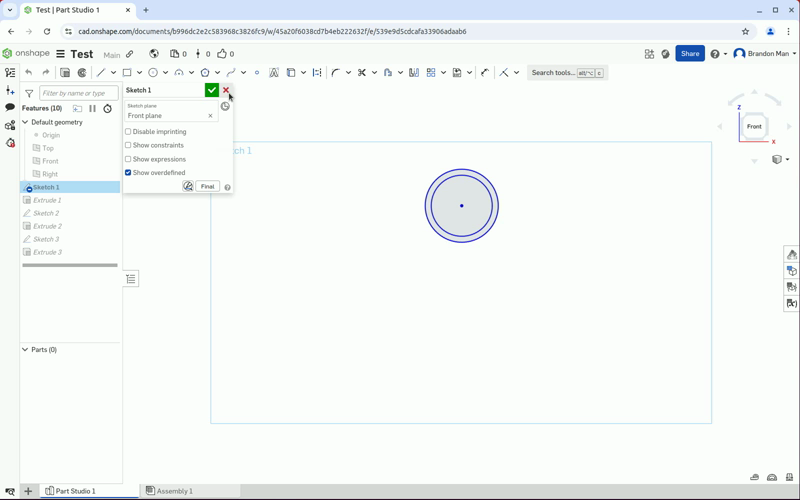
click(229, 92)
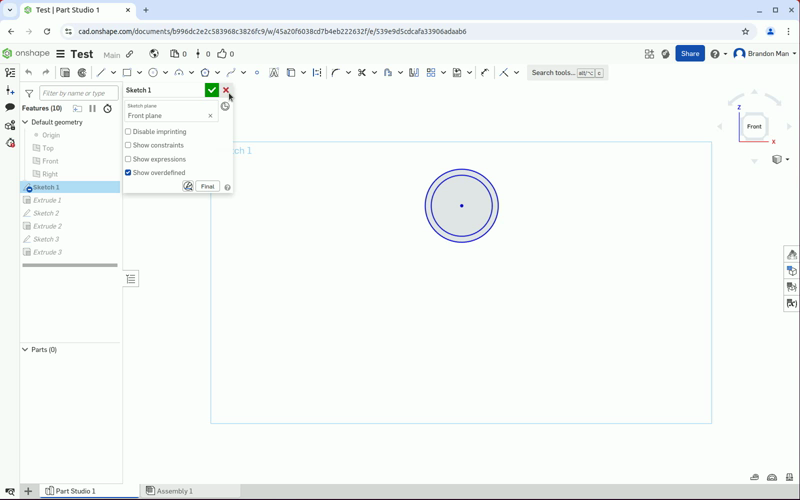
key(shift+s)
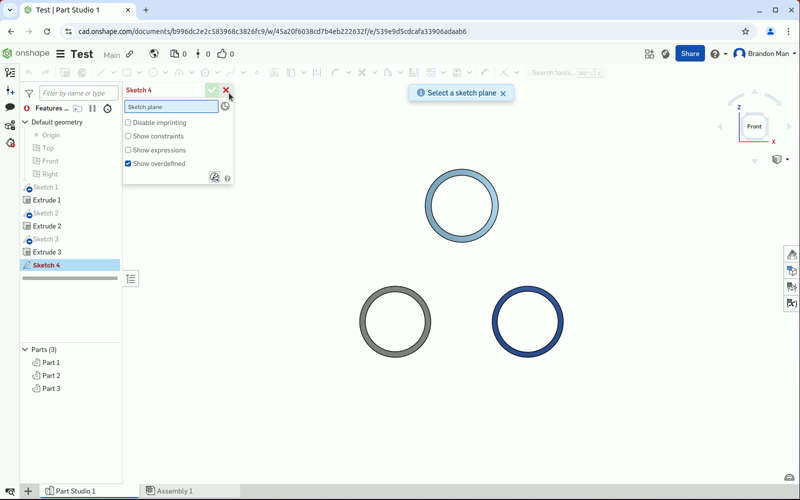
mouse_move(73, 163)
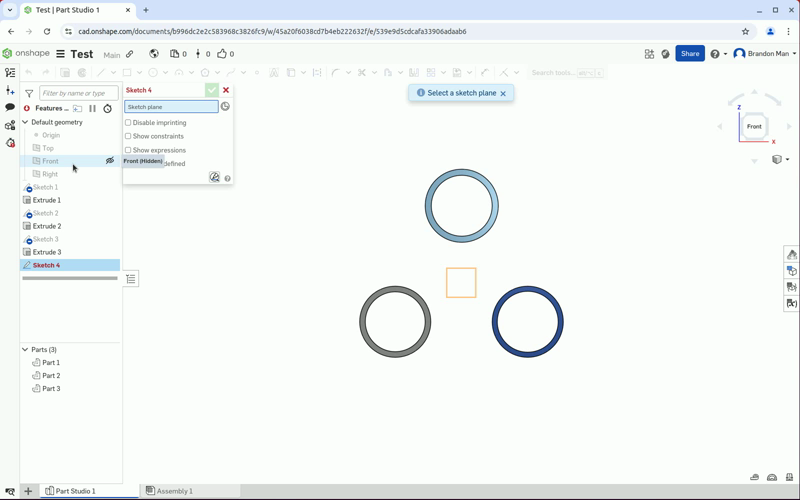
click(73, 163)
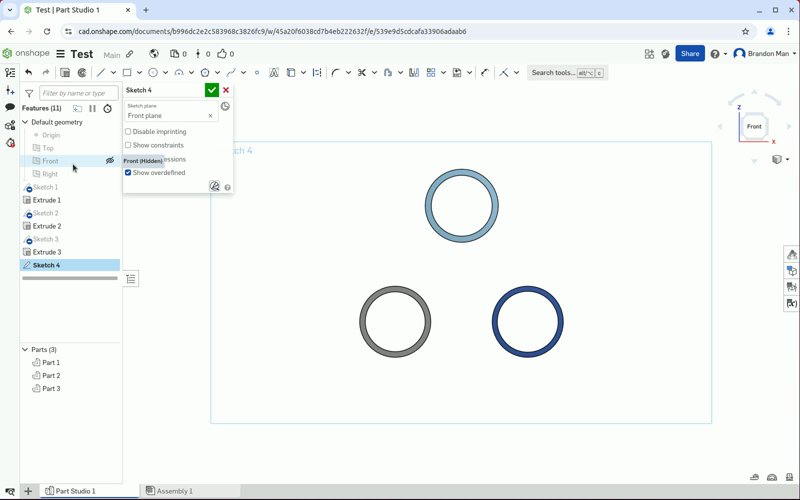
mouse_move(73, 352)
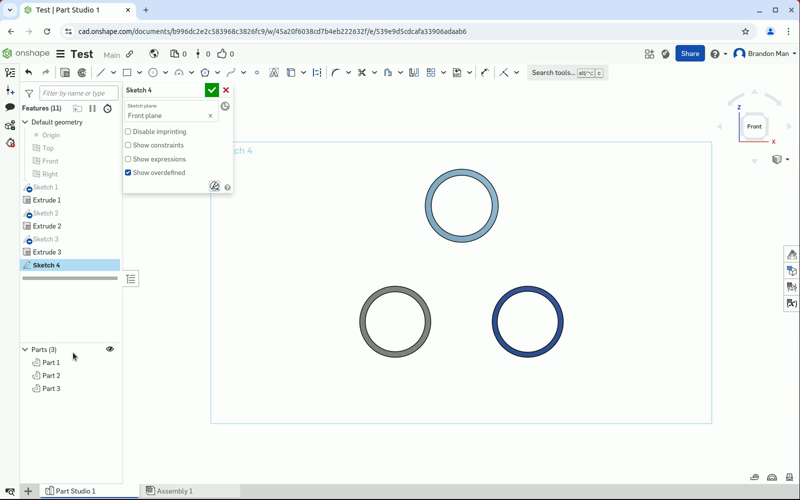
key(y)
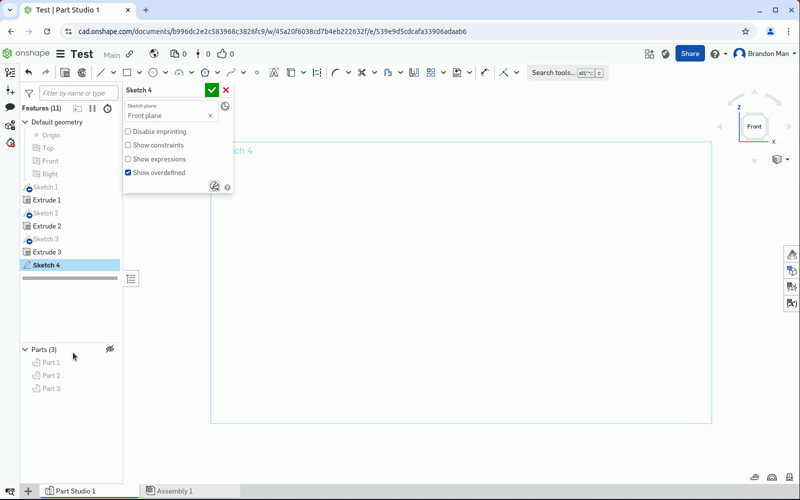
key(a)
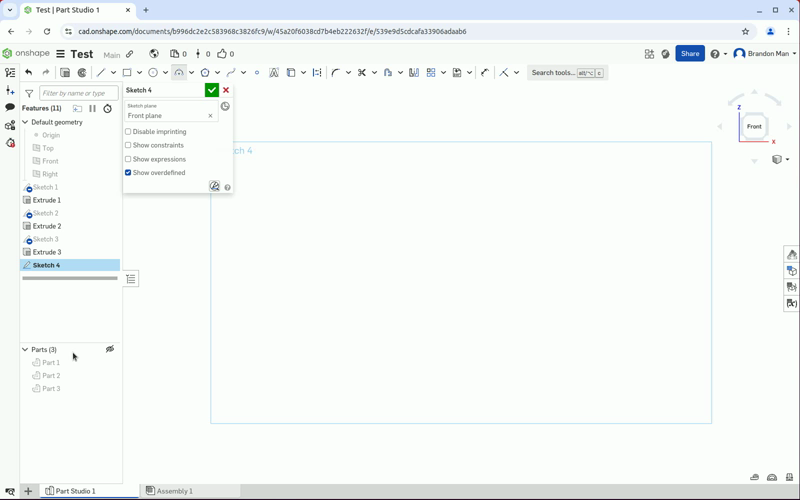
key_down(shift)
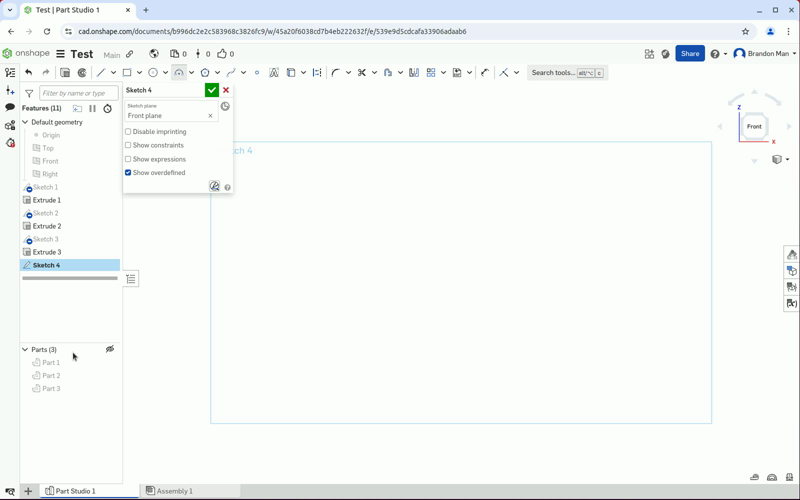
mouse_move(398, 286)
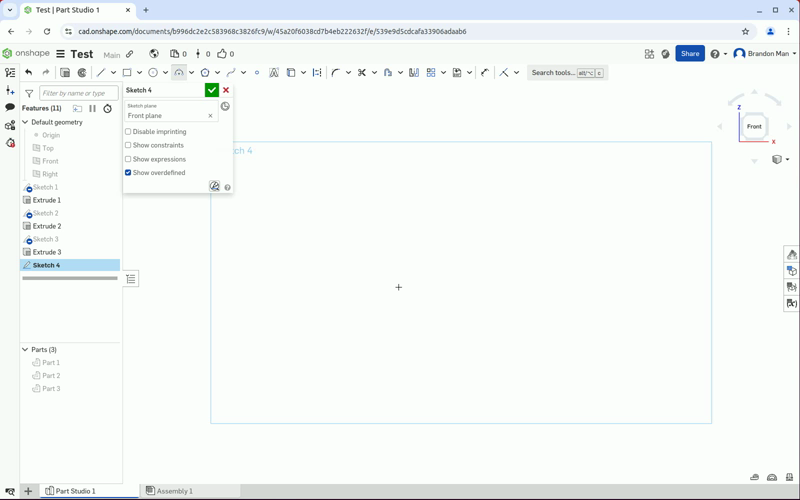
click(398, 286)
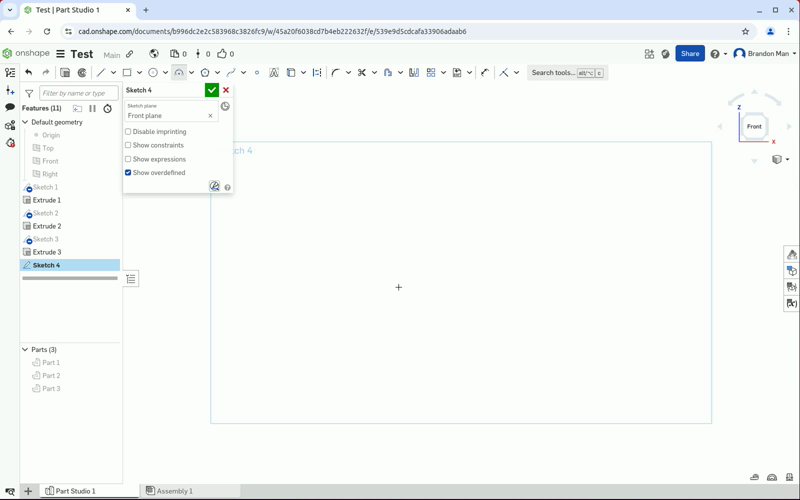
key_up(shift)
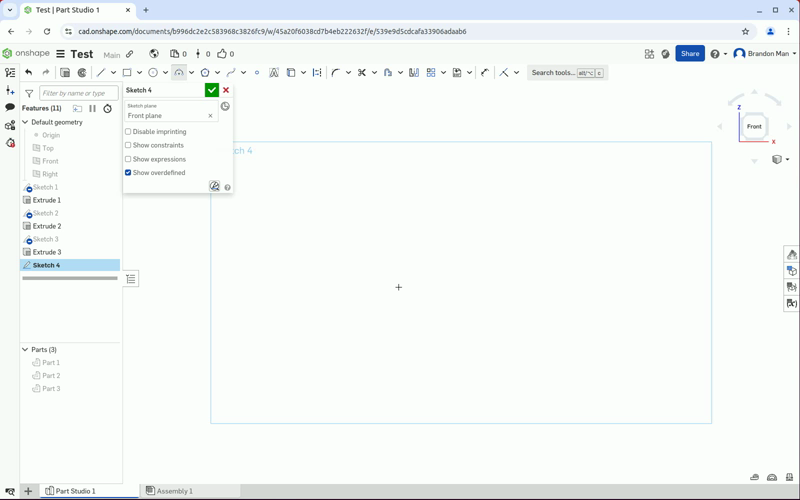
key_down(shift)
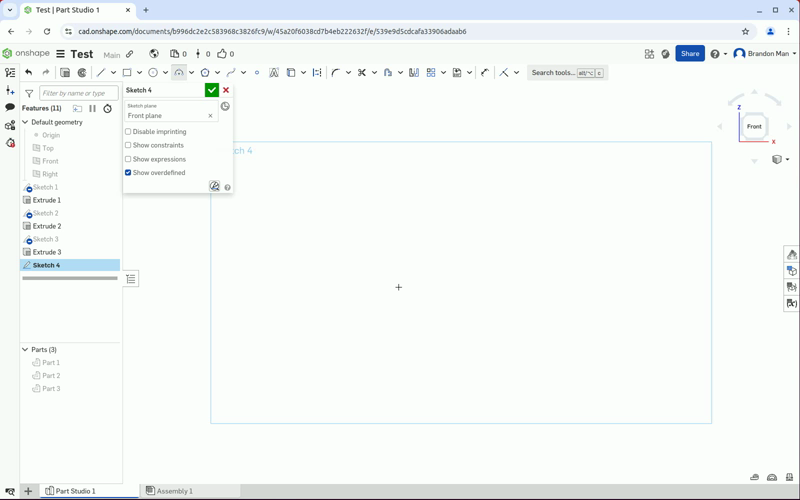
mouse_move(427, 336)
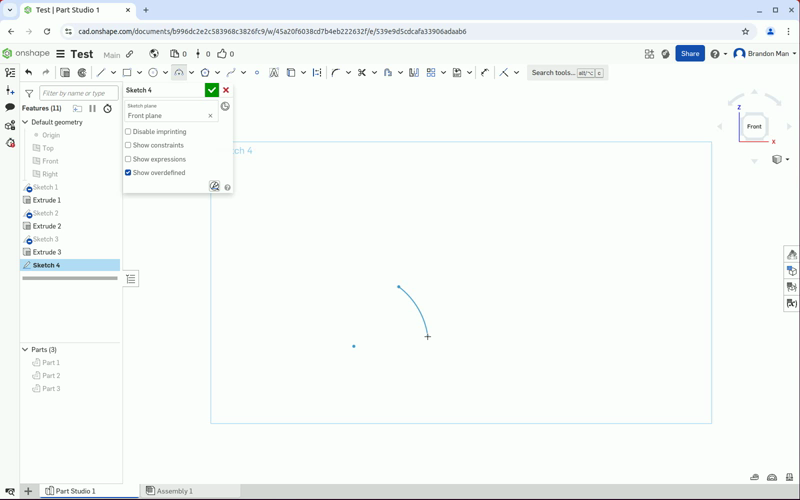
click(427, 336)
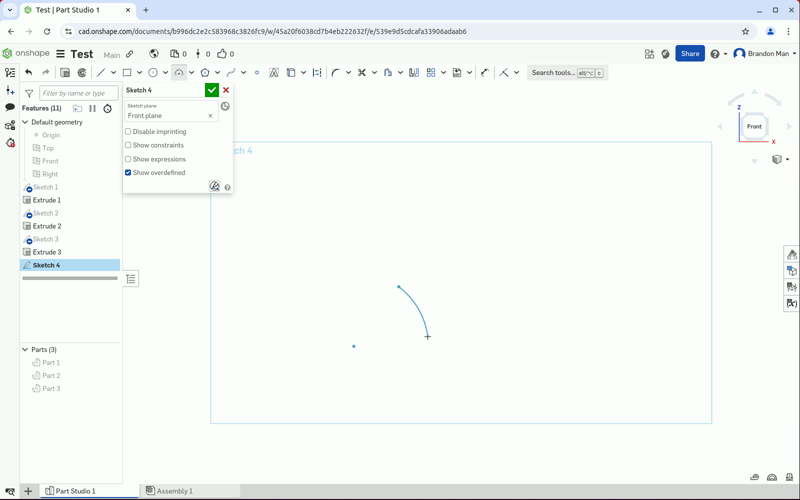
mouse_move(425, 303)
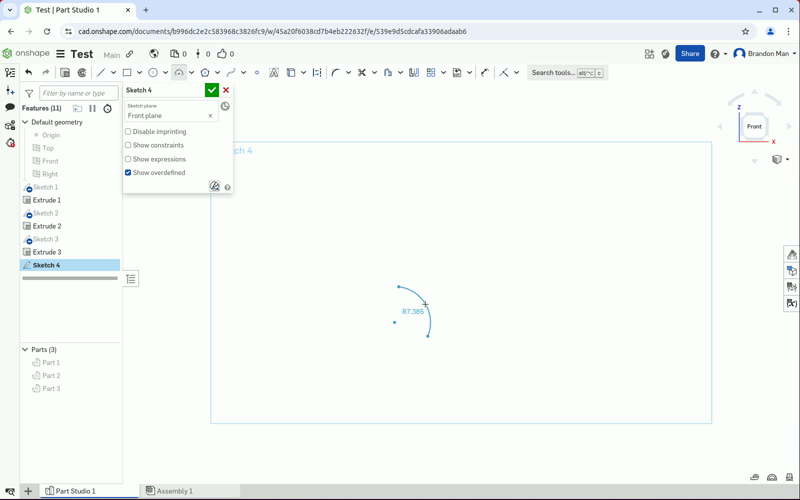
click(425, 303)
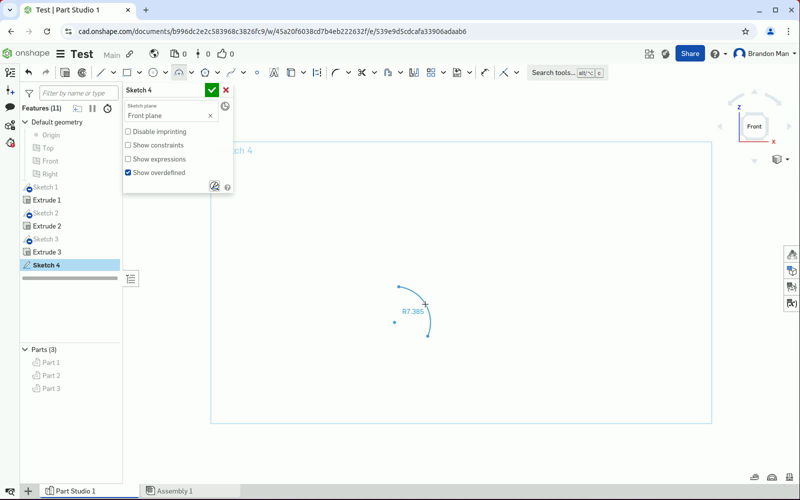
key_up(shift)
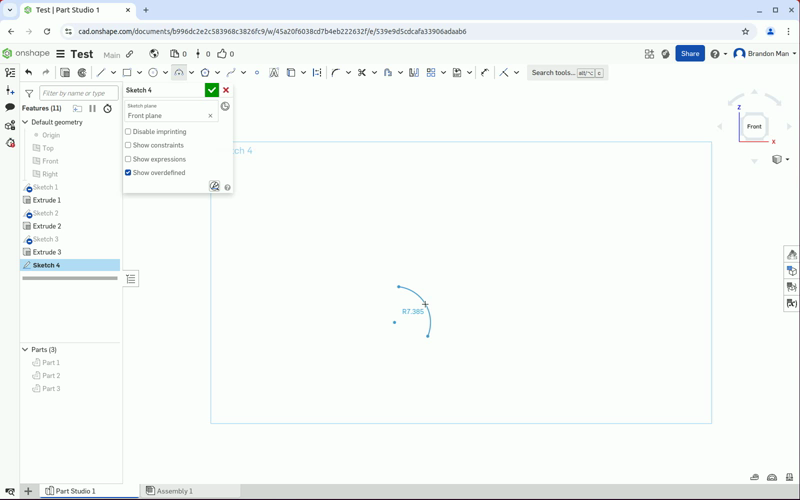
mouse_move(427, 336)
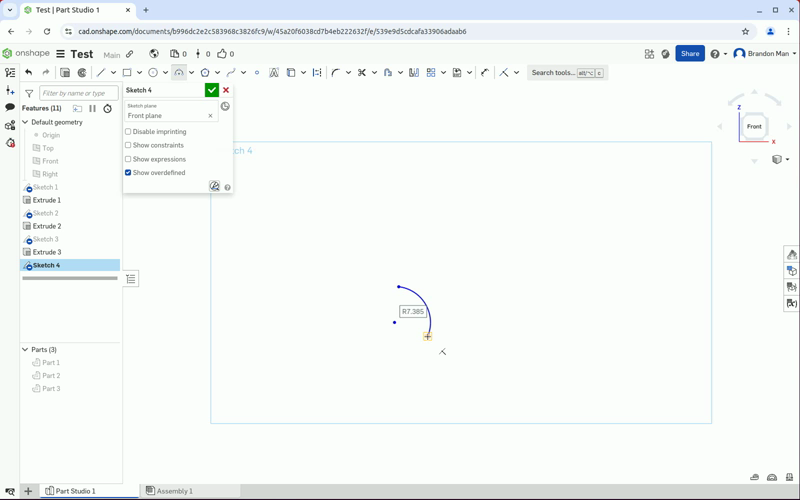
click(427, 336)
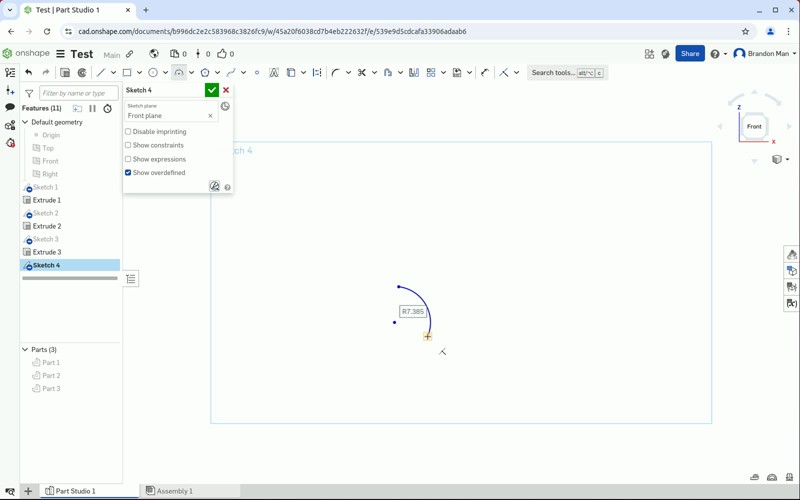
key_down(shift)
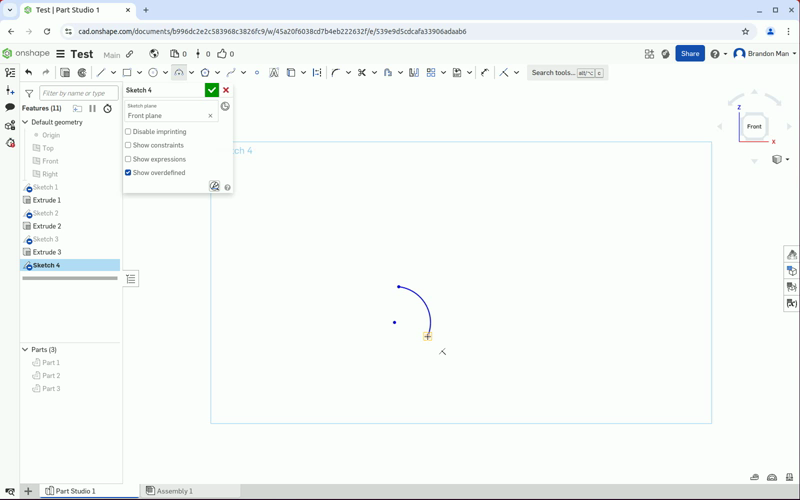
mouse_move(494, 336)
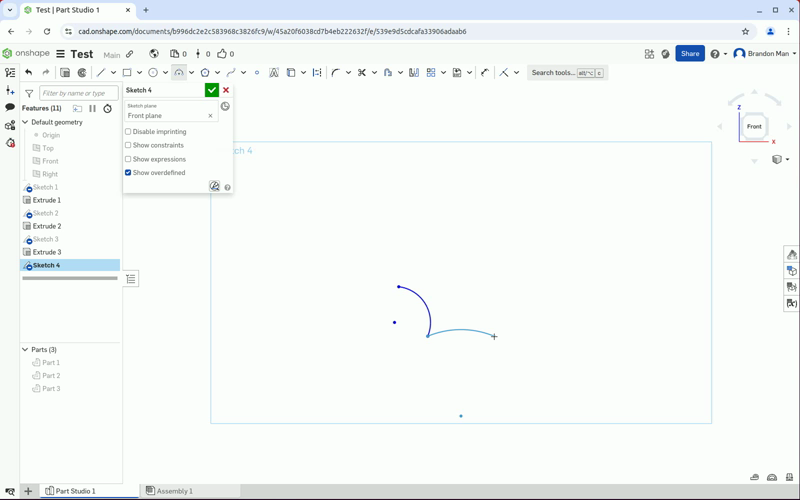
click(494, 336)
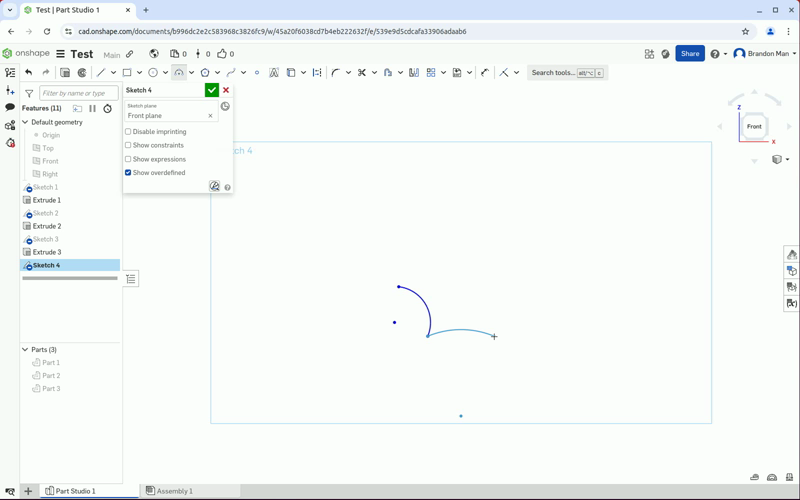
mouse_move(460, 321)
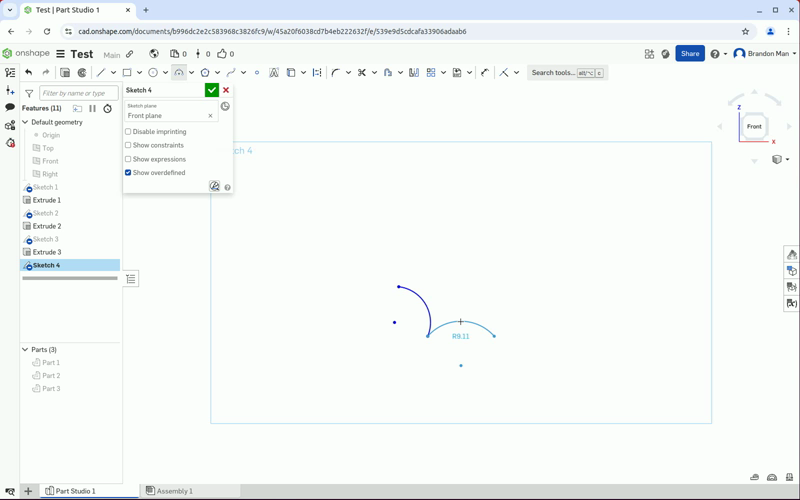
click(460, 321)
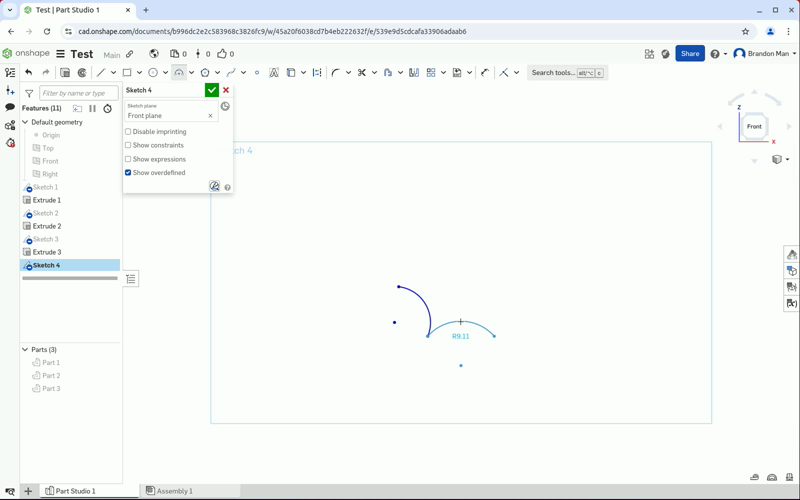
key_up(shift)
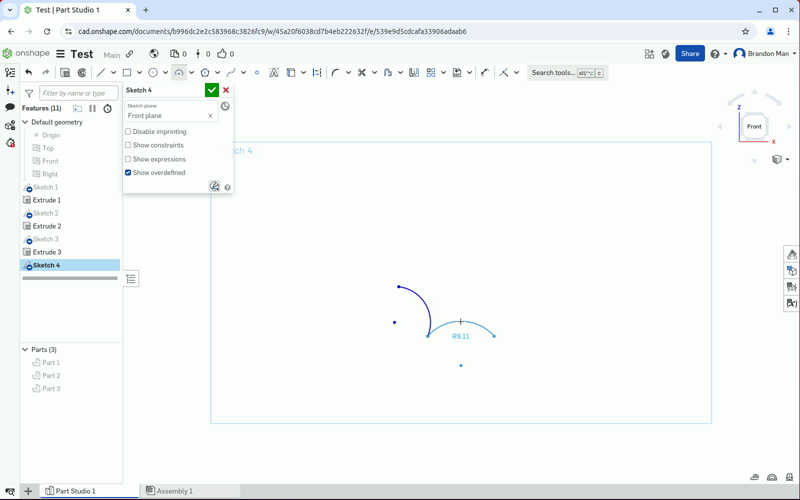
mouse_move(494, 336)
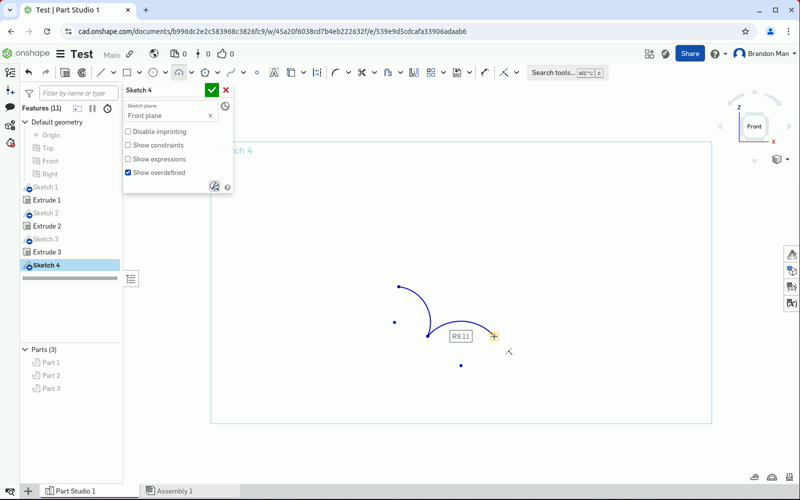
click(494, 336)
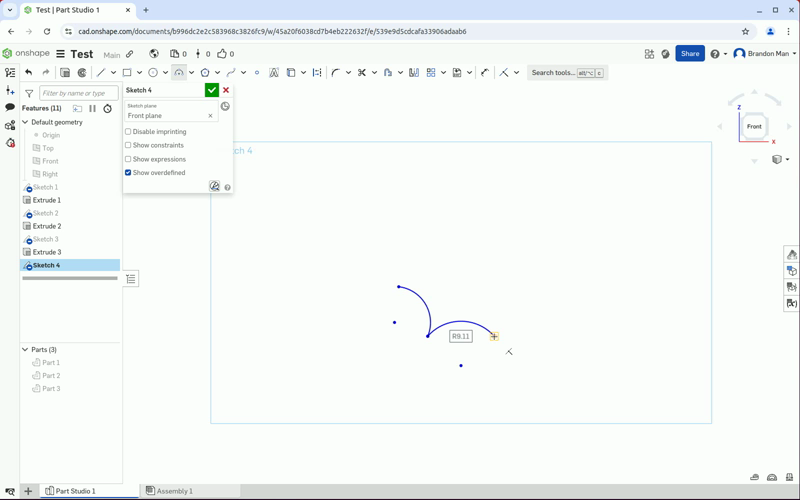
key_down(shift)
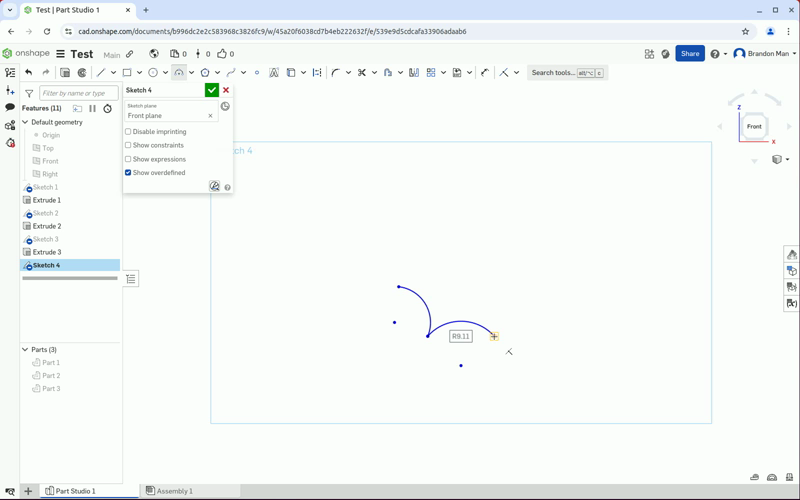
mouse_move(522, 286)
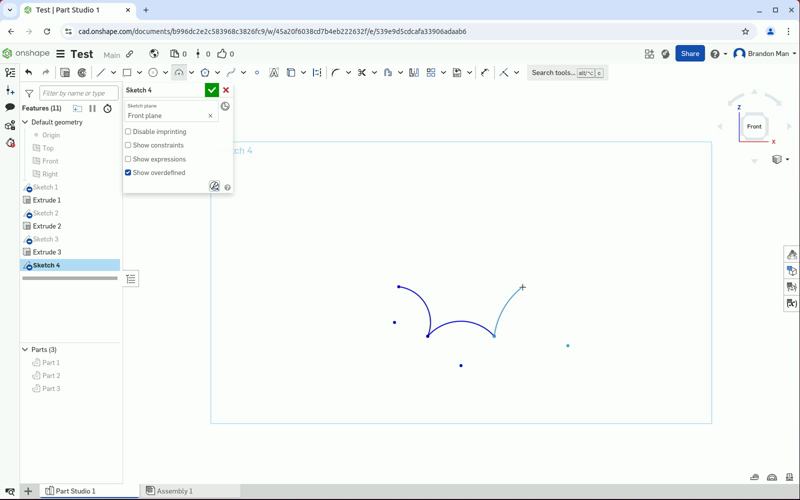
click(522, 286)
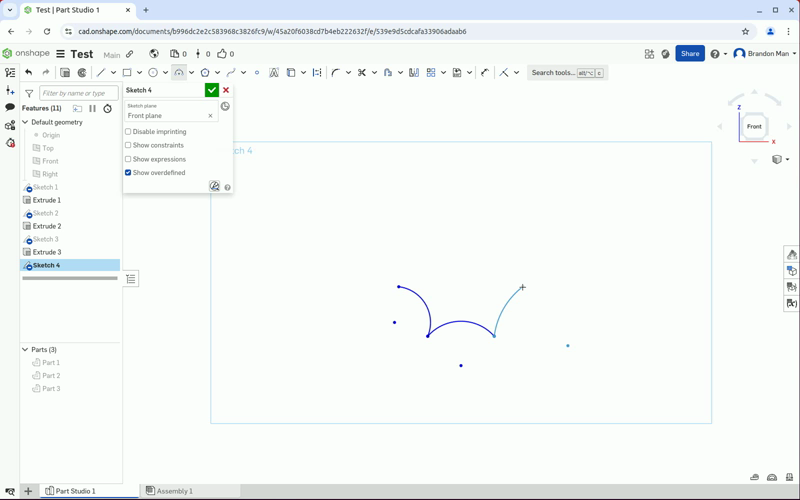
mouse_move(496, 303)
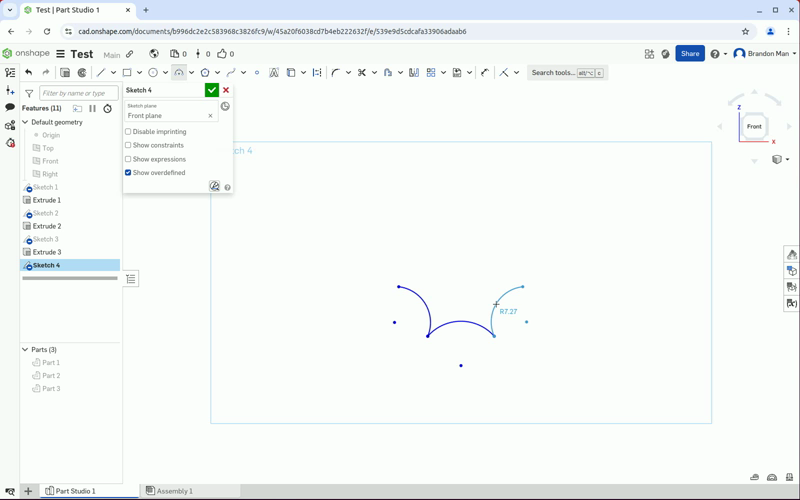
click(496, 303)
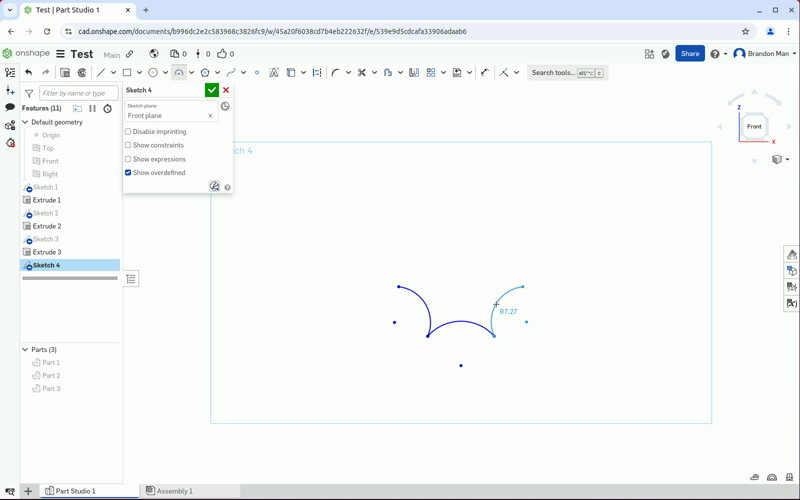
key_up(shift)
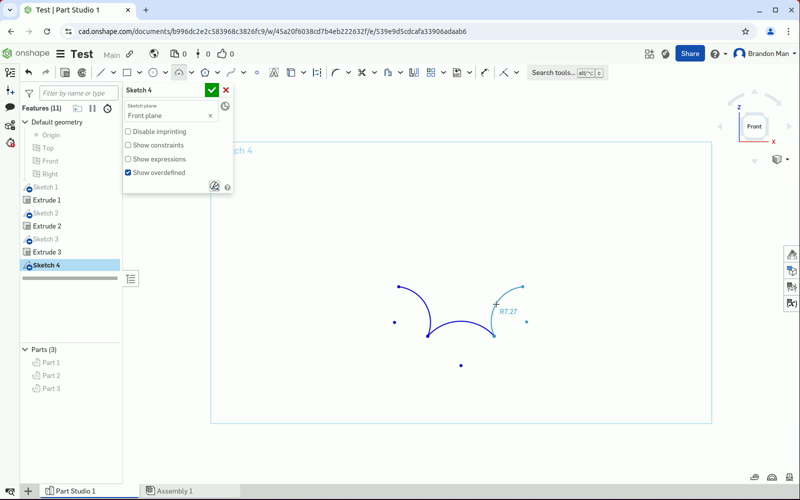
mouse_move(522, 286)
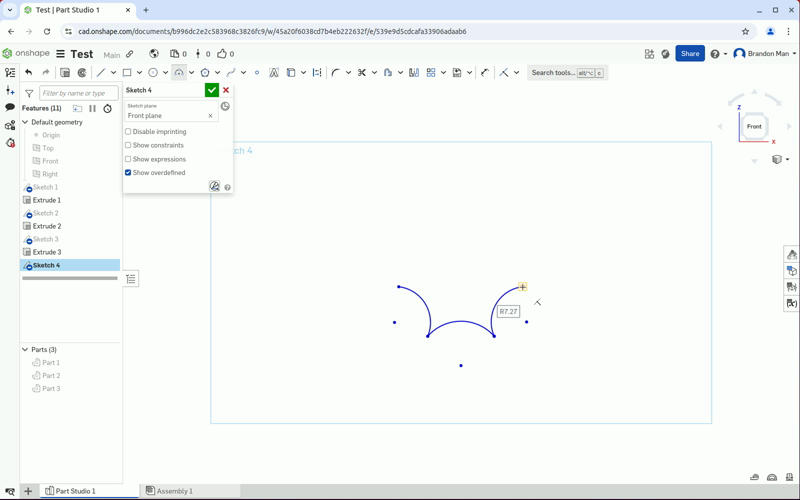
click(522, 286)
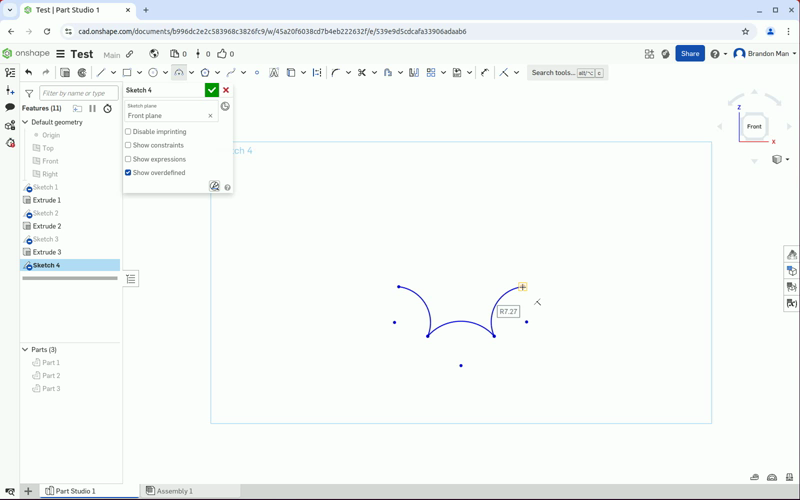
key_down(shift)
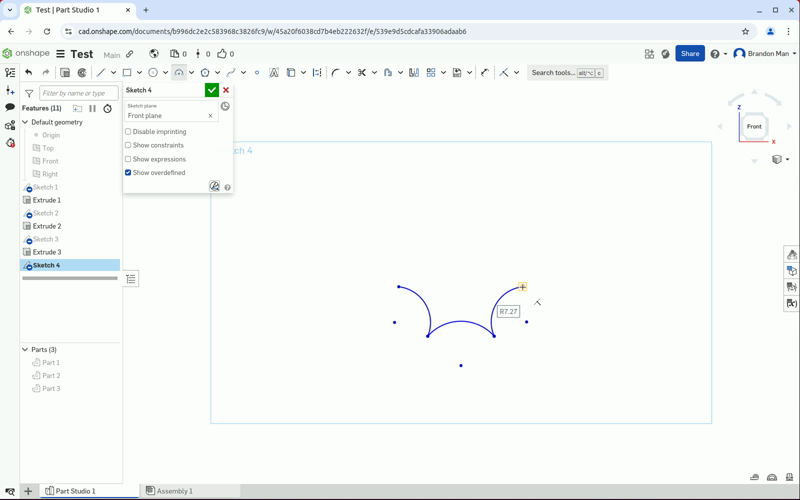
mouse_move(488, 227)
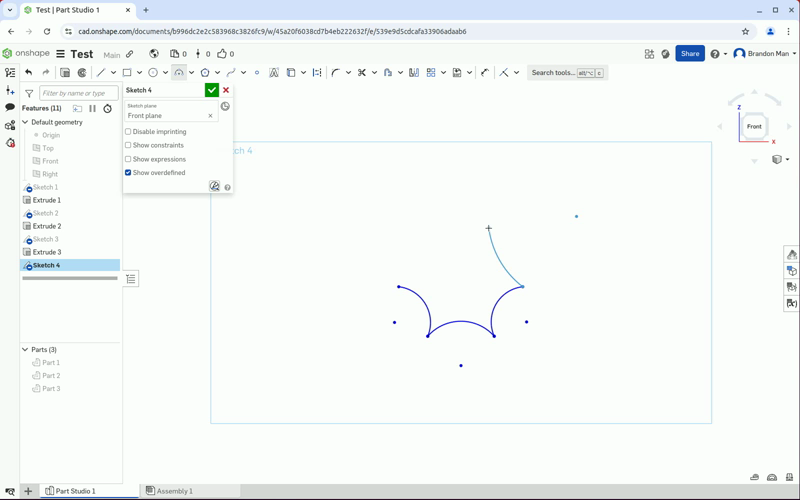
click(488, 227)
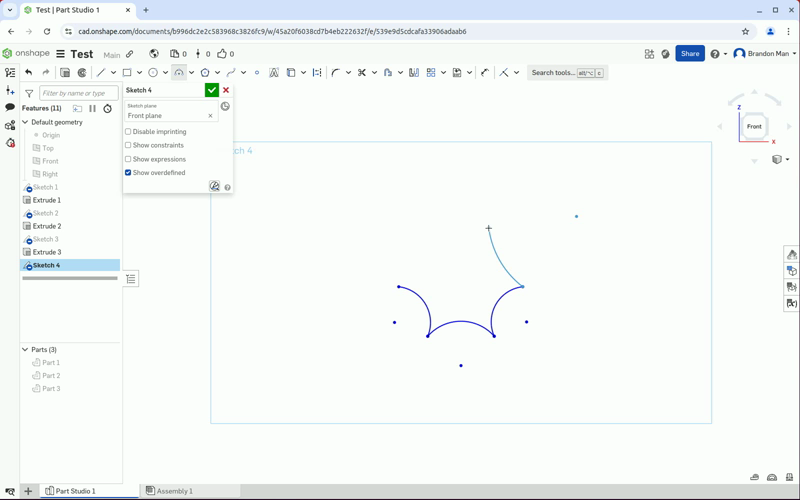
mouse_move(492, 264)
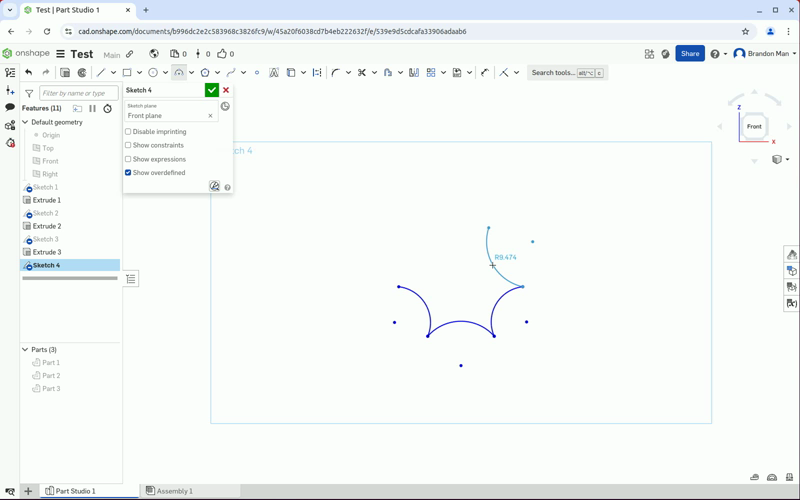
click(492, 264)
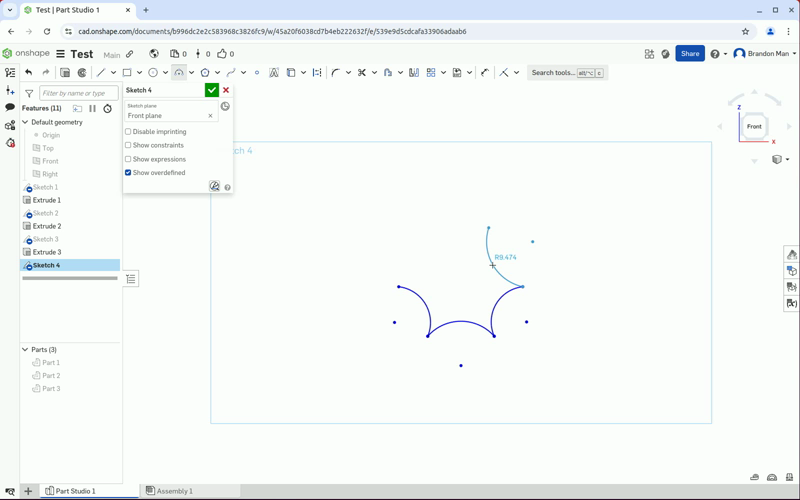
key_up(shift)
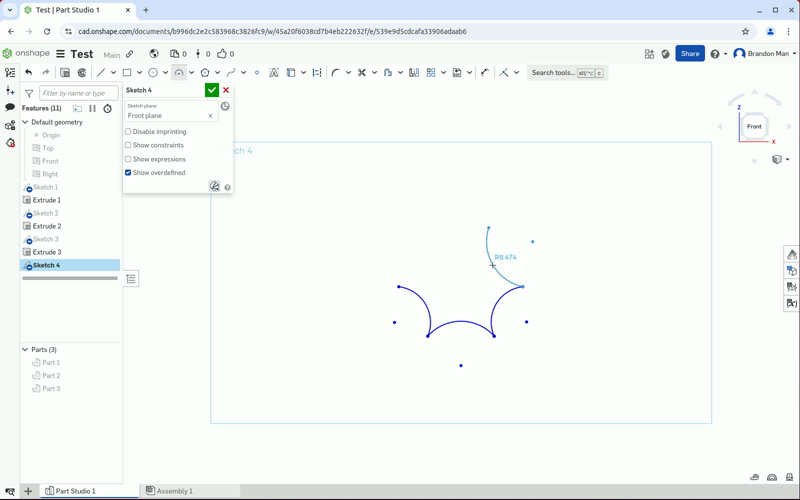
mouse_move(488, 227)
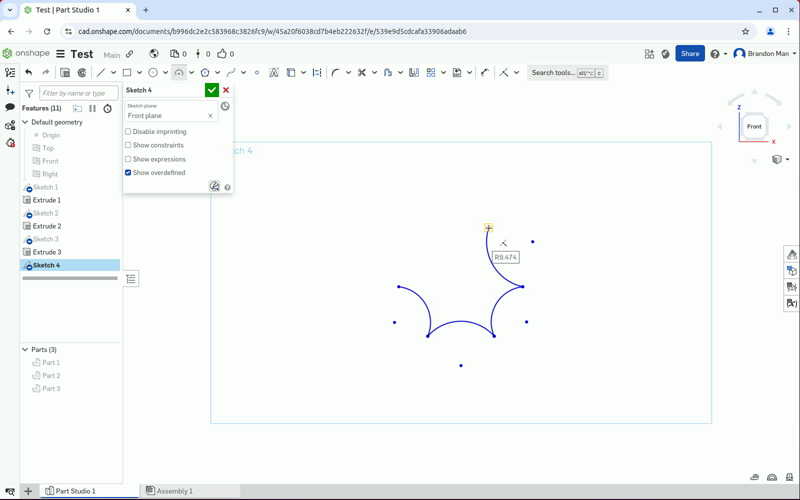
click(488, 227)
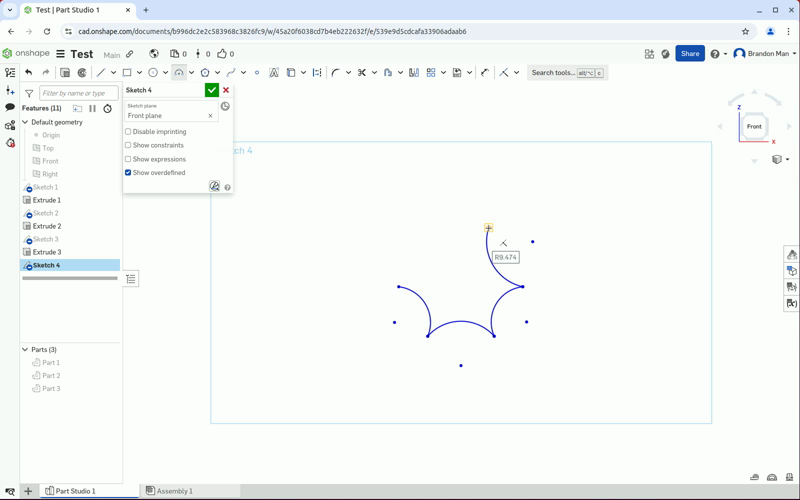
key_down(shift)
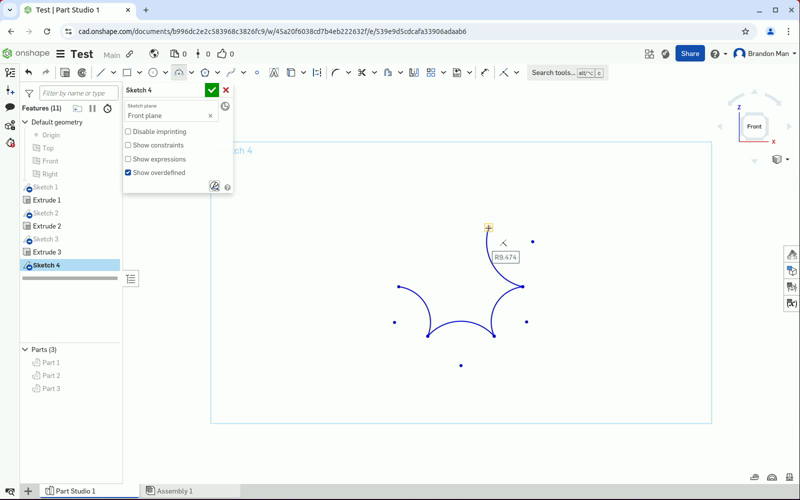
mouse_move(432, 227)
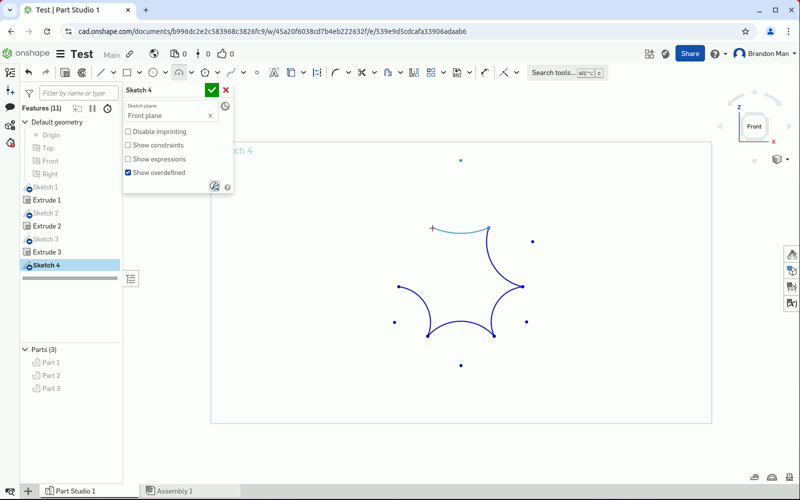
click(432, 227)
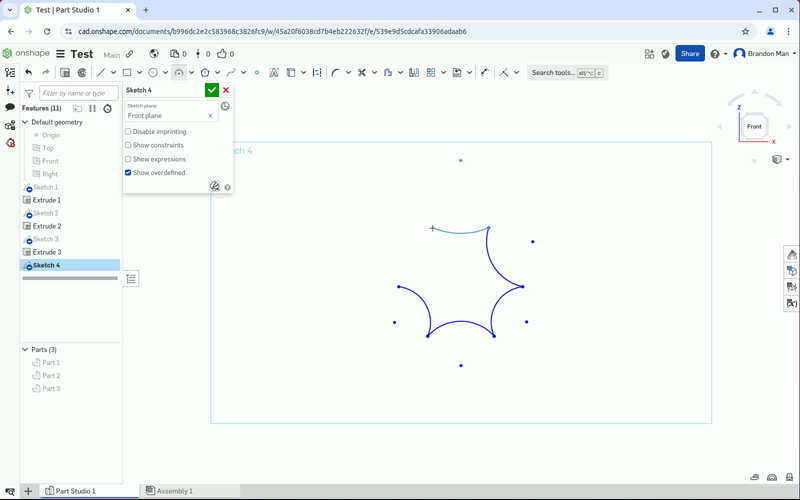
mouse_move(460, 241)
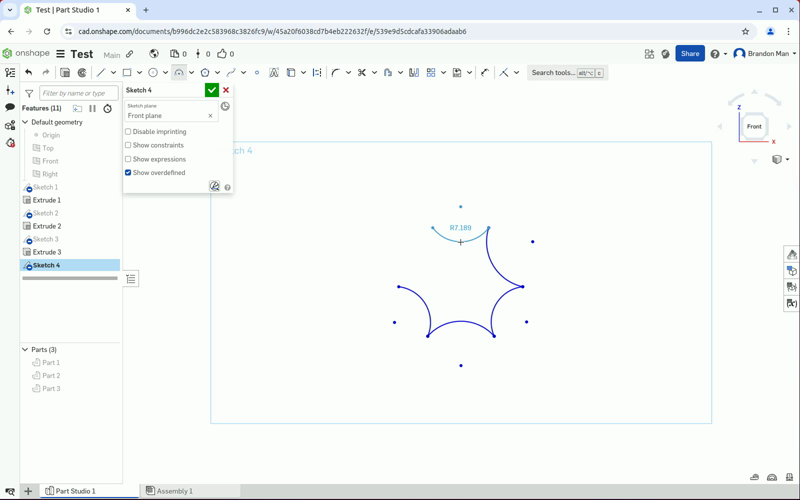
click(460, 241)
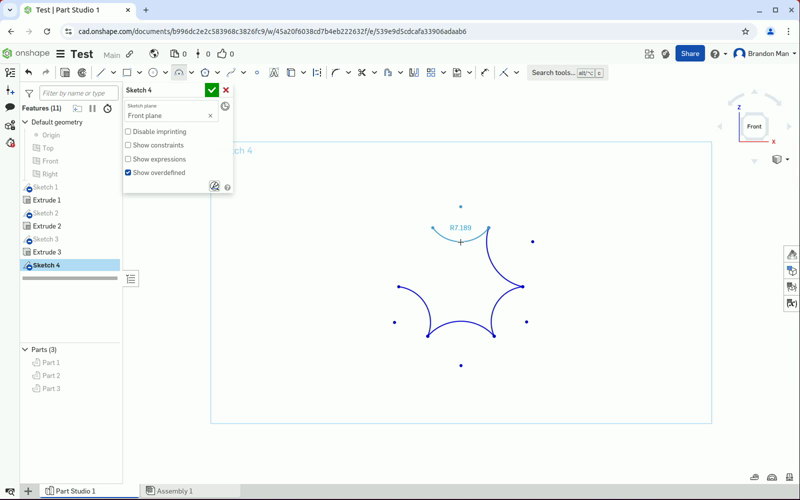
key_up(shift)
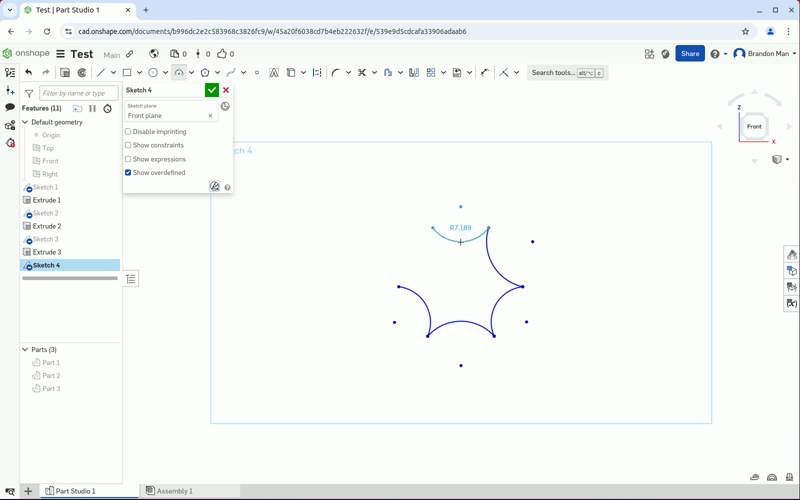
mouse_move(432, 227)
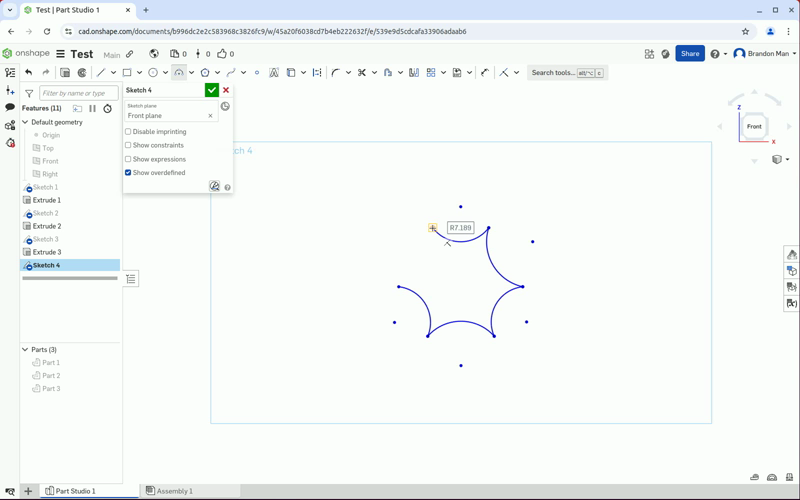
click(432, 227)
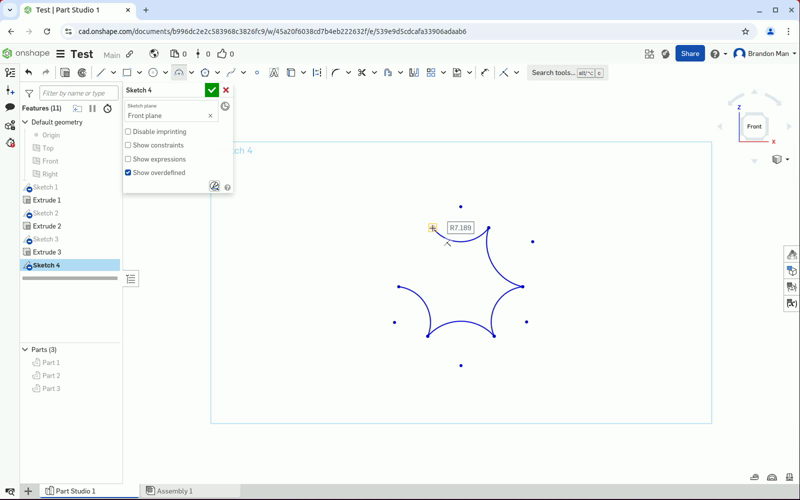
mouse_move(398, 286)
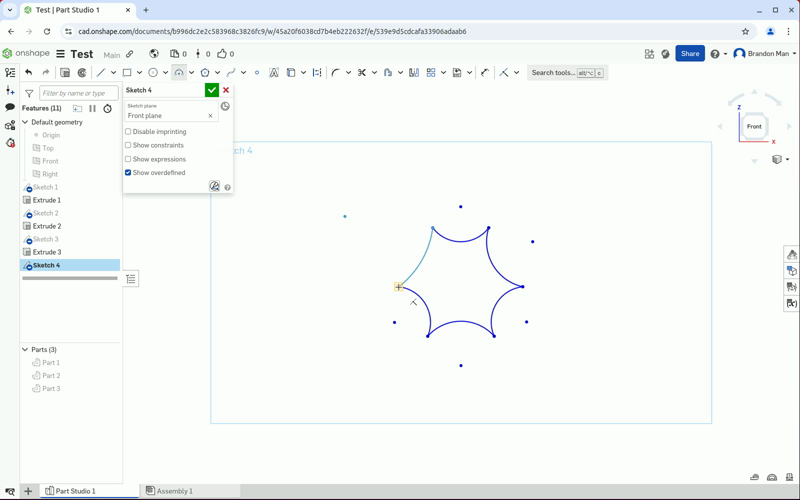
click(398, 286)
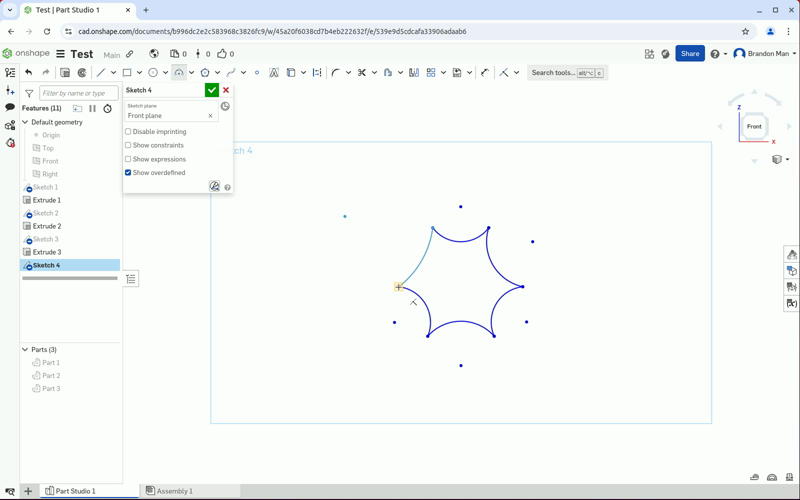
key_down(shift)
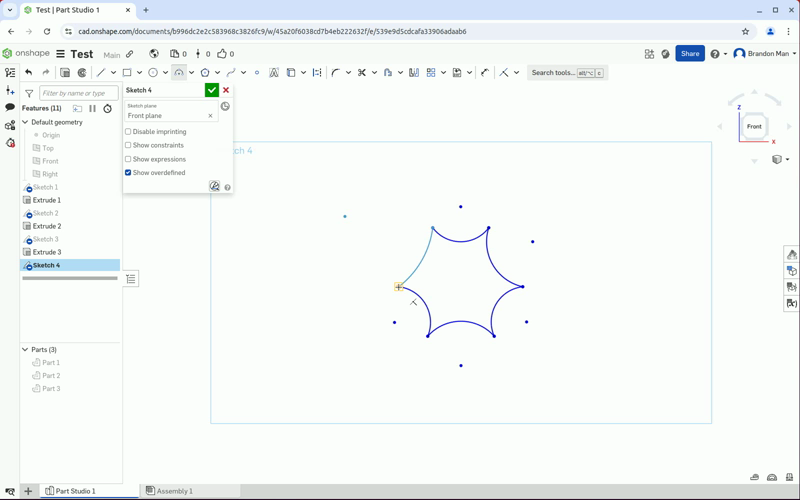
mouse_move(429, 264)
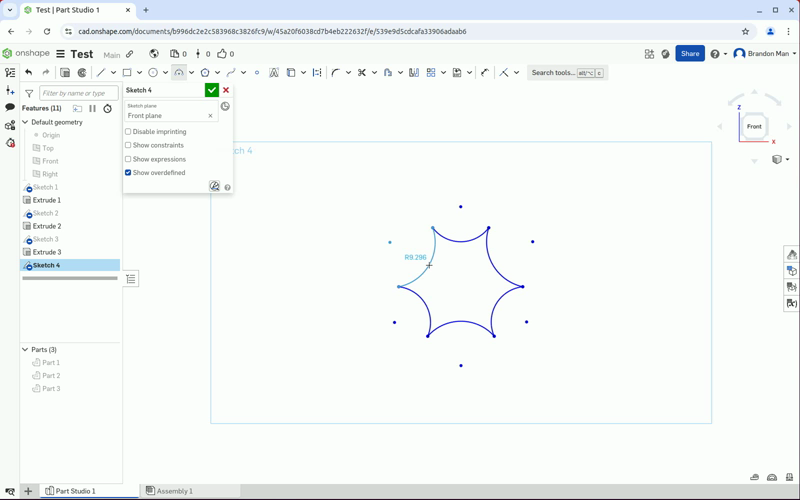
click(429, 264)
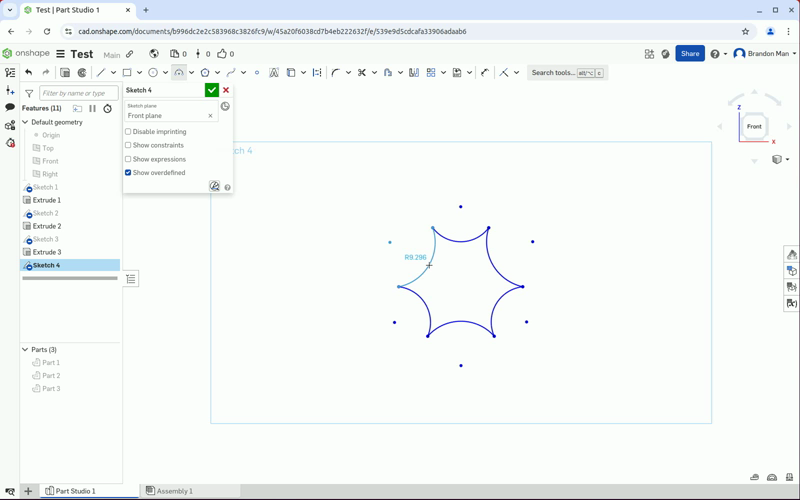
key_up(shift)
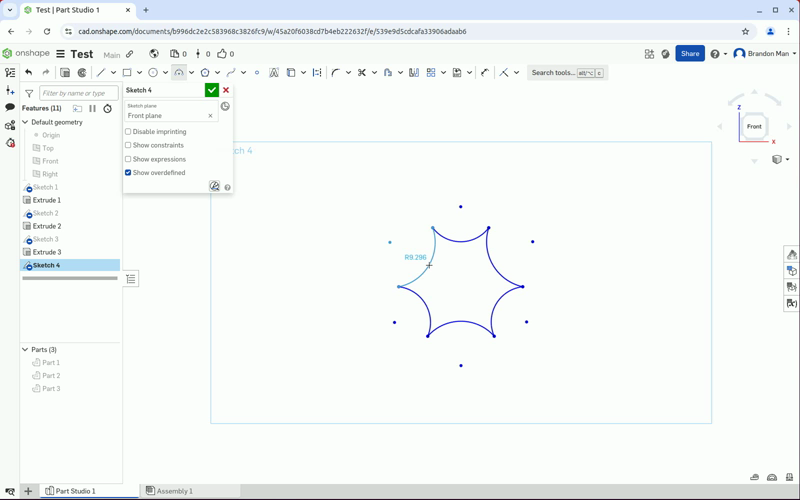
key(esc)
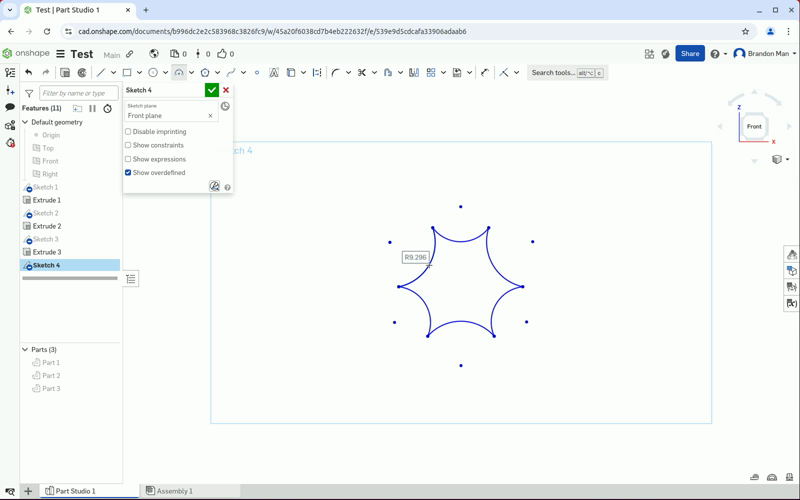
key(c)
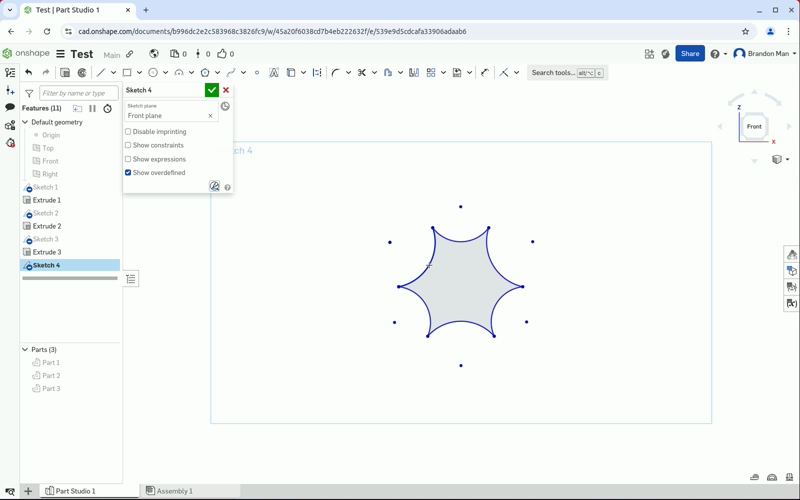
key_down(shift)
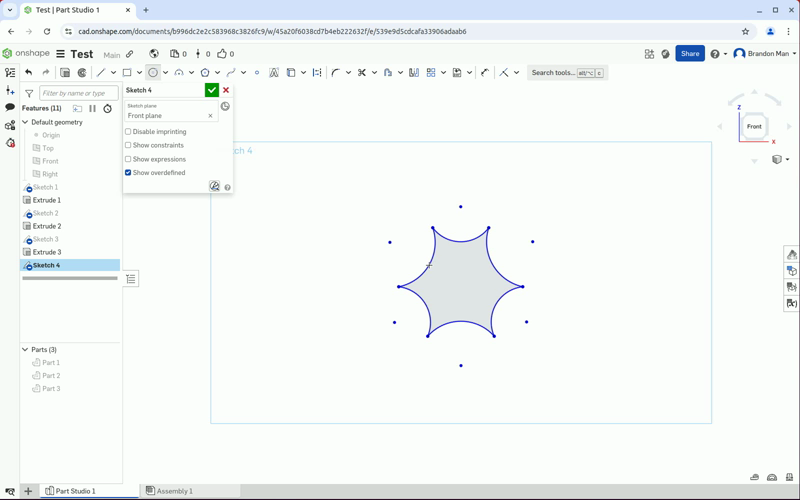
mouse_move(461, 283)
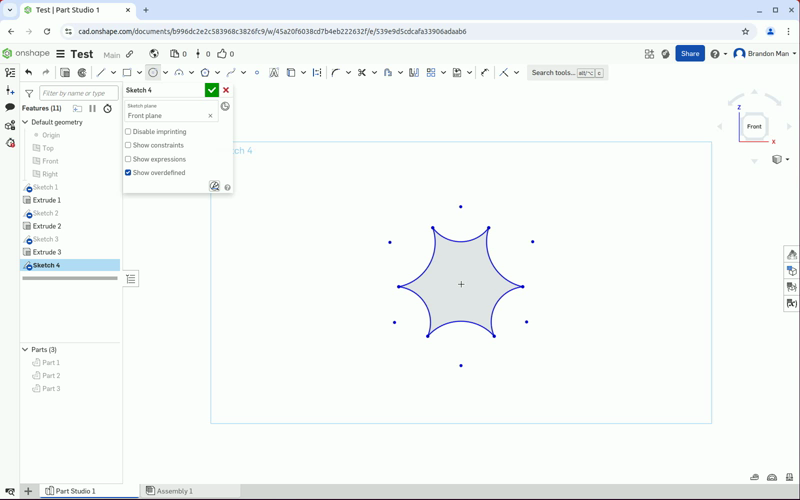
click(461, 283)
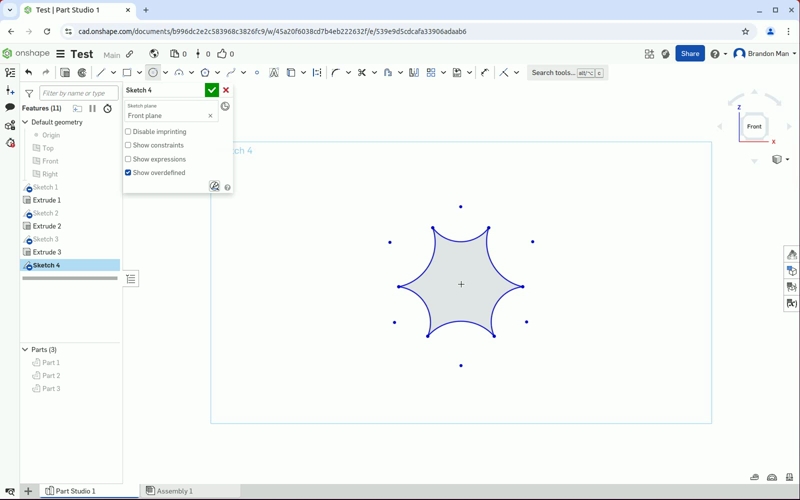
key_up(shift)
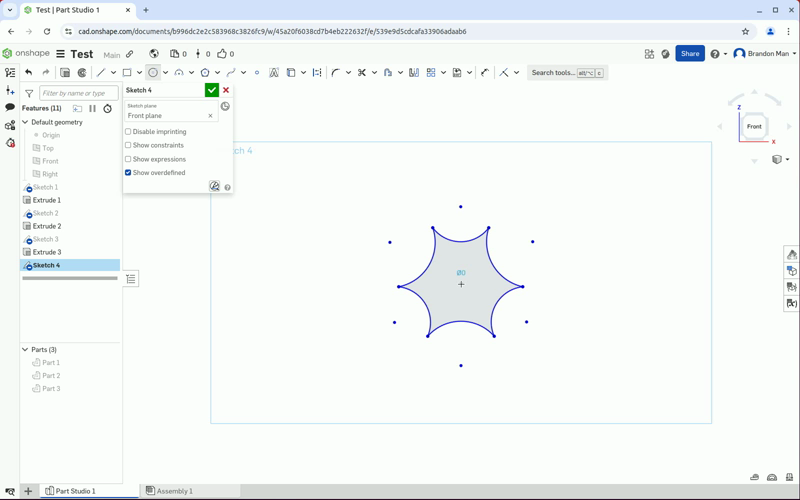
mouse_move(496, 283)
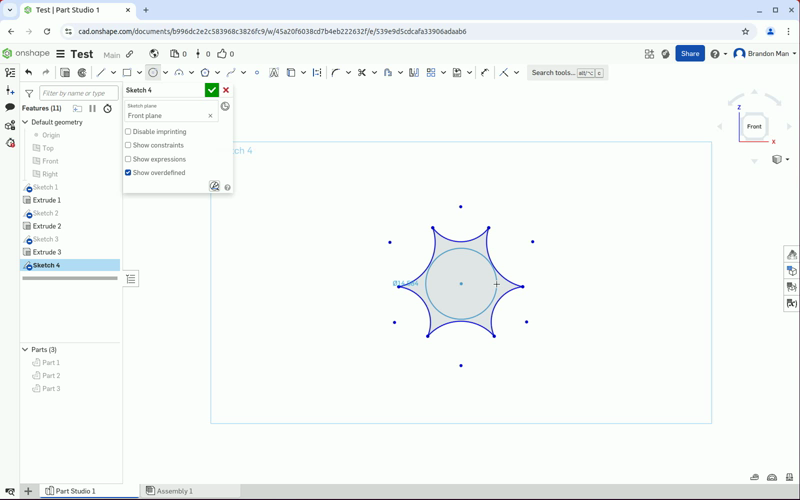
click(496, 283)
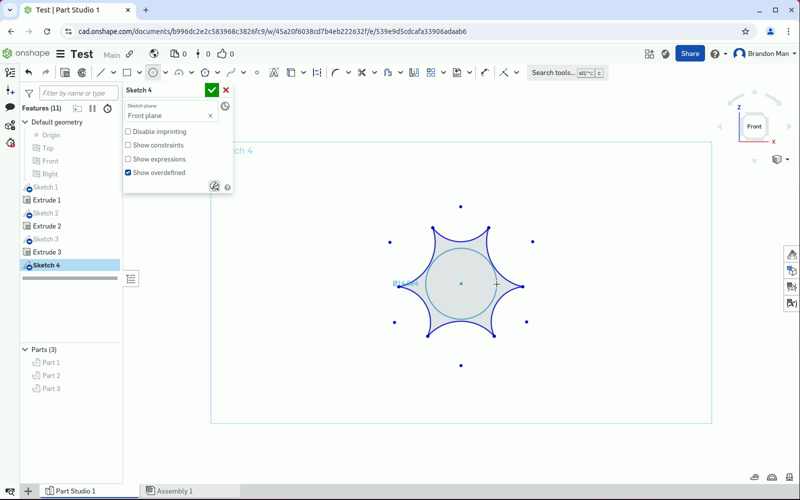
key(esc)
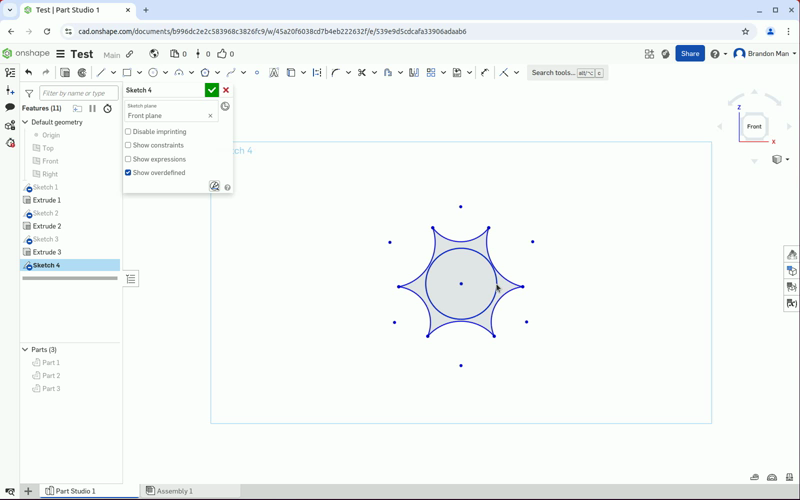
mouse_move(487, 234)
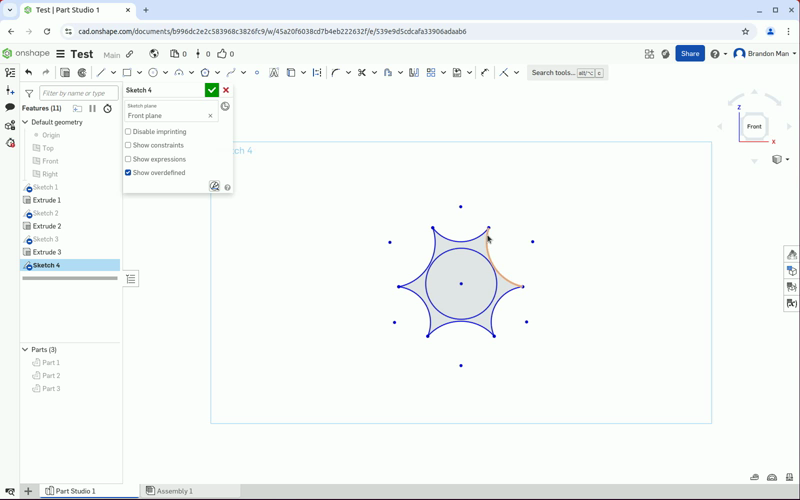
scroll(6)
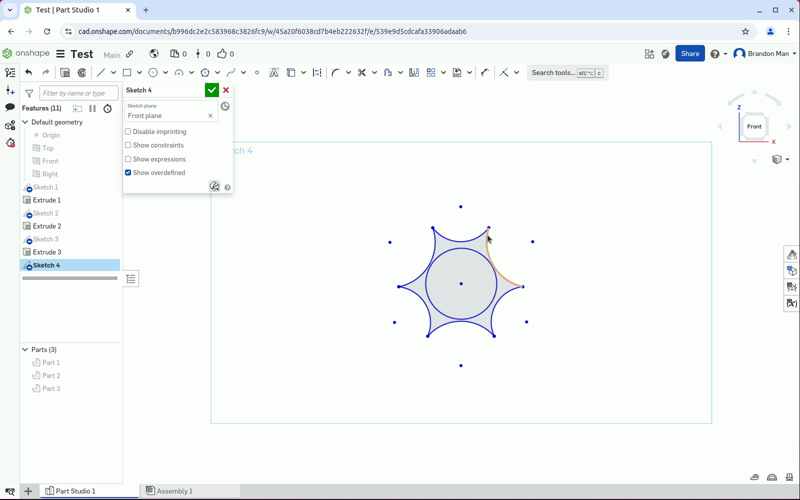
scroll(6)
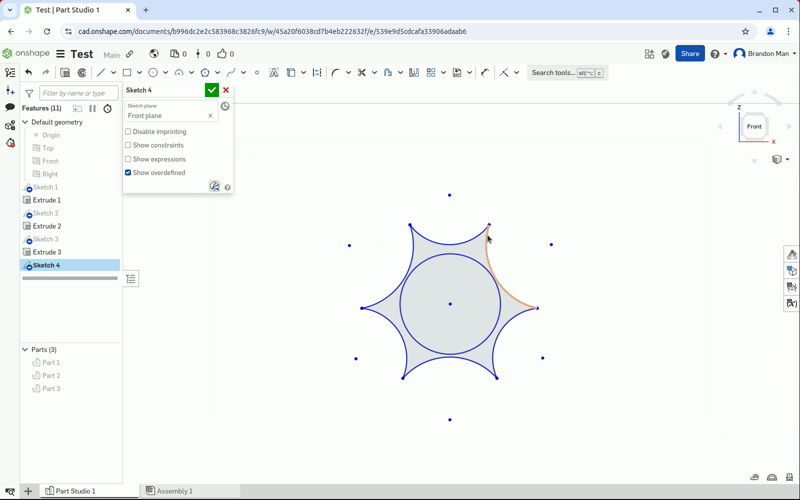
scroll(6)
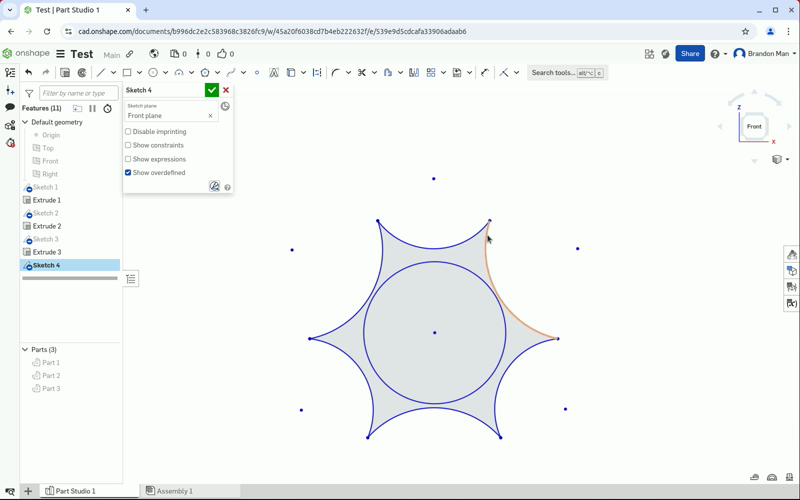
scroll(6)
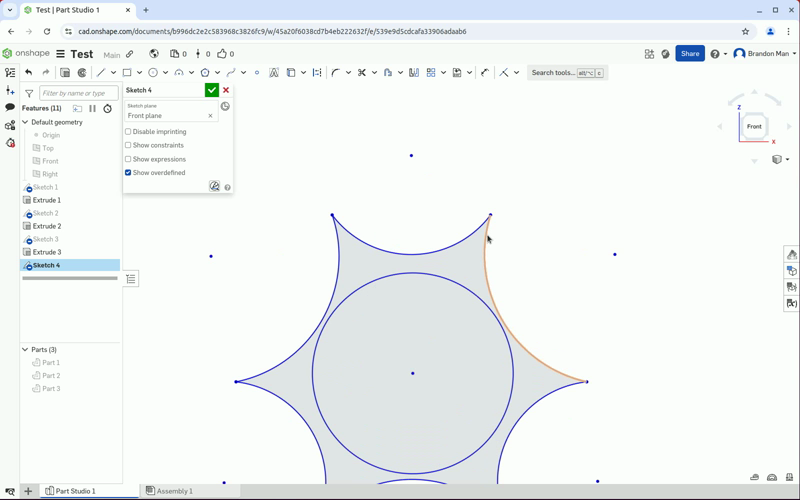
scroll(6)
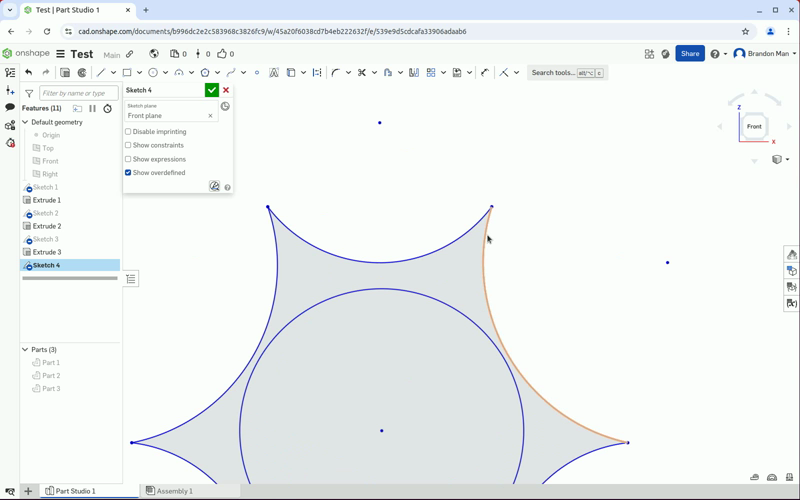
scroll(6)
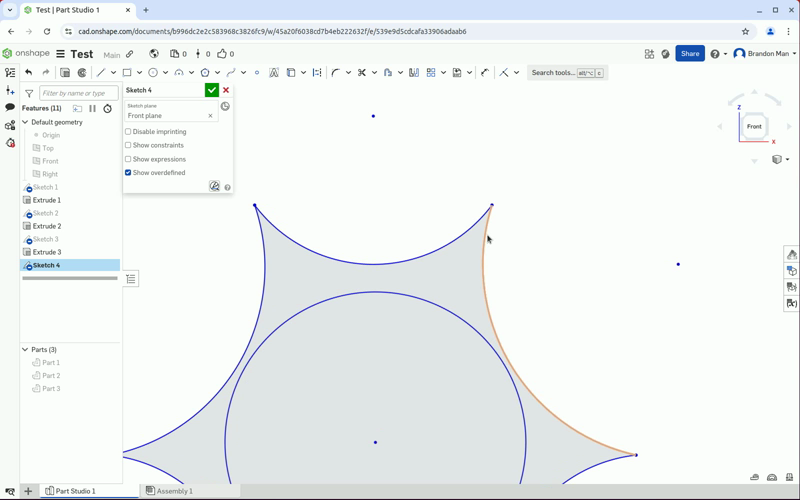
scroll(6)
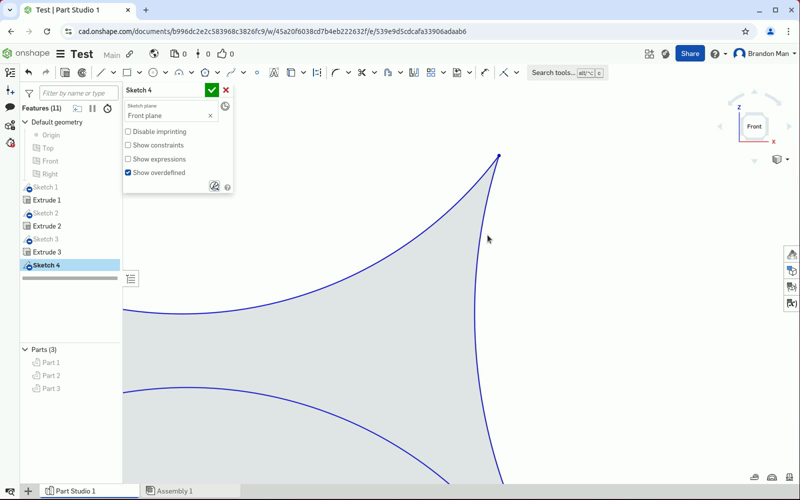
click(487, 234)
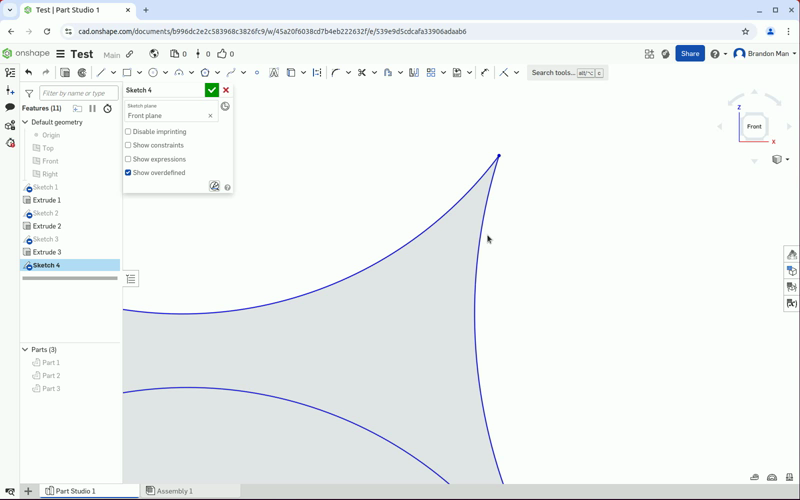
scroll(-6)
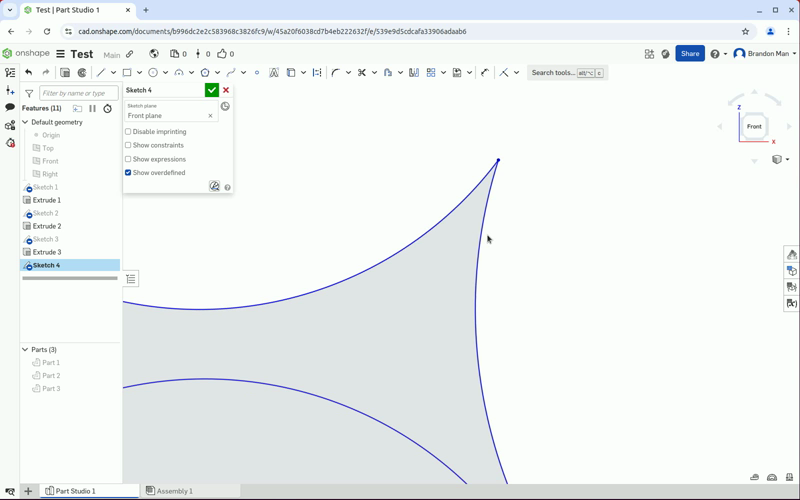
scroll(-6)
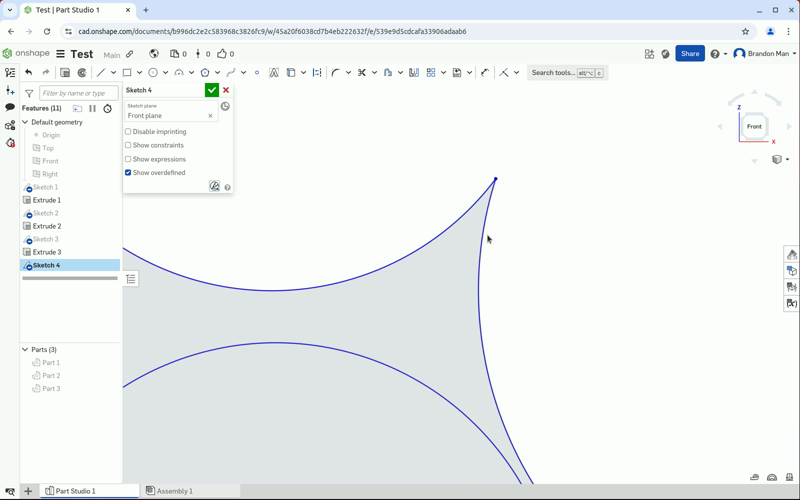
scroll(-6)
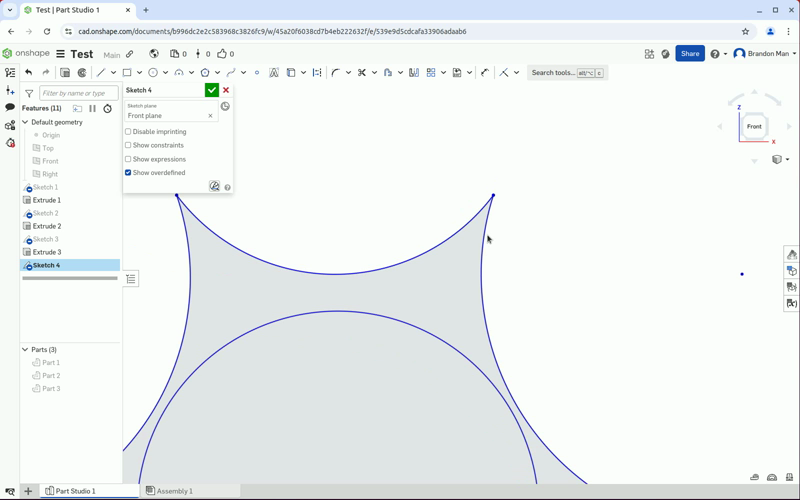
scroll(-6)
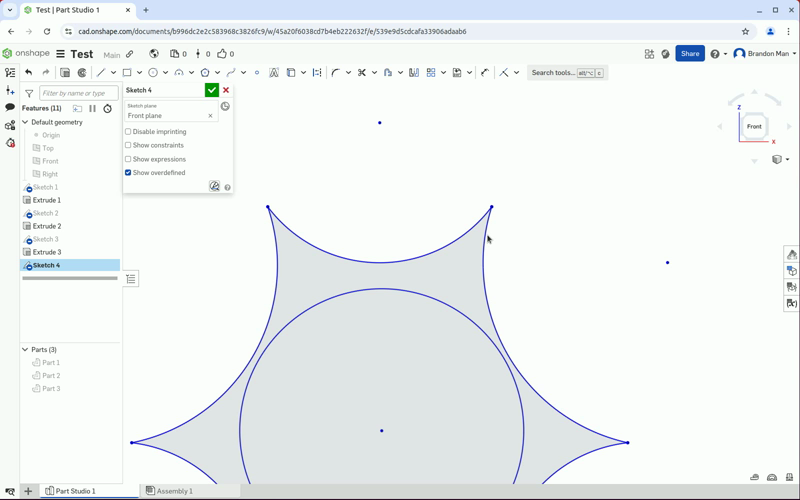
scroll(-6)
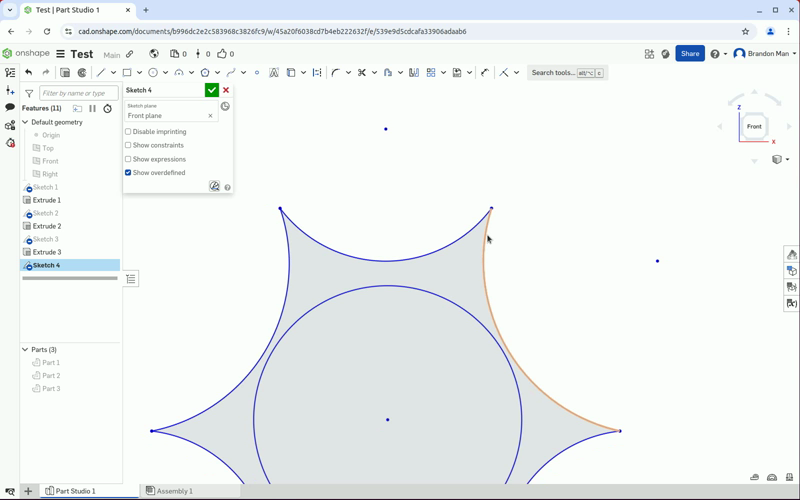
scroll(-6)
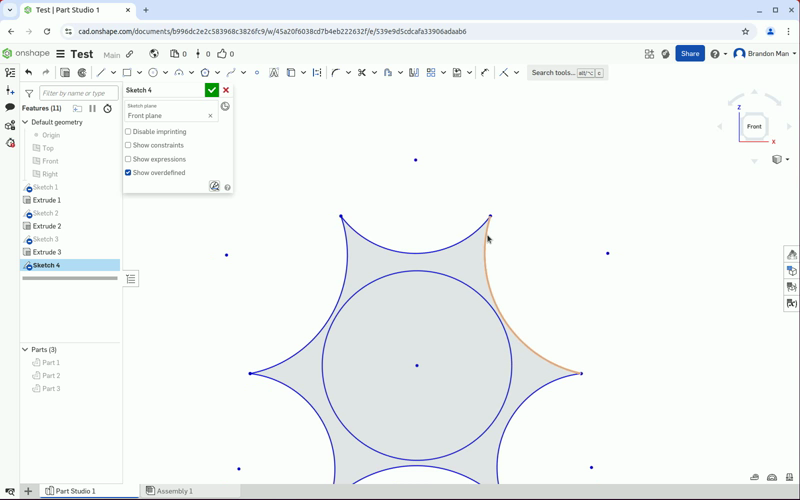
scroll(-6)
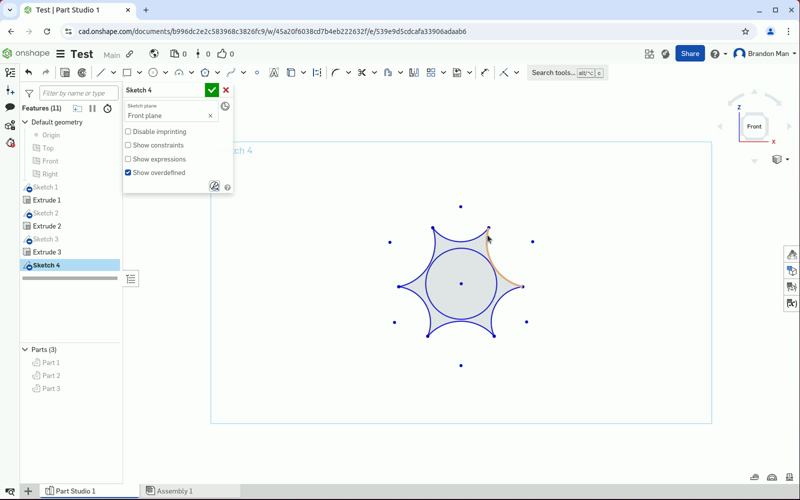
mouse_move(73, 352)
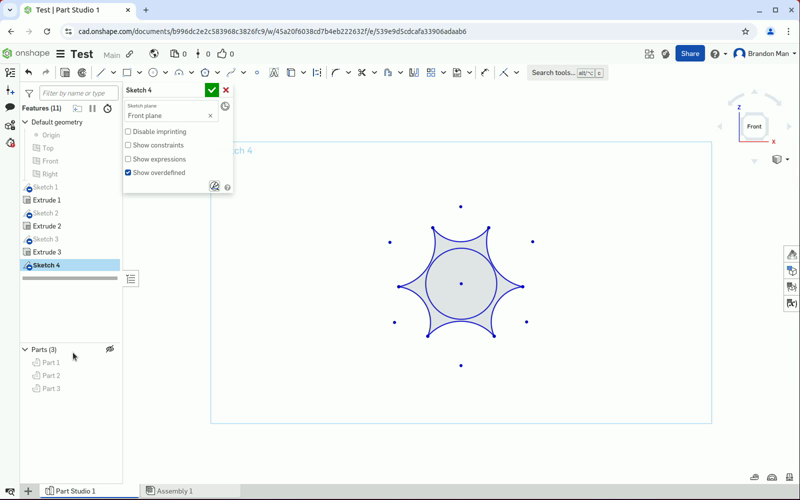
key(shift+y)
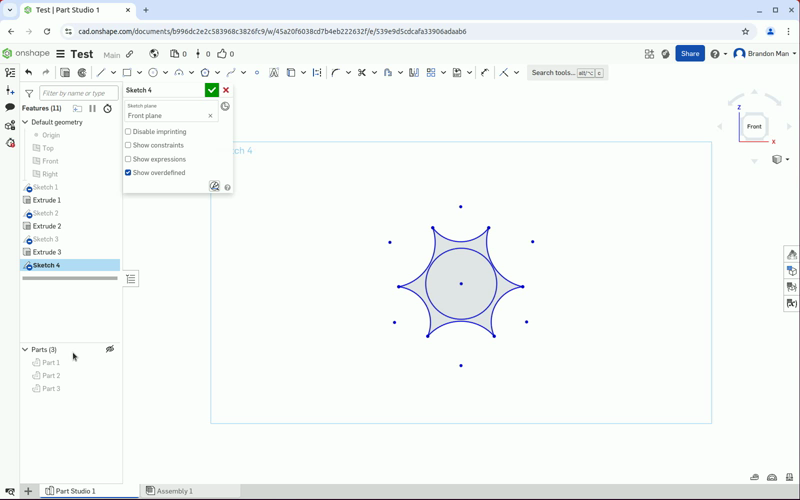
key(shift+e)
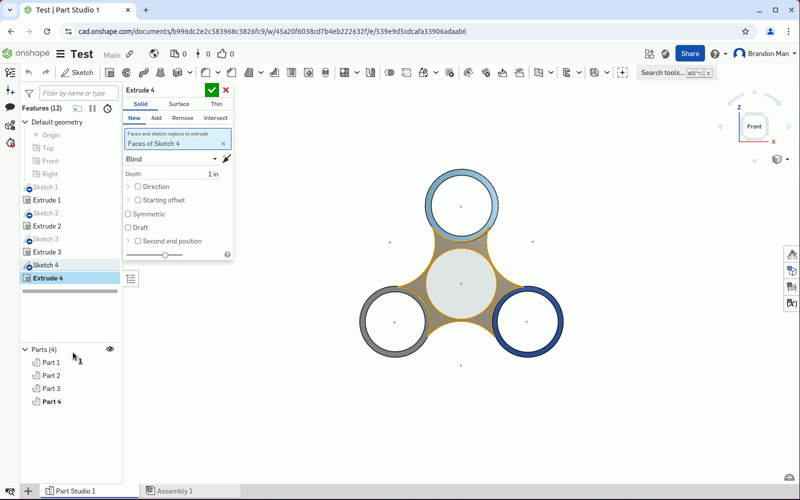
mouse_move(143, 106)
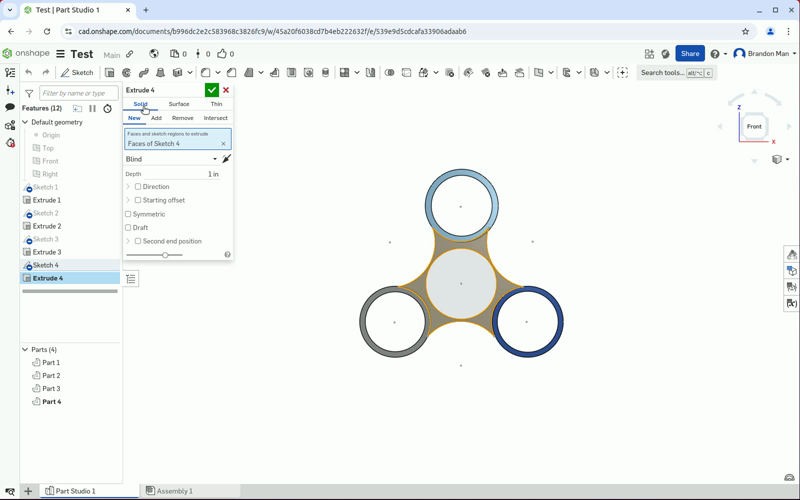
click(143, 106)
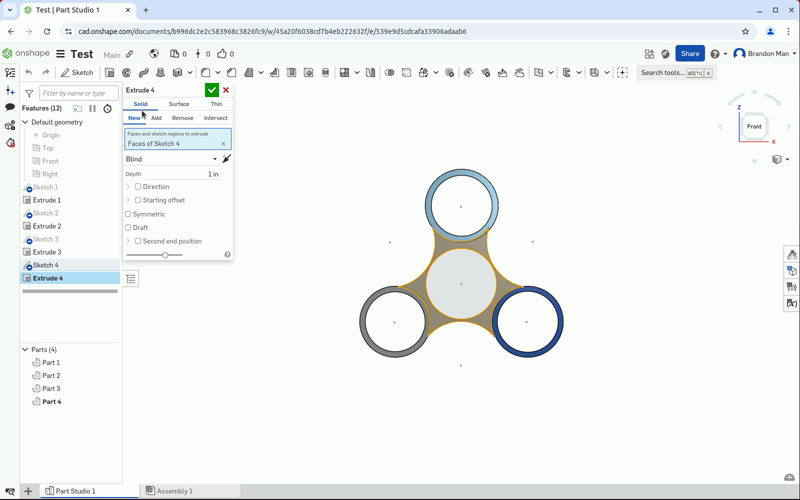
mouse_move(137, 120)
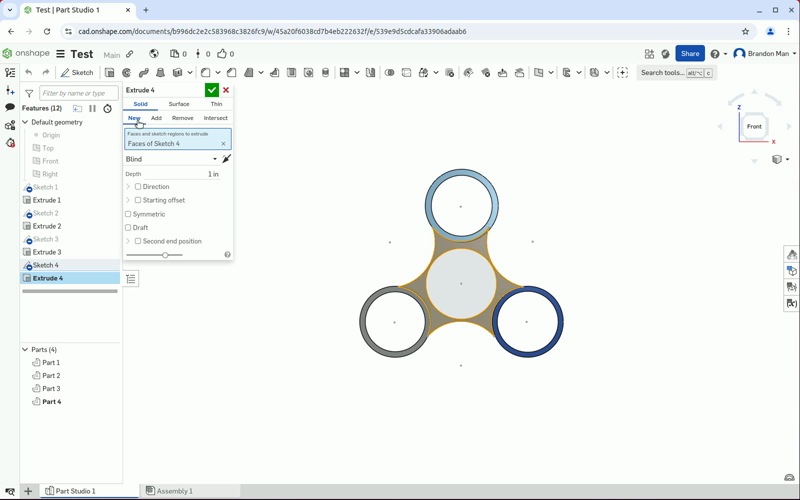
click(137, 120)
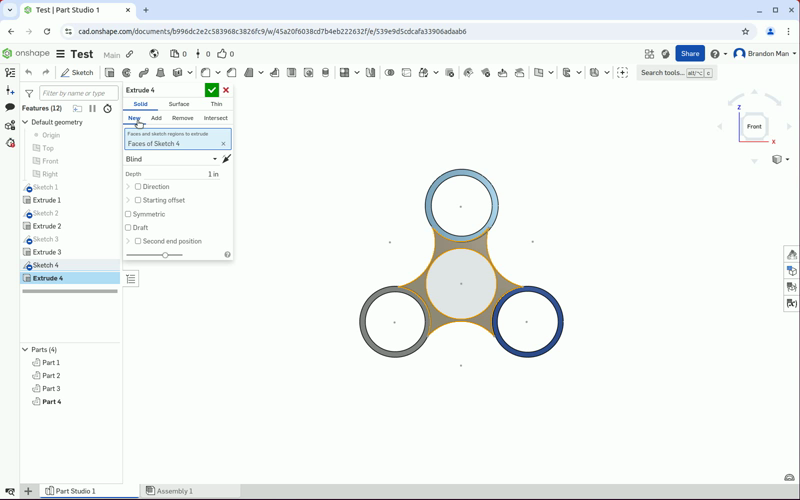
key(tab, 4)
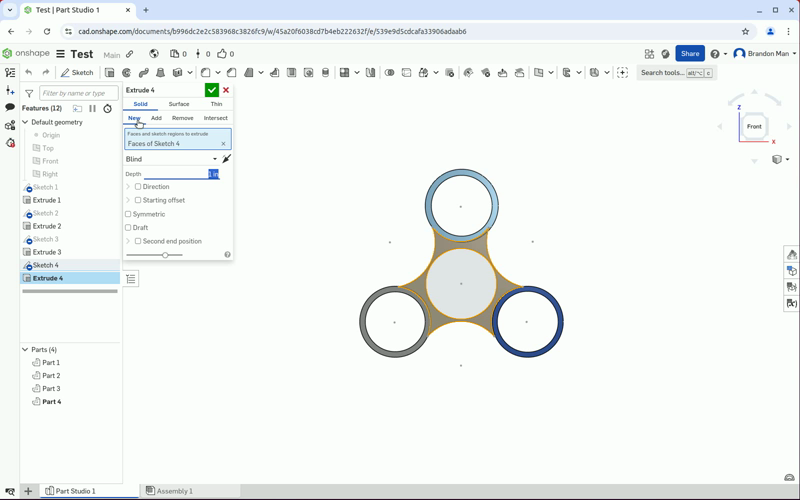
text(3.851)
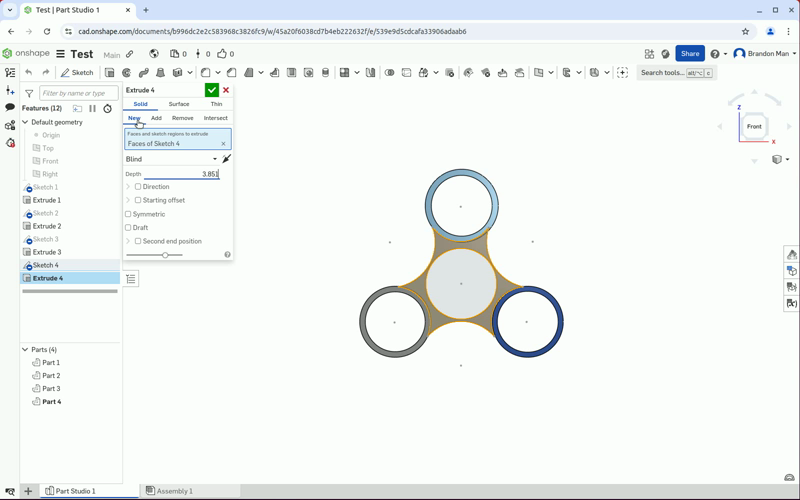
key(enter)
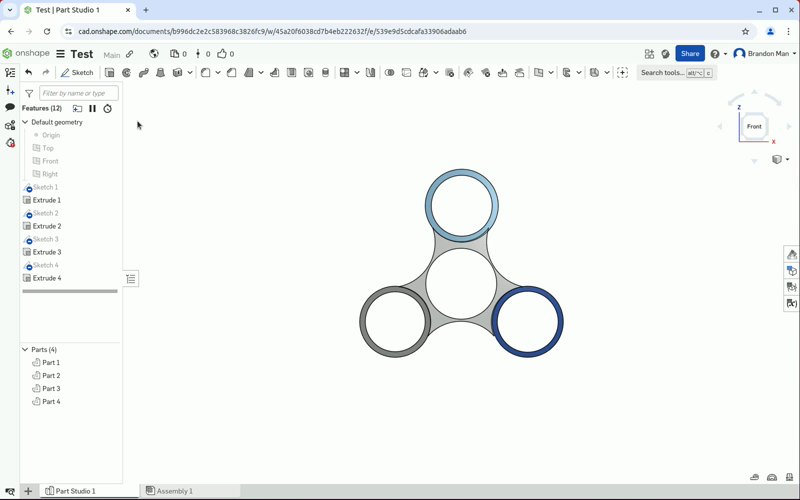
key(shift+h)
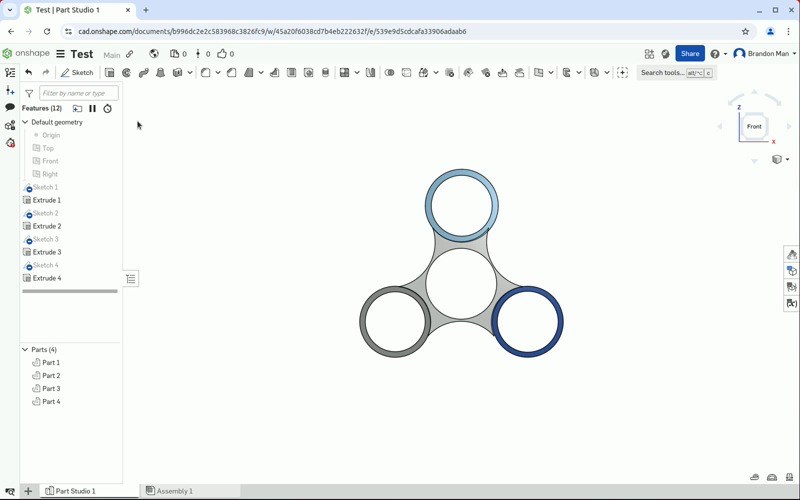
key(shift+h)
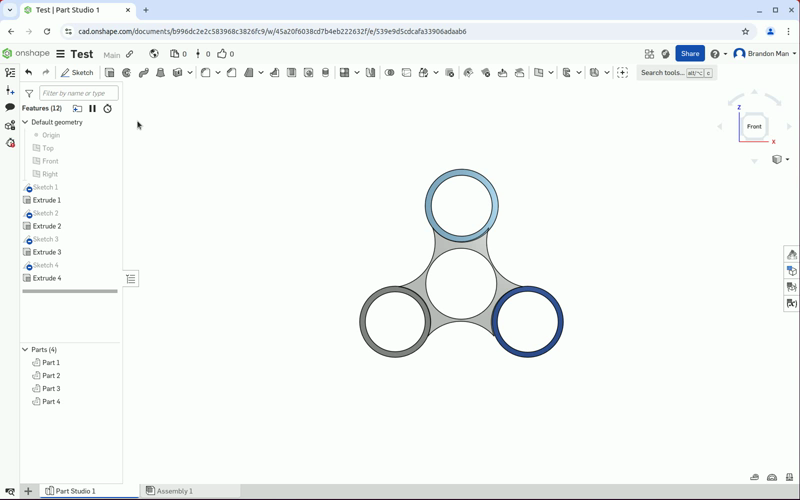
mouse_move(73, 189)
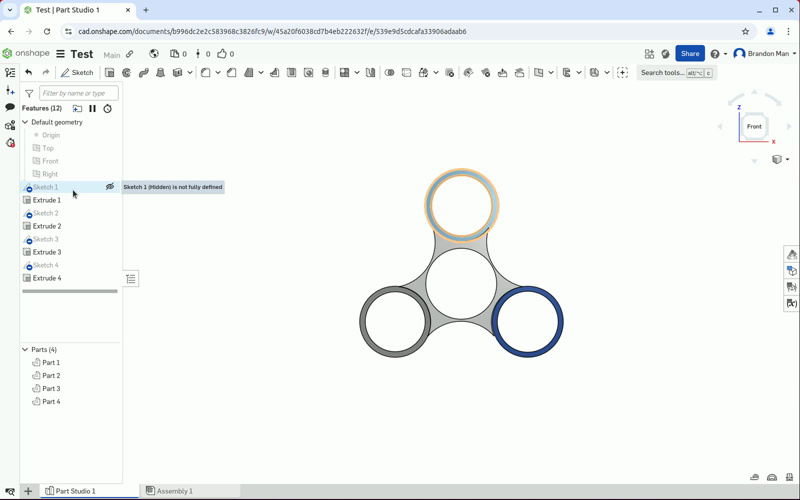
click(73, 189)
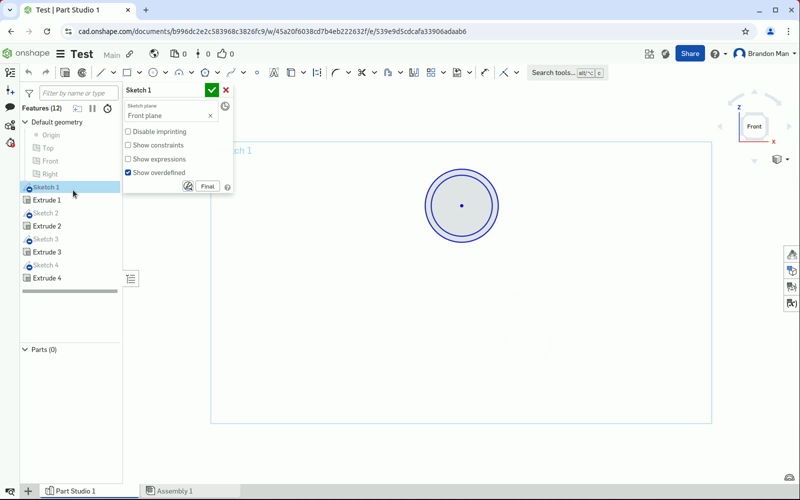
mouse_move(229, 92)
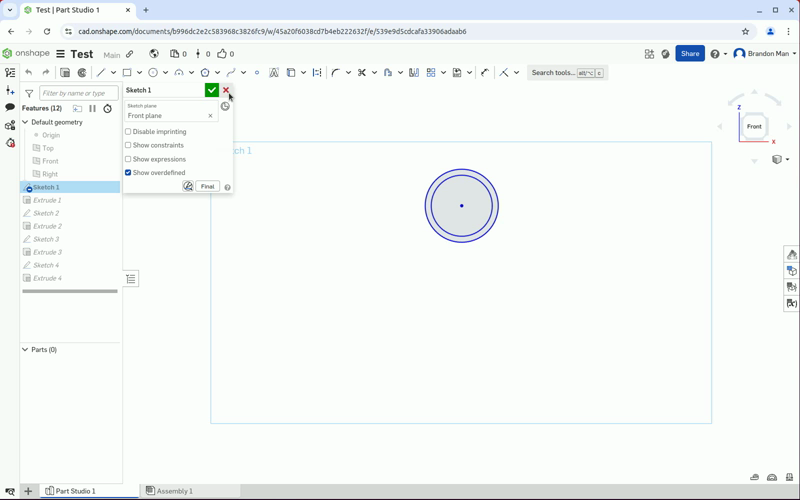
click(229, 92)
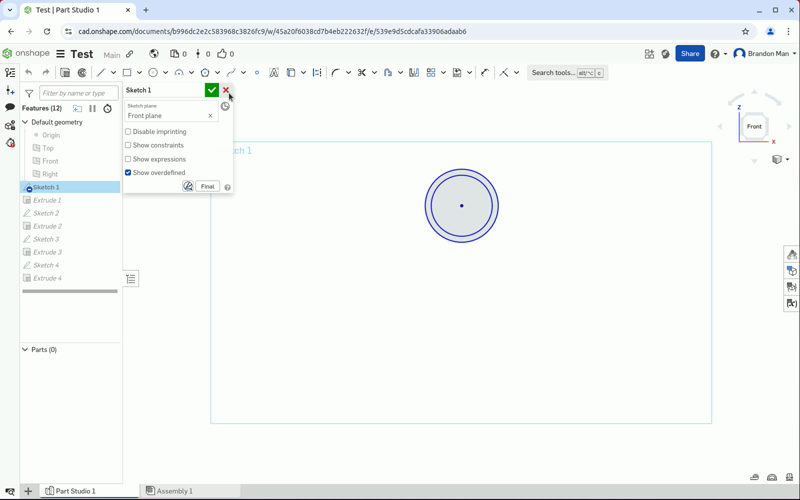
key(shift+s)
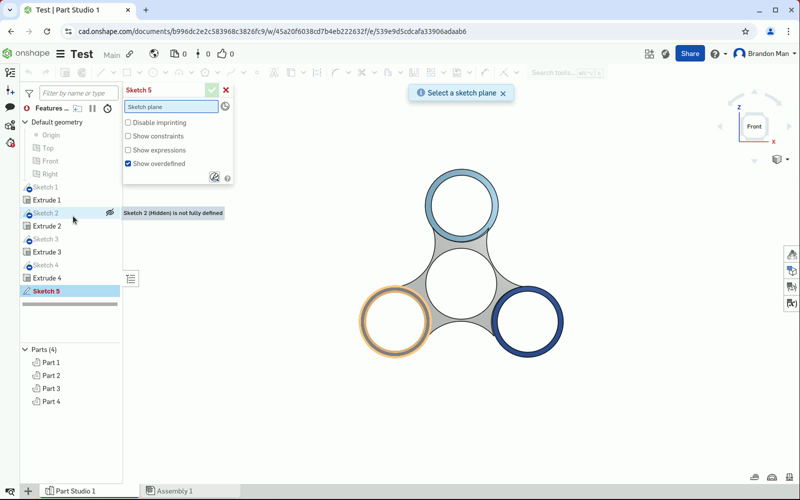
scroll(3)
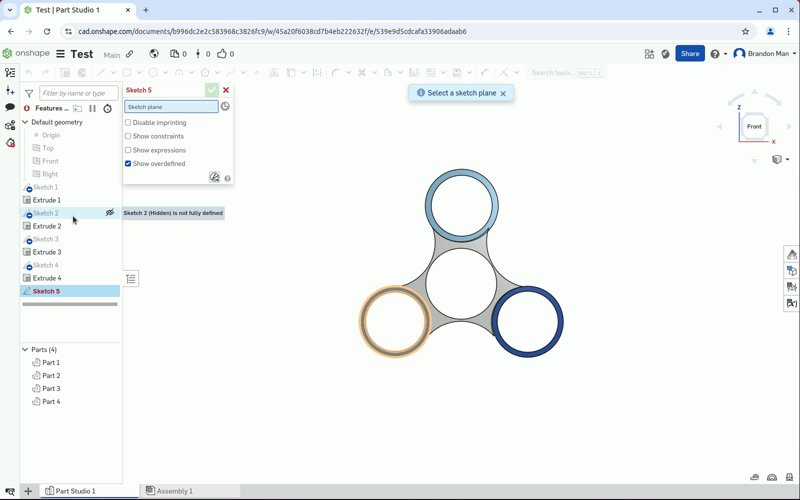
mouse_move(73, 163)
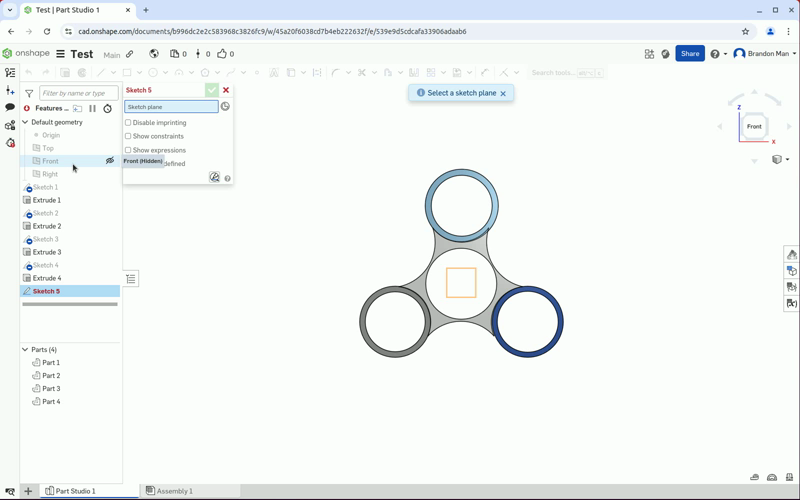
click(73, 163)
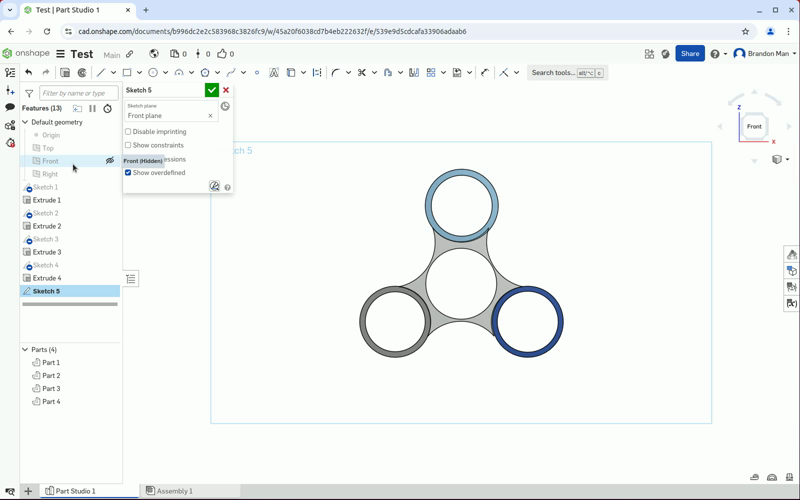
mouse_move(73, 352)
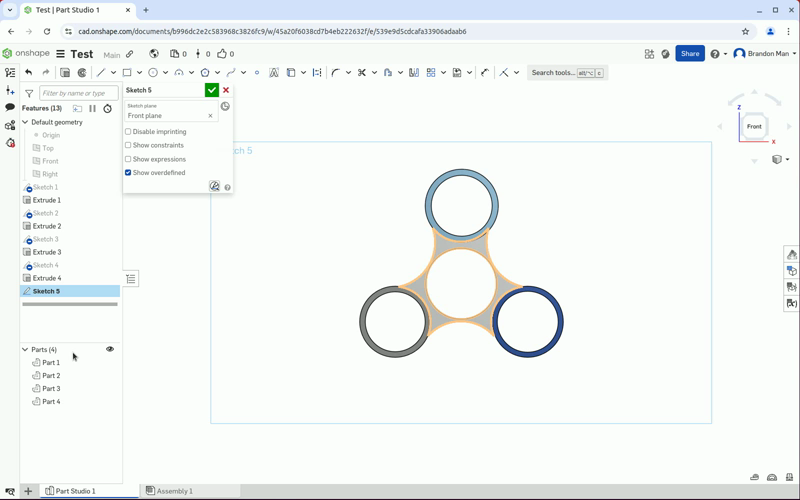
key(y)
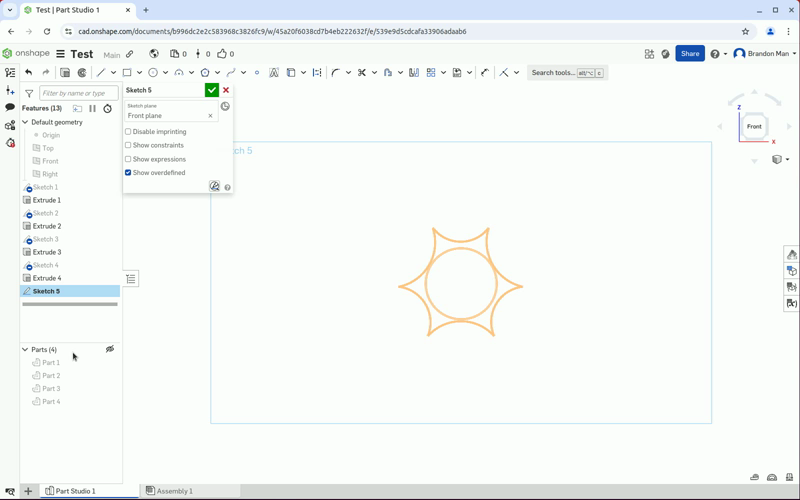
key(c)
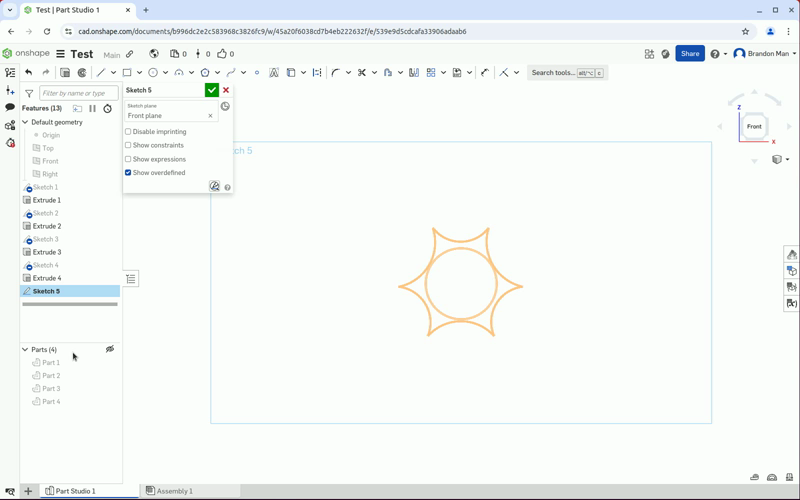
key_down(shift)
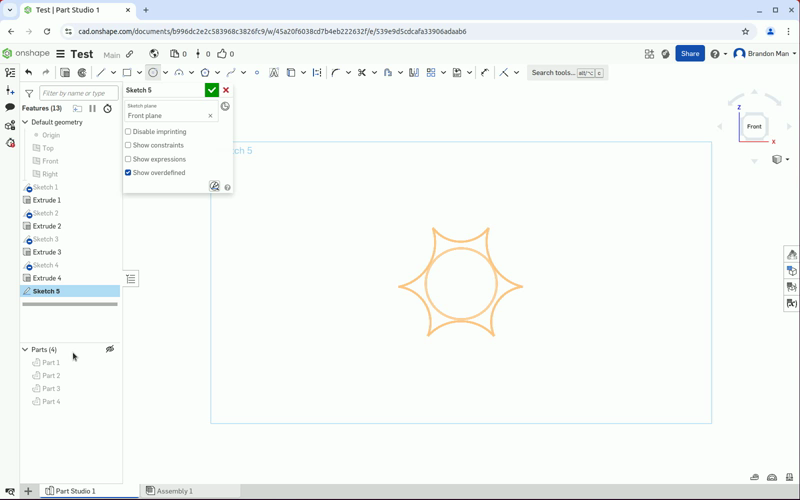
mouse_move(461, 282)
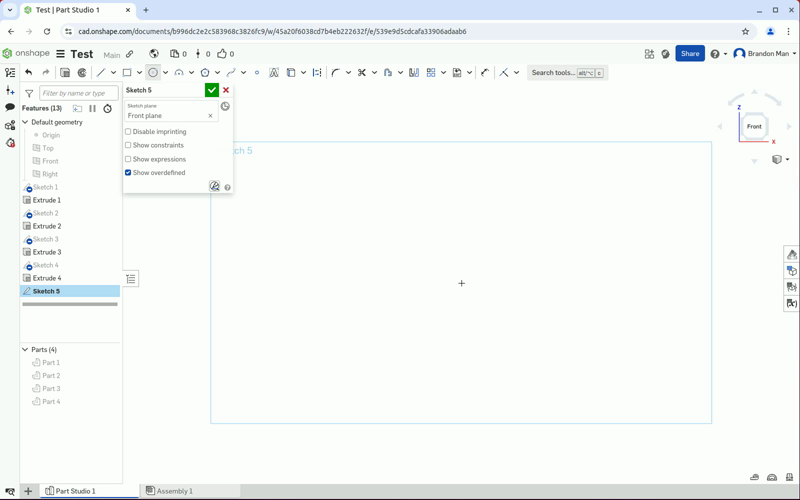
click(461, 282)
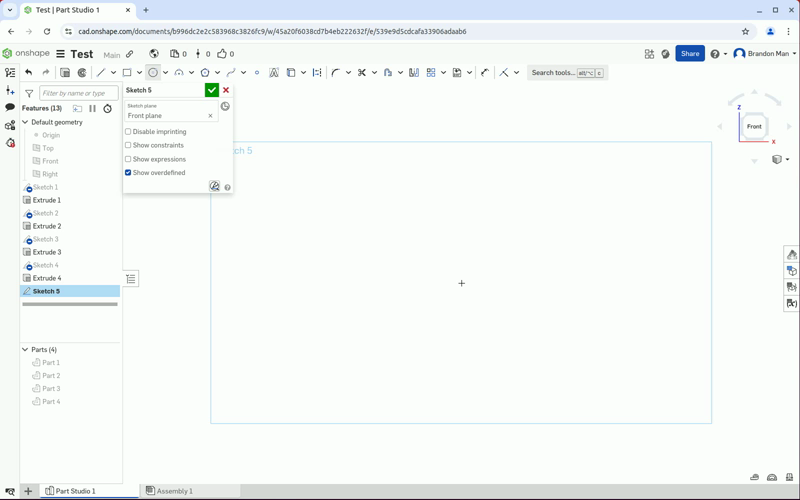
key_up(shift)
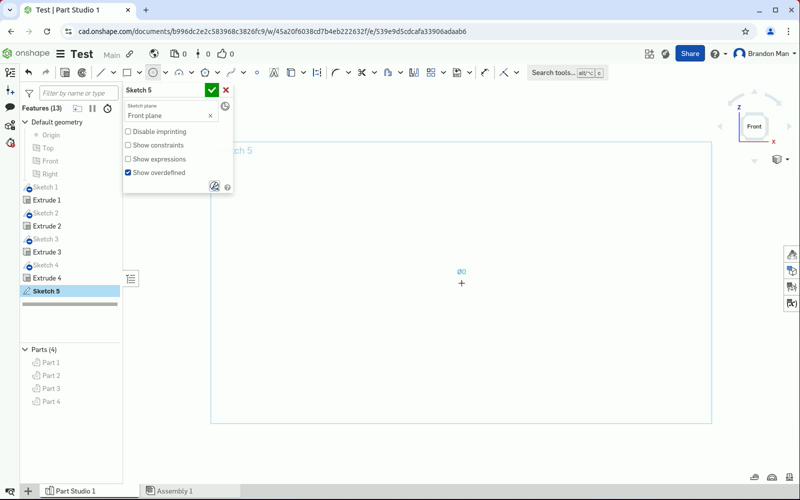
mouse_move(498, 282)
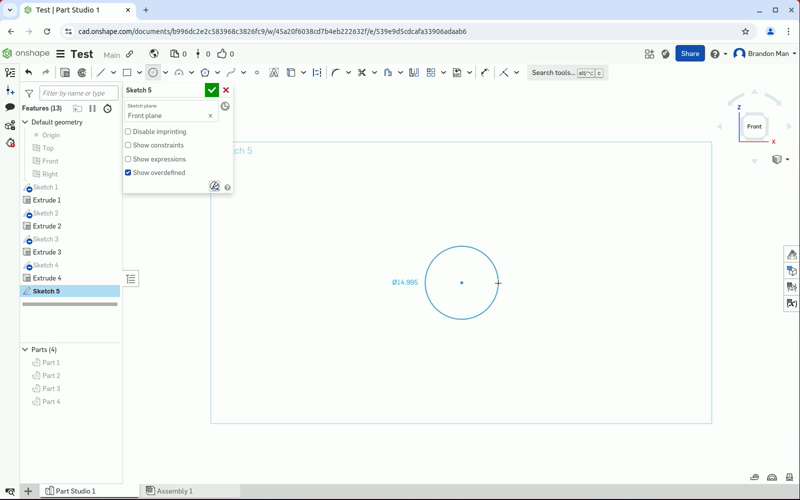
click(498, 282)
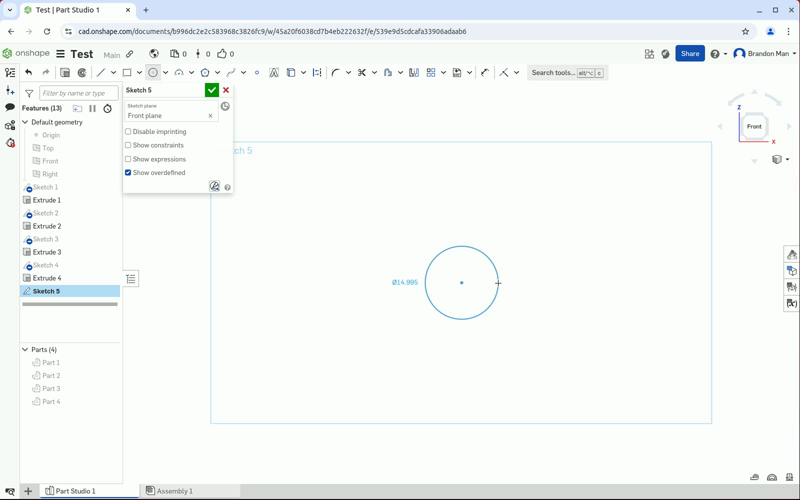
key(esc)
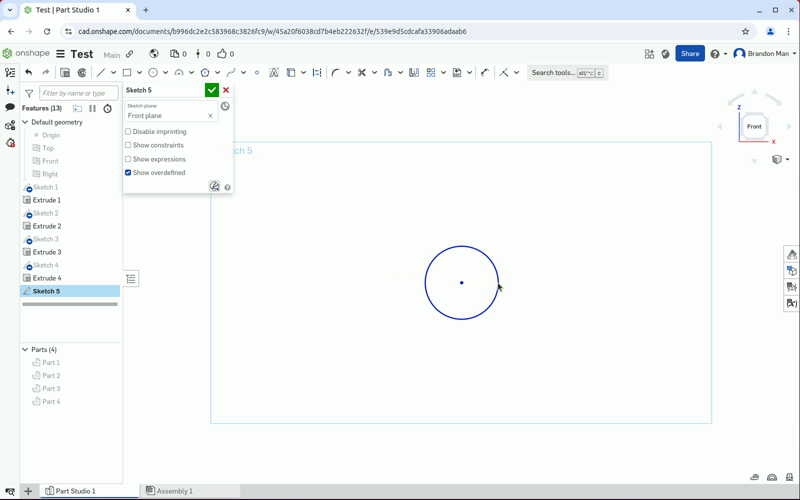
key(c)
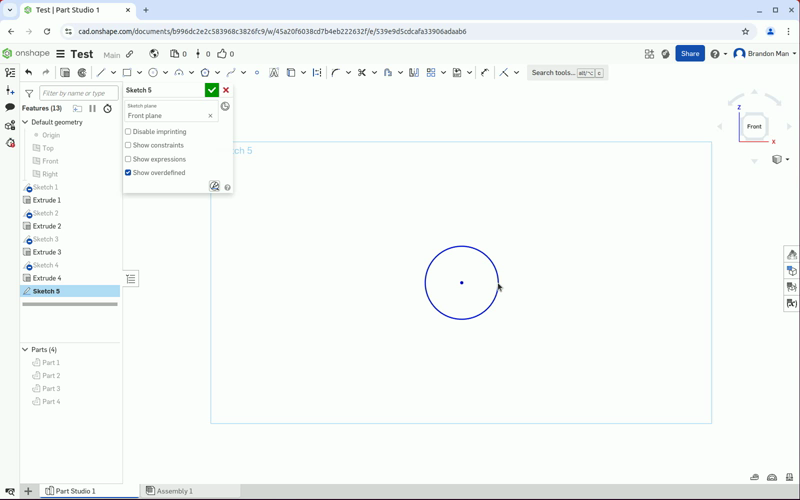
key_down(shift)
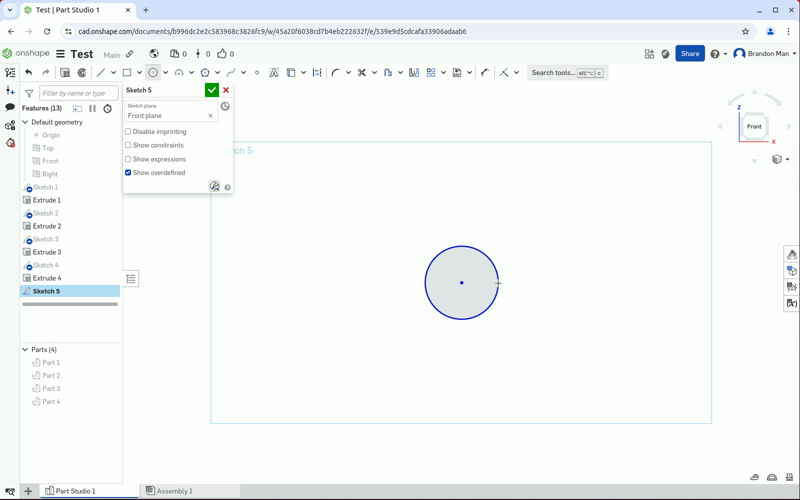
mouse_move(461, 282)
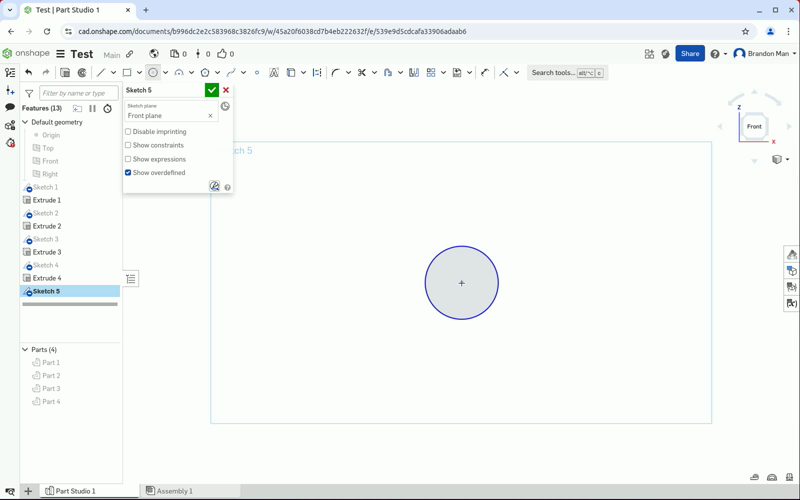
click(461, 282)
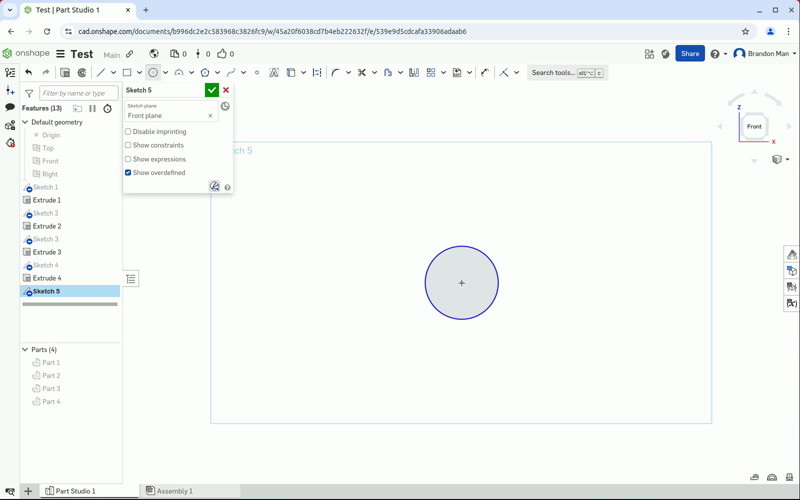
key_up(shift)
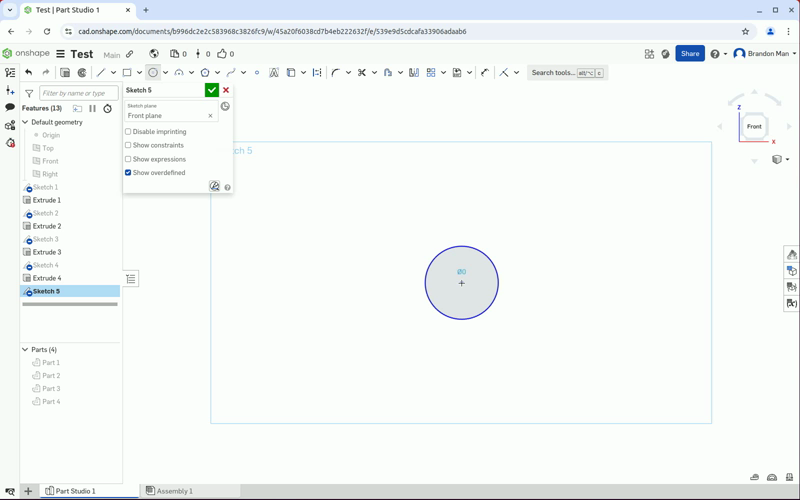
mouse_move(492, 282)
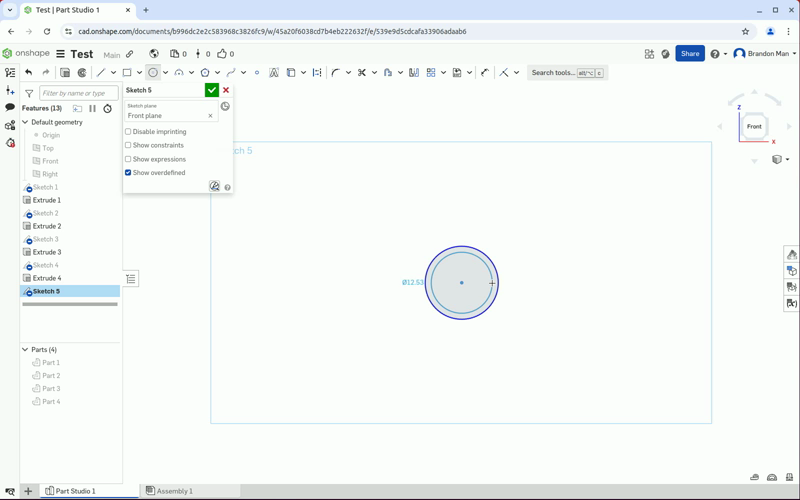
click(492, 282)
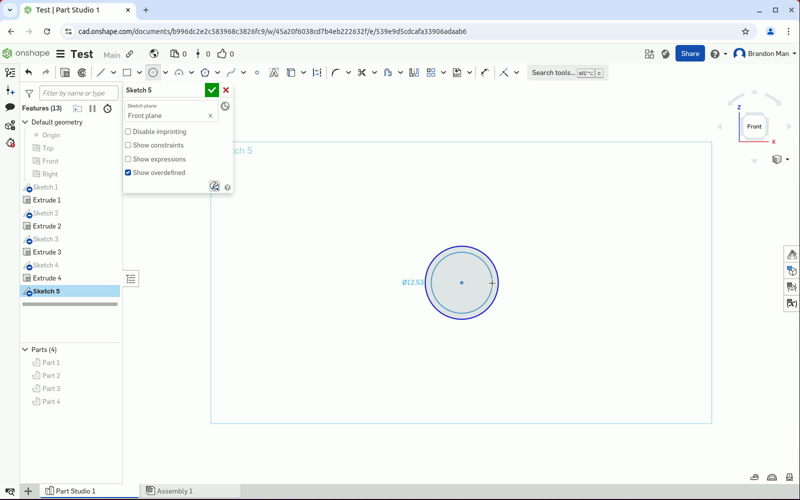
key(esc)
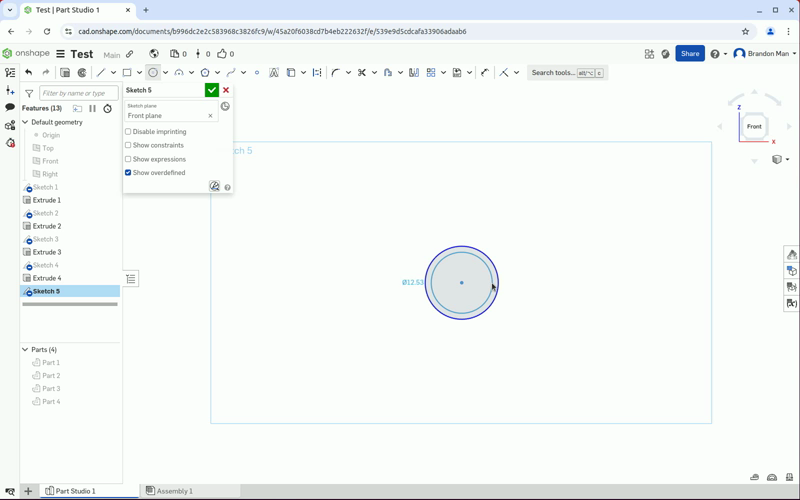
mouse_move(461, 314)
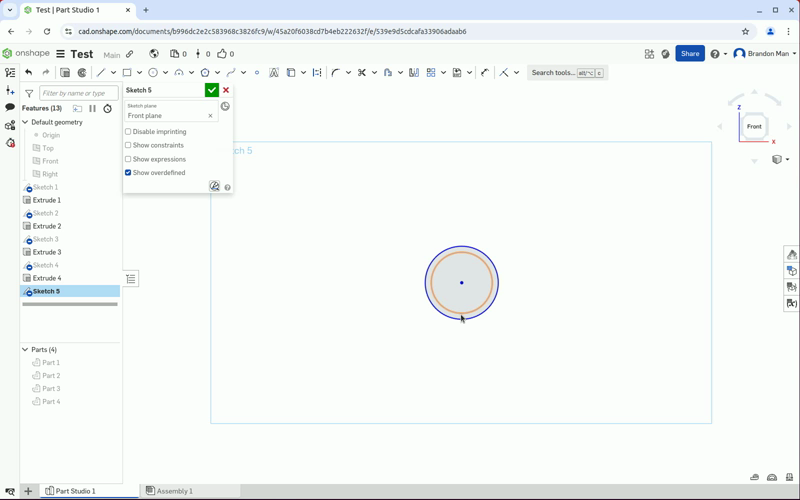
scroll(6)
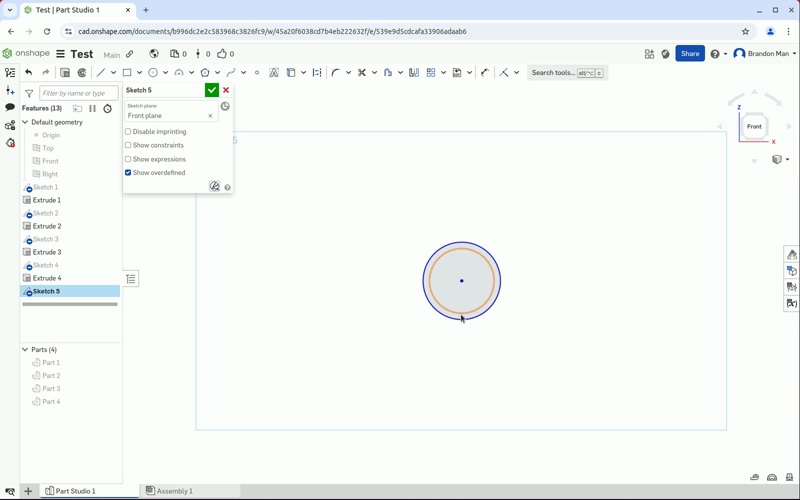
scroll(6)
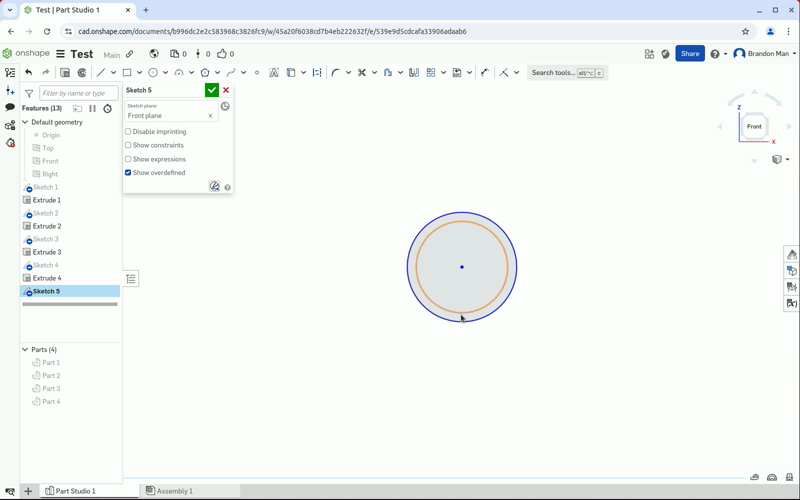
scroll(6)
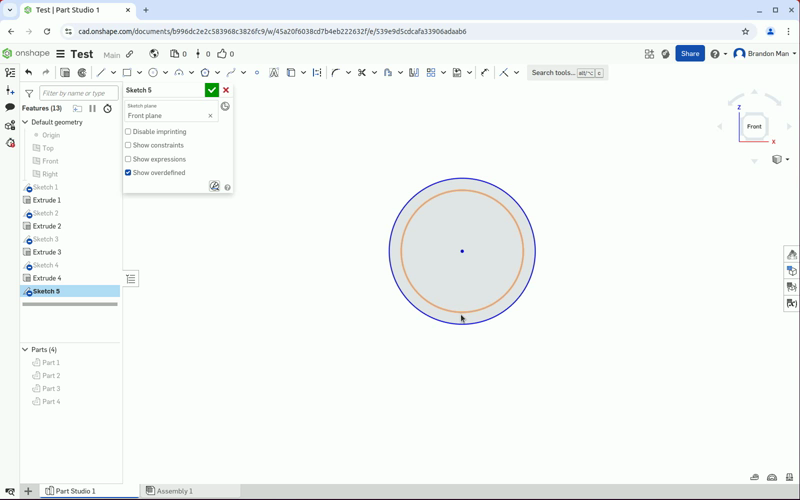
scroll(6)
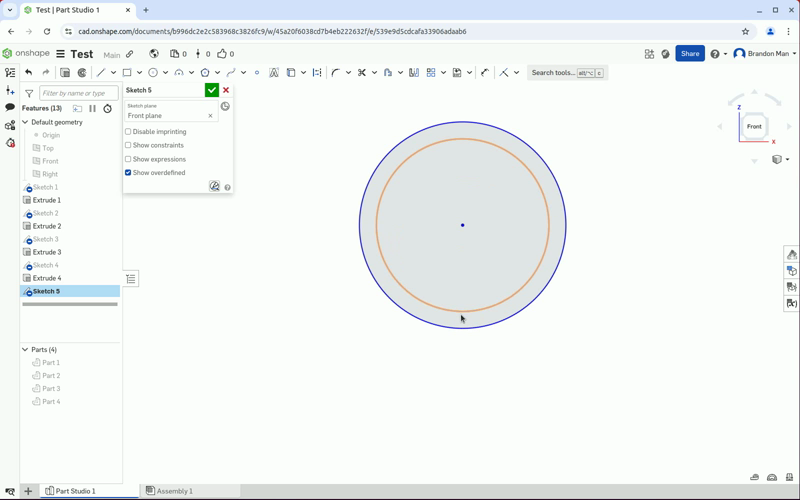
scroll(6)
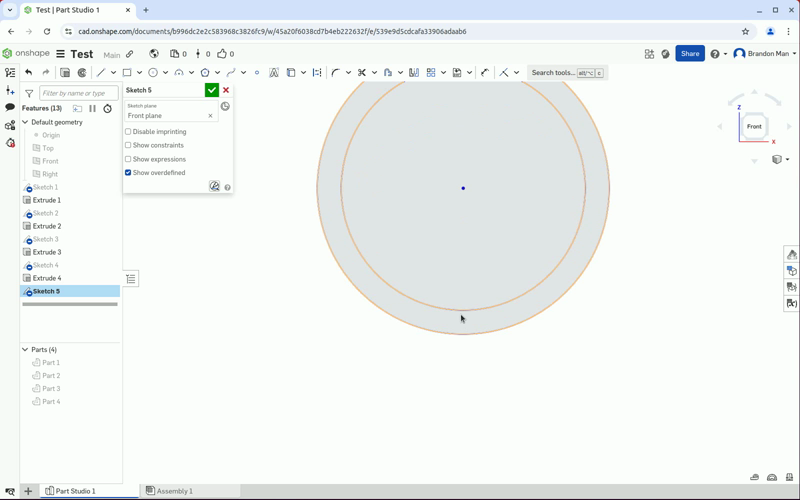
scroll(6)
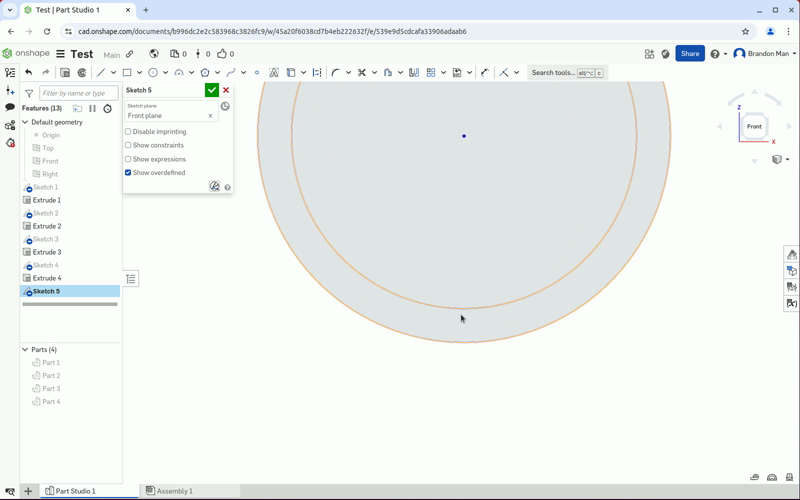
scroll(6)
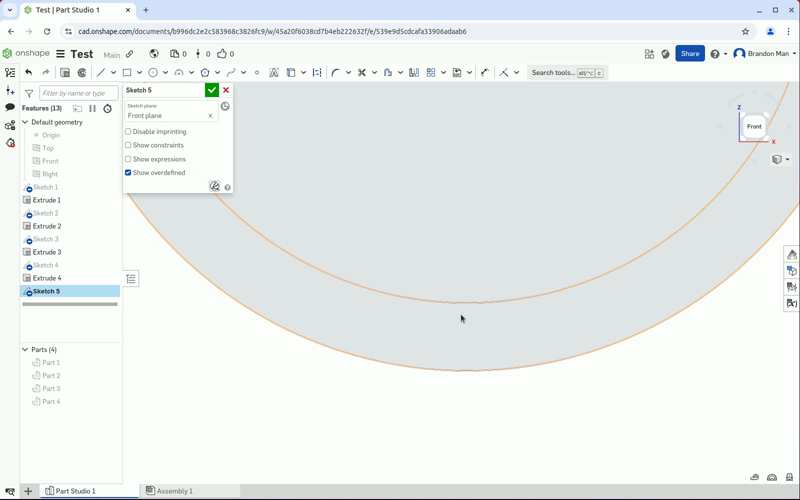
click(461, 314)
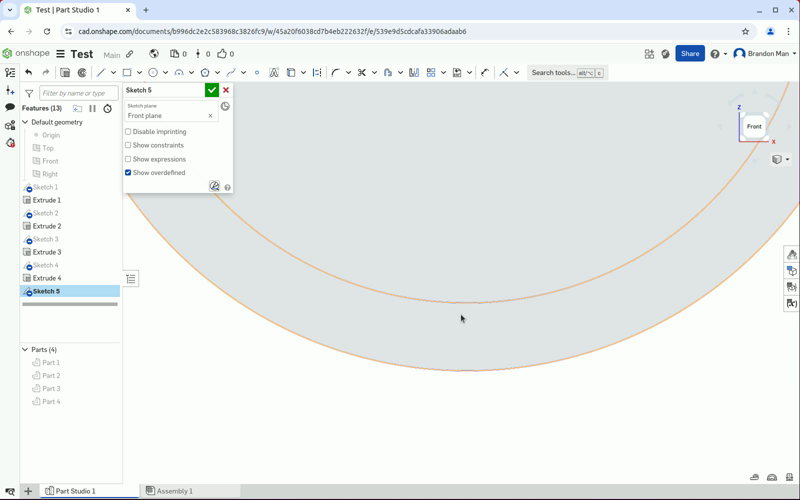
scroll(-6)
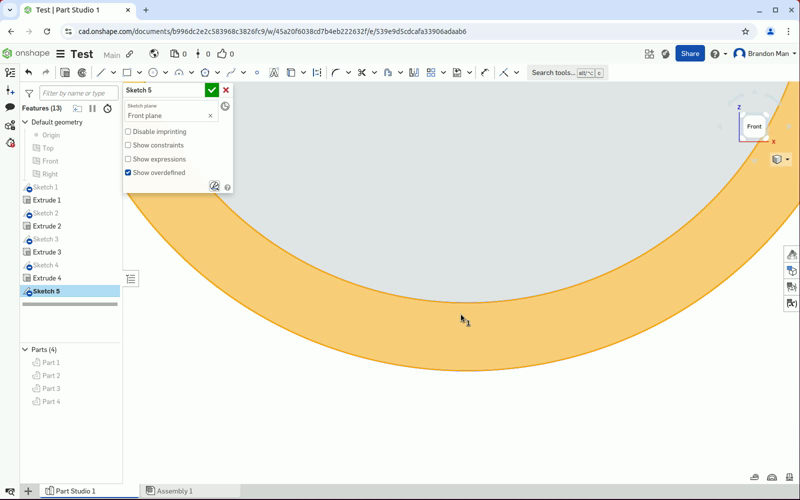
scroll(-6)
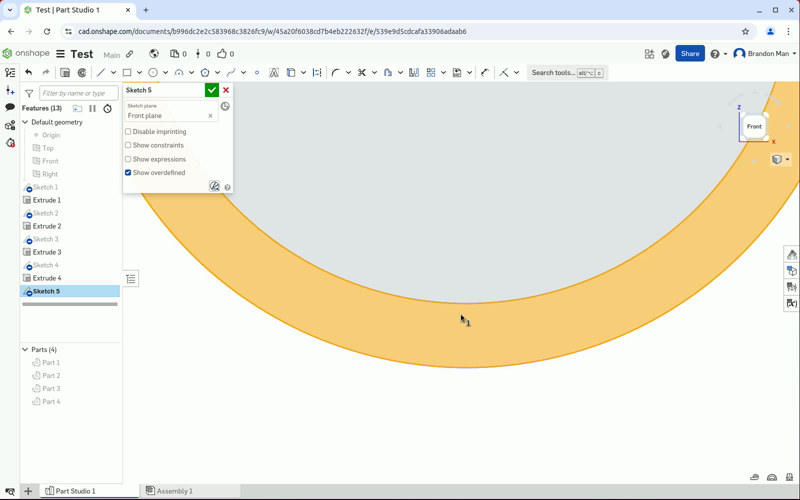
scroll(-6)
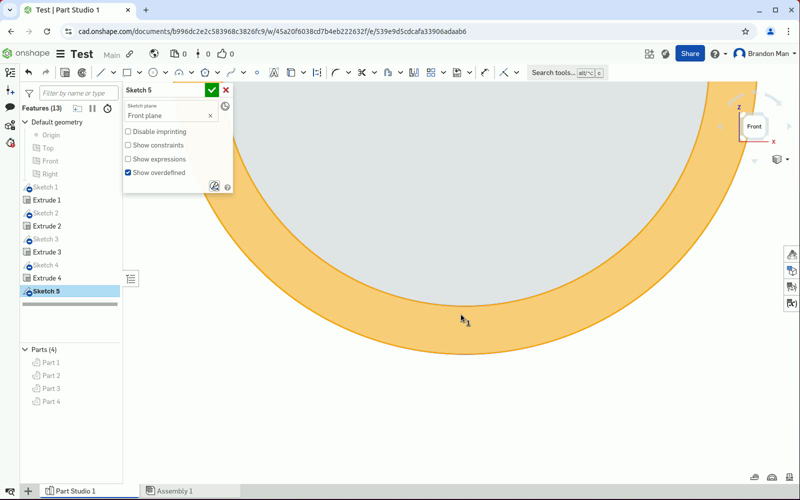
scroll(-6)
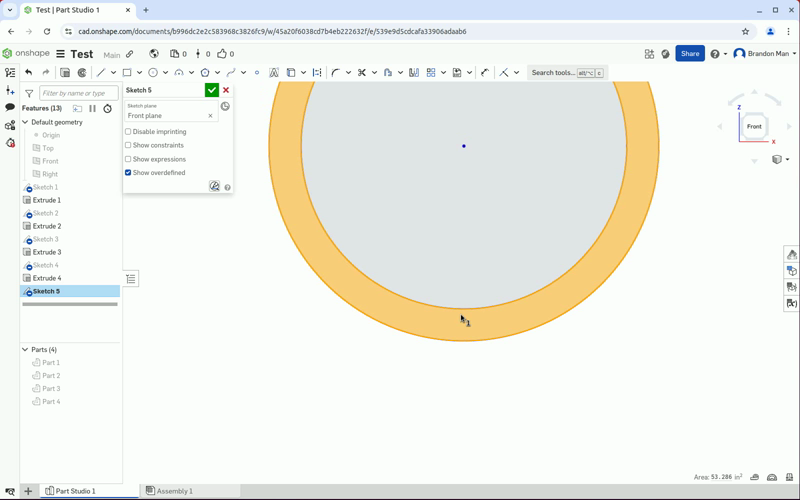
scroll(-6)
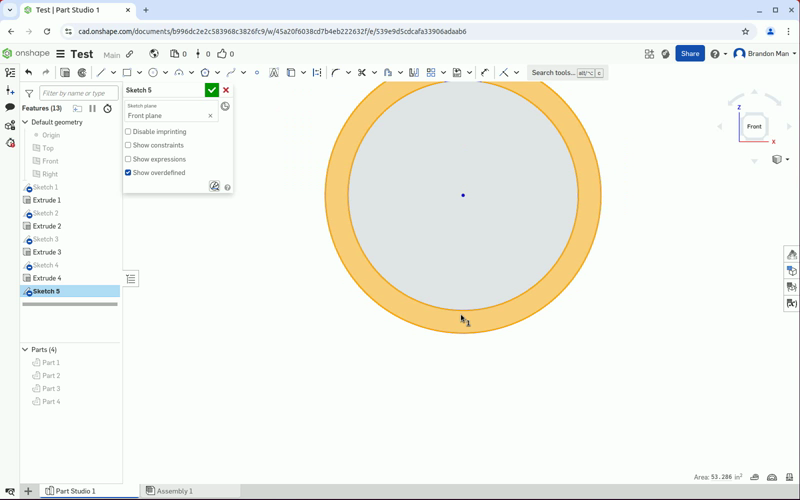
scroll(-6)
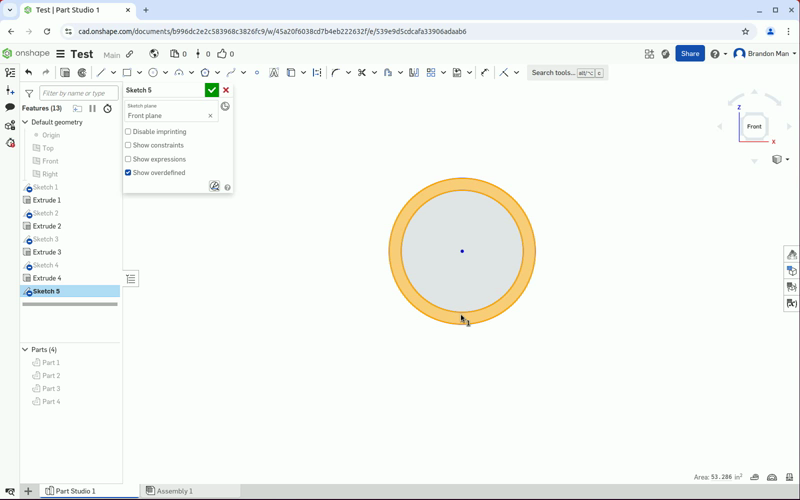
scroll(-6)
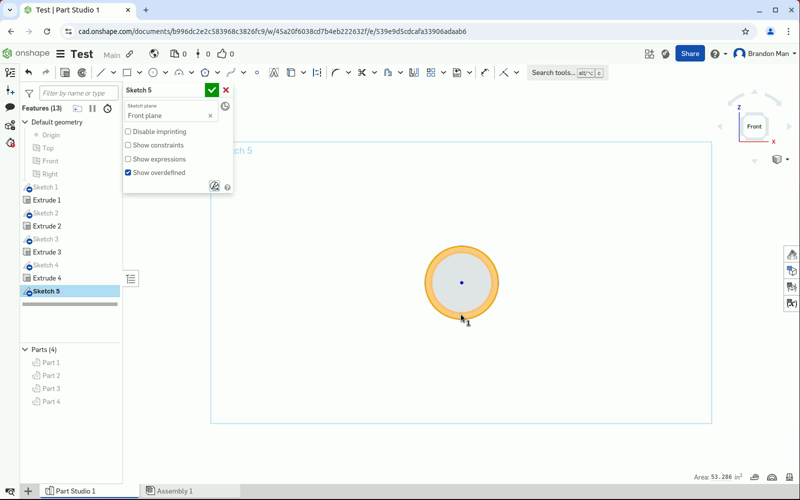
mouse_move(73, 352)
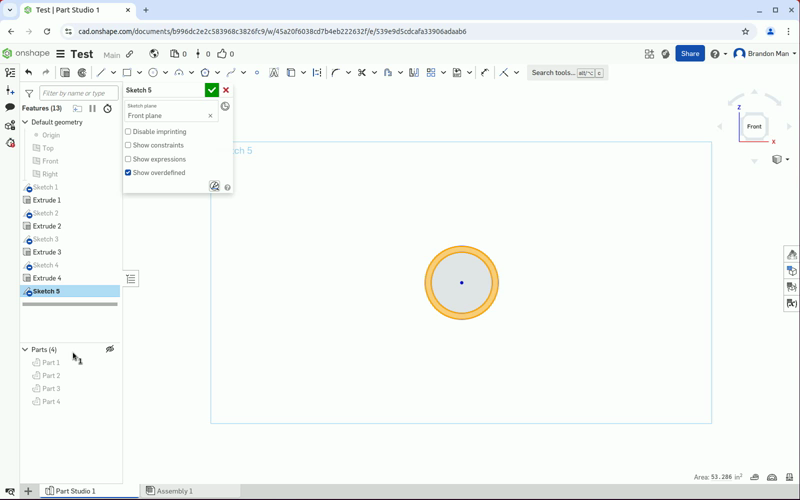
key(shift+y)
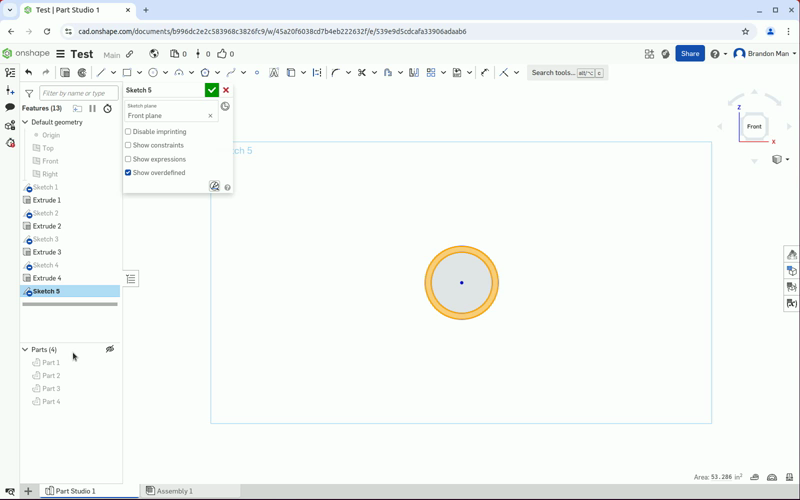
key(shift+e)
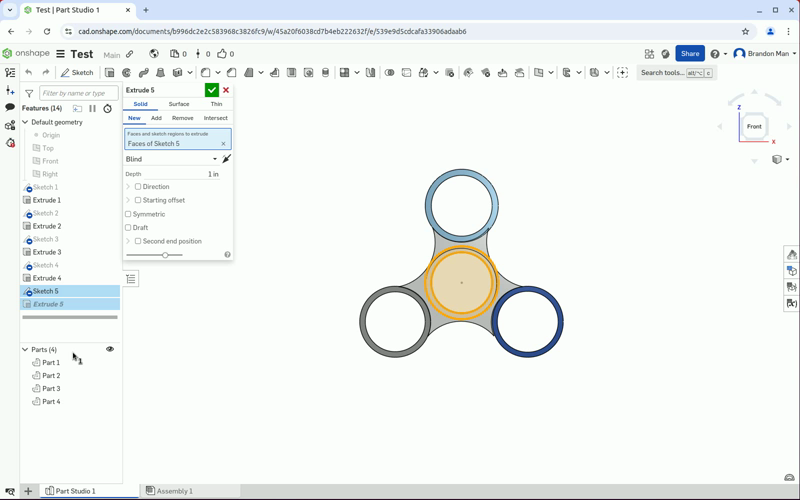
mouse_move(143, 106)
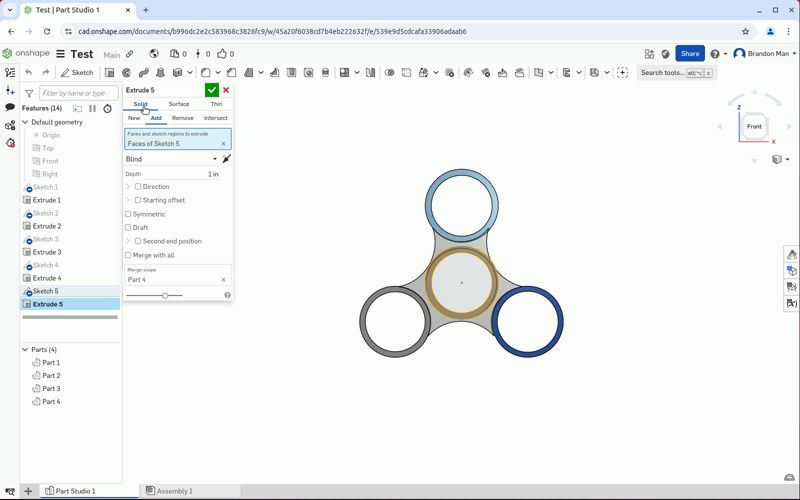
click(143, 106)
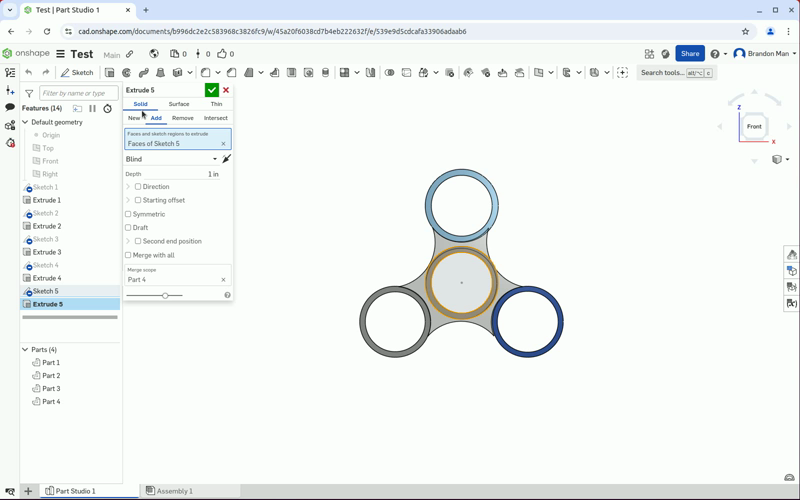
mouse_move(137, 120)
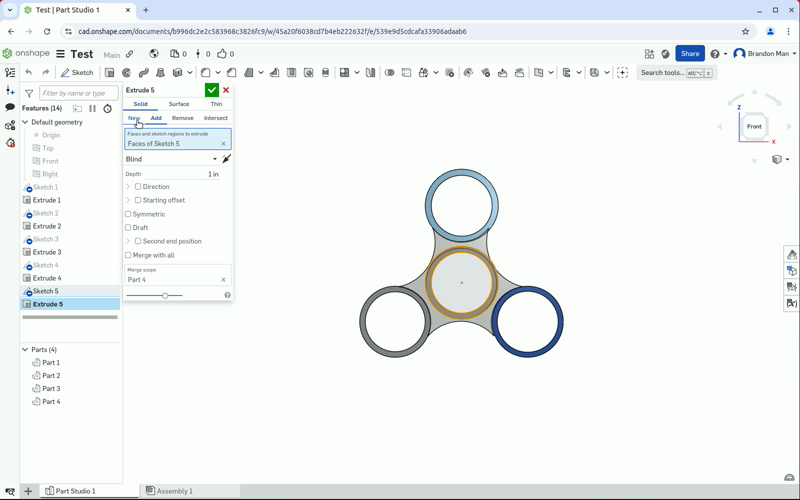
click(137, 120)
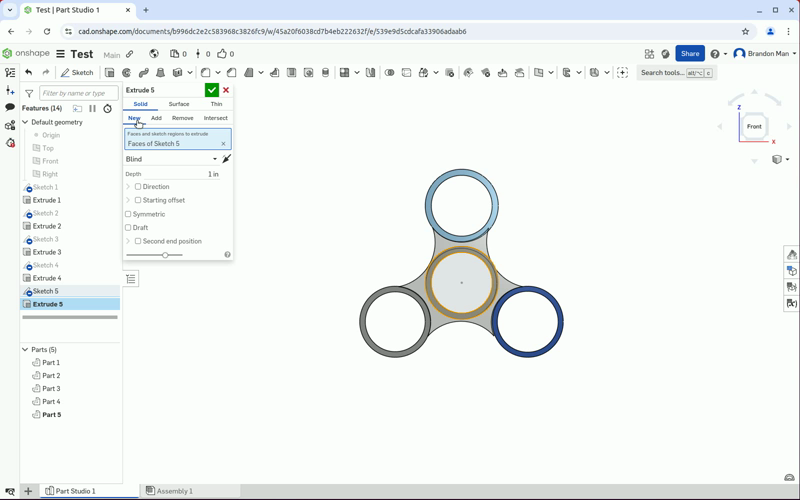
key(tab, 4)
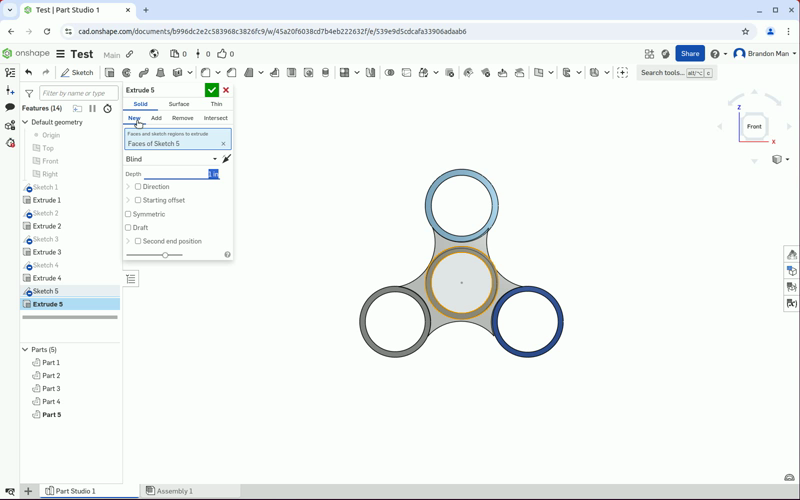
text(3.851)
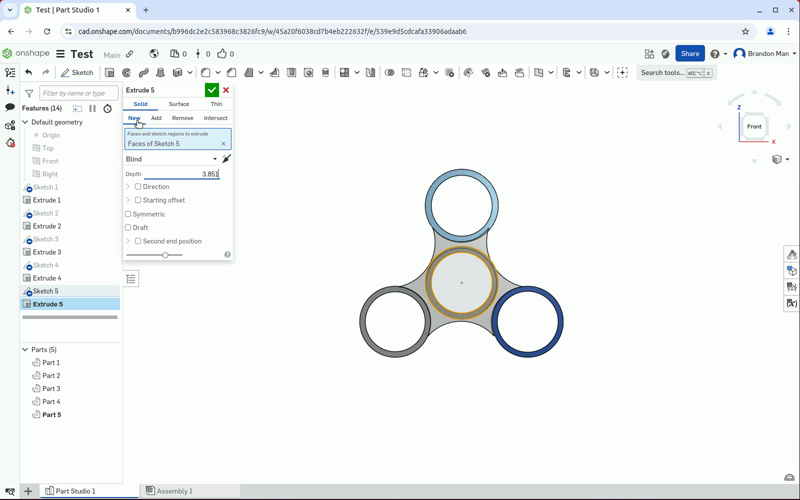
key(enter)
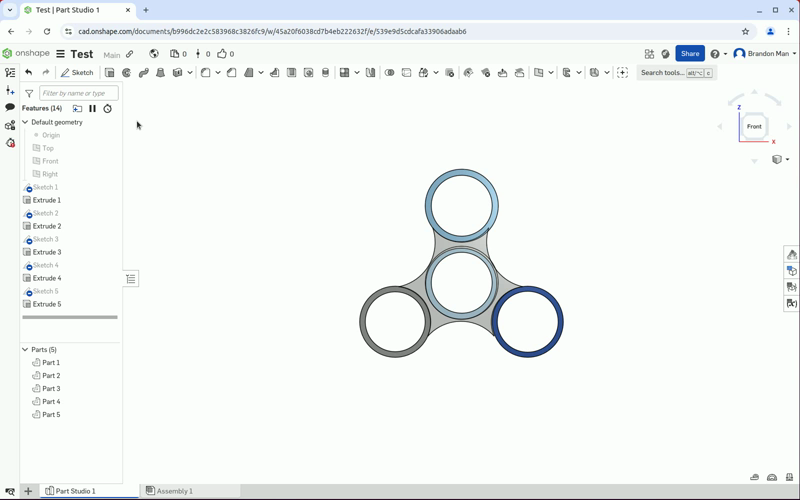
key(shift+h)
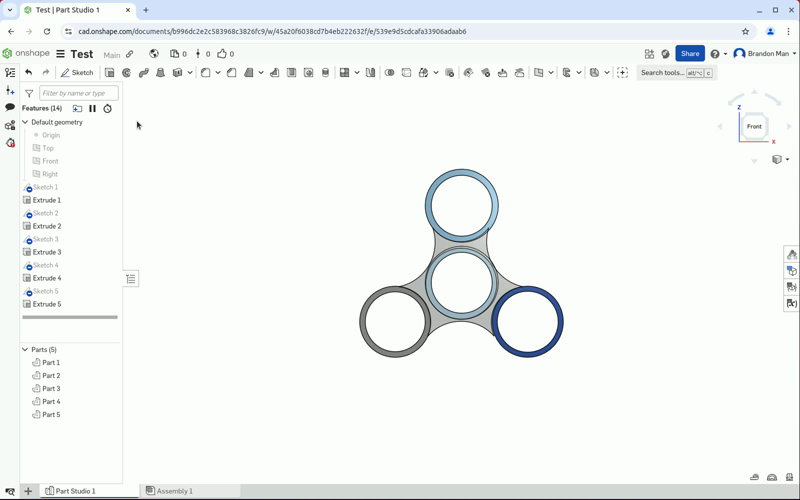
key(shift+h)
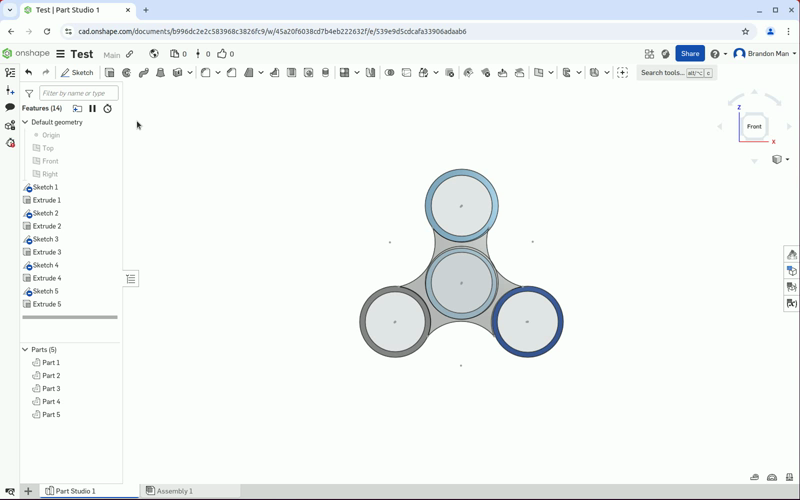
key(shift+7)
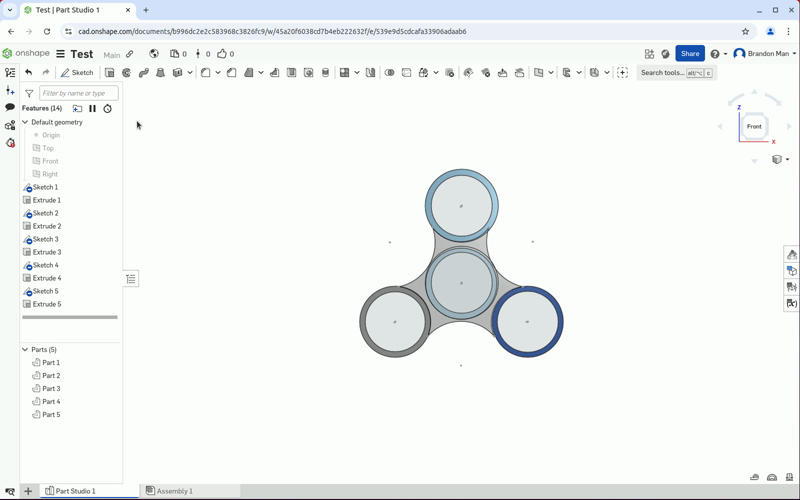
key(left, 2)
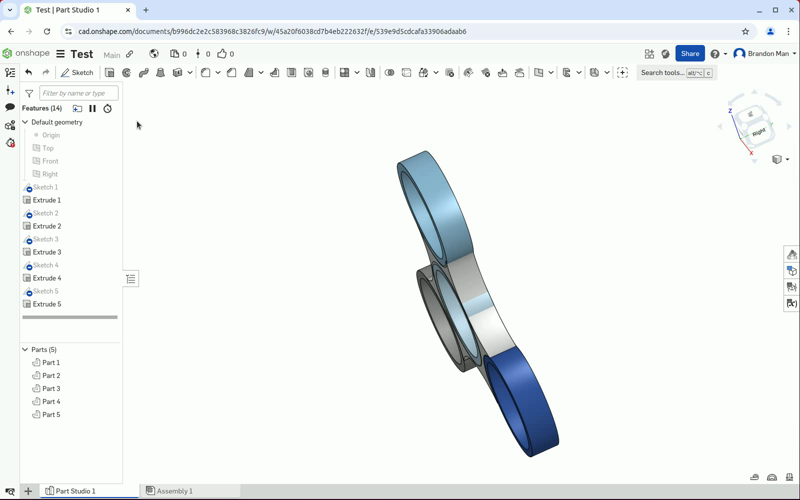
key(down, 2)
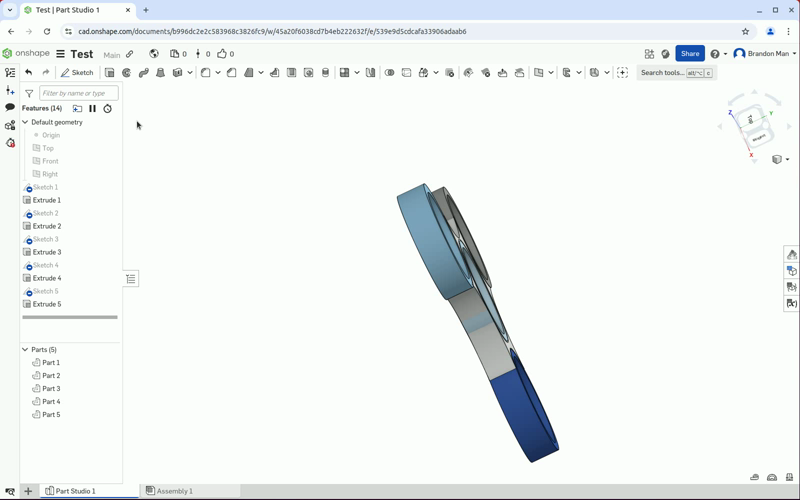
key(up, 2)
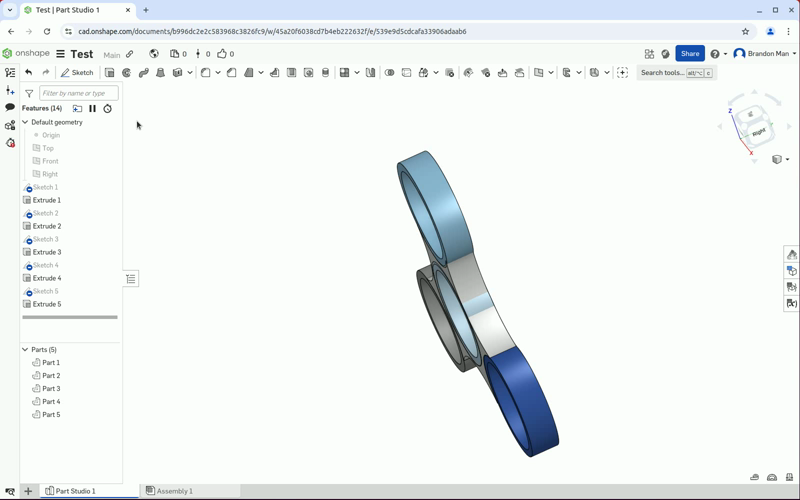
key(right, 2)
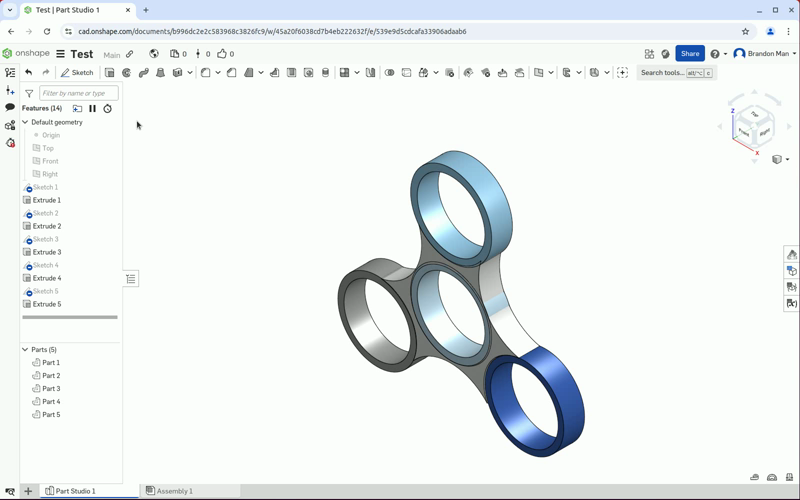
mouse_move(73, 189)
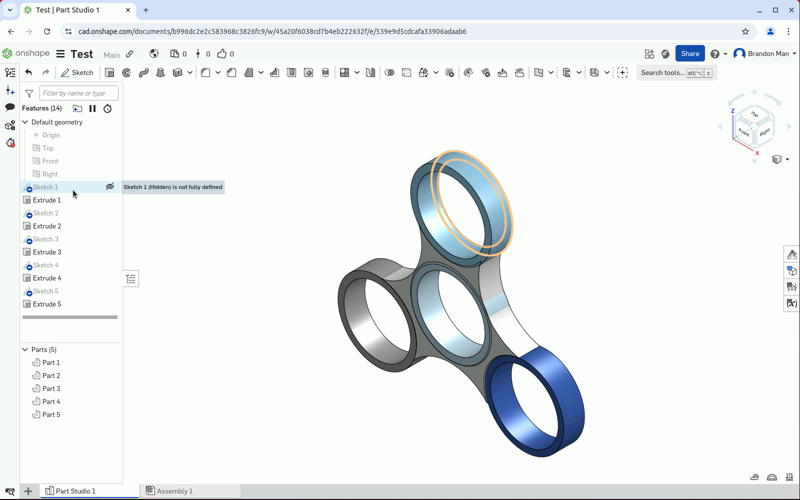
click(73, 189)